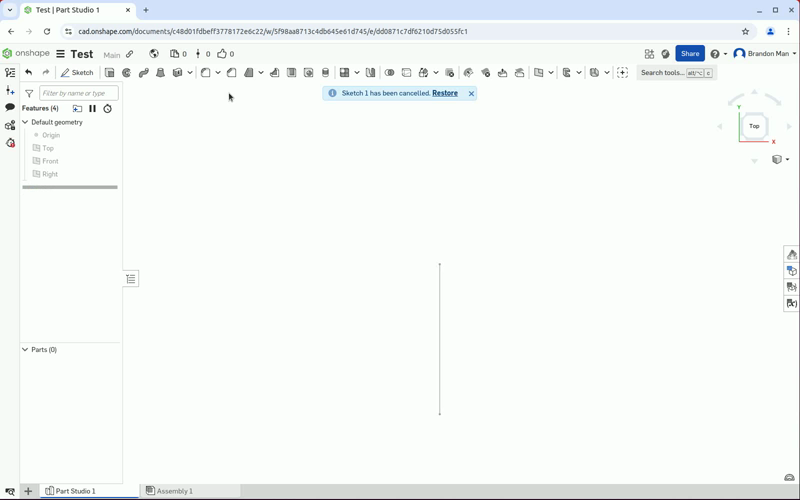
key(shift+h)
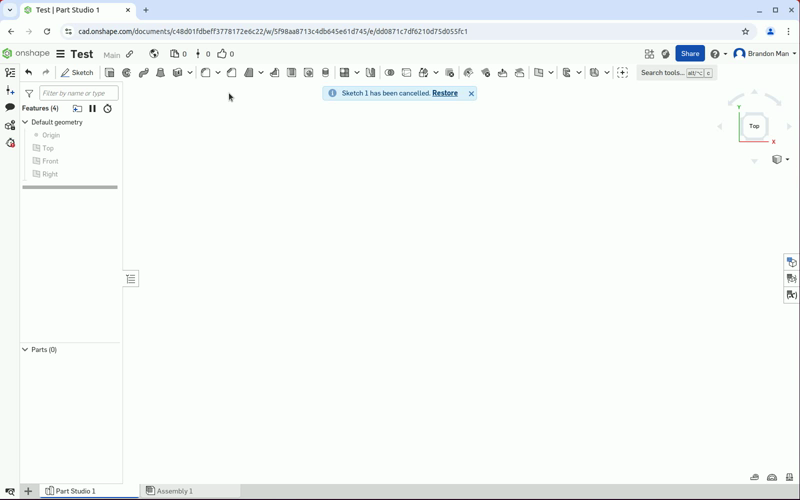
mouse_move(73, 352)
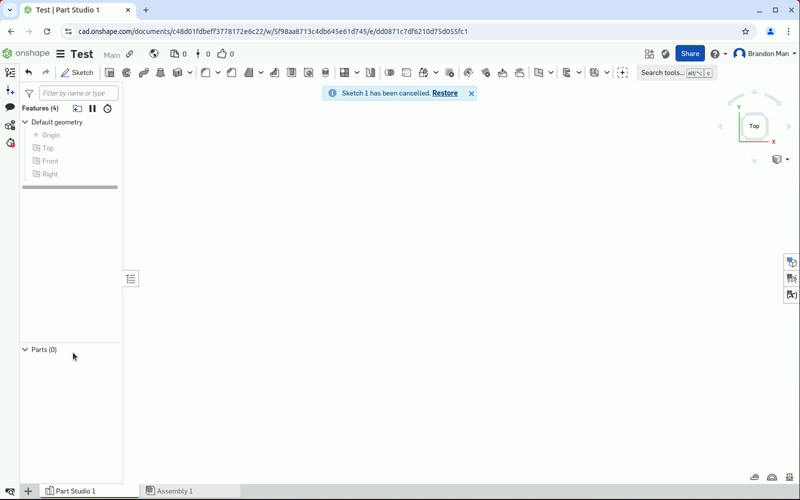
key(y)
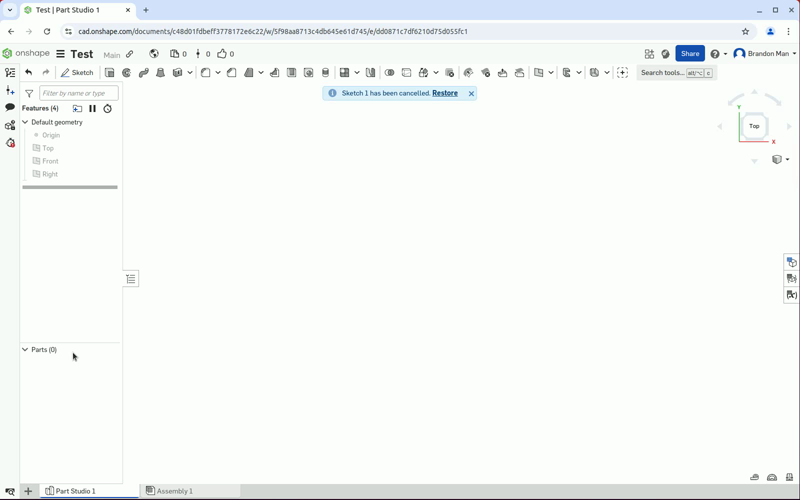
key(shift+p)
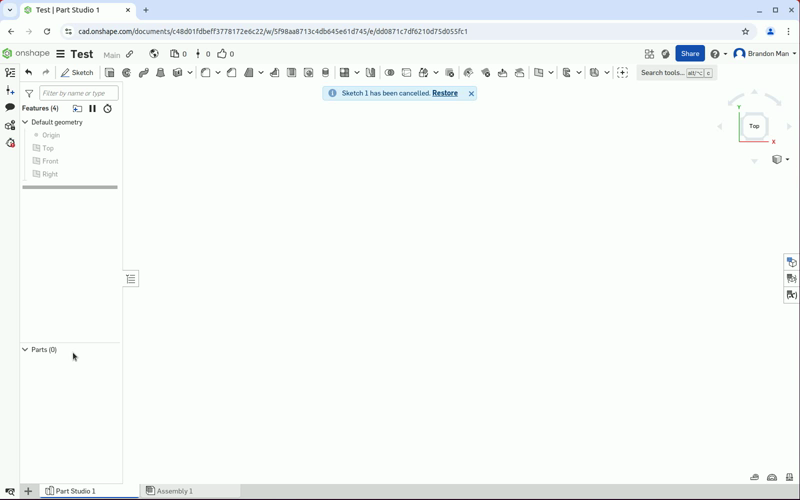
key(space)
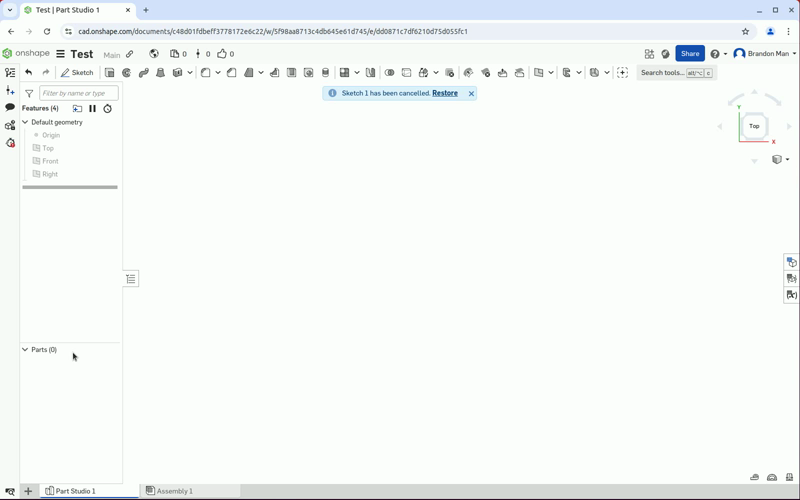
key_down(shift)
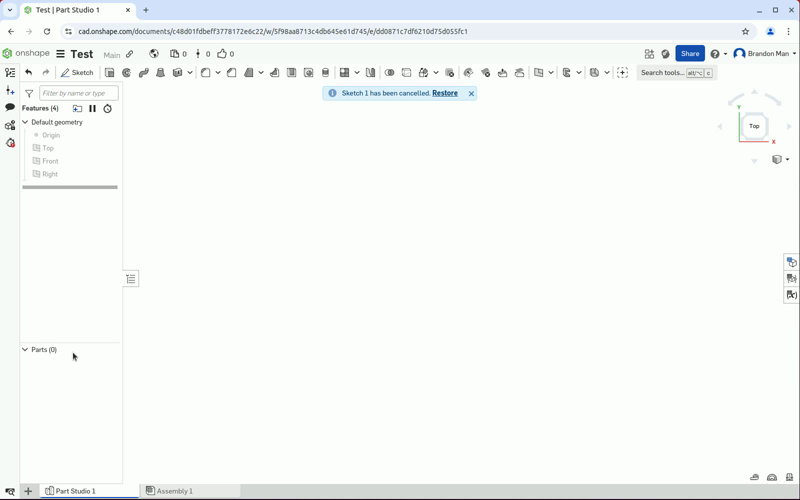
key(up)
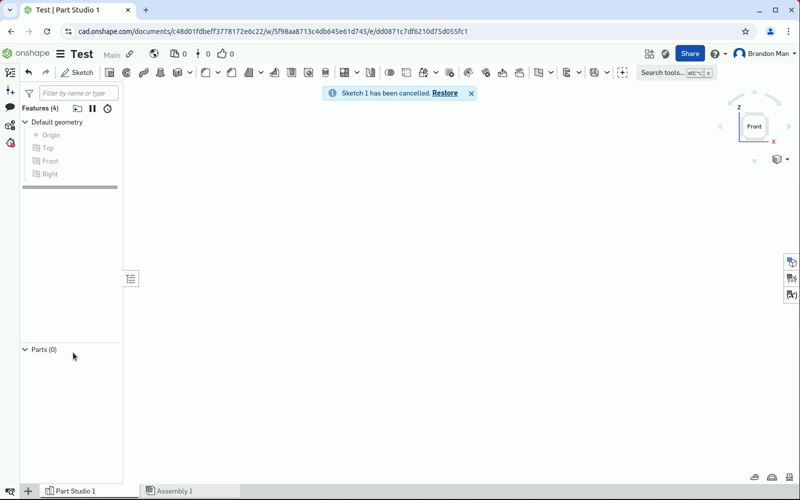
key_up(shift)
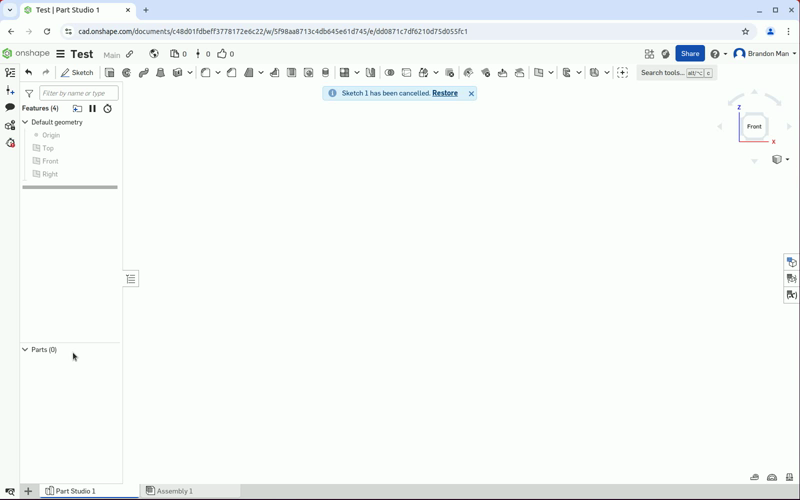
mouse_move(73, 352)
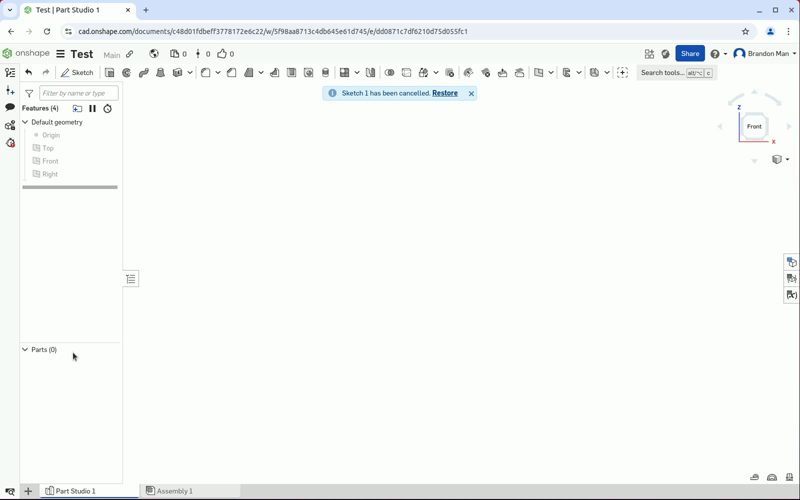
key(shift+y)
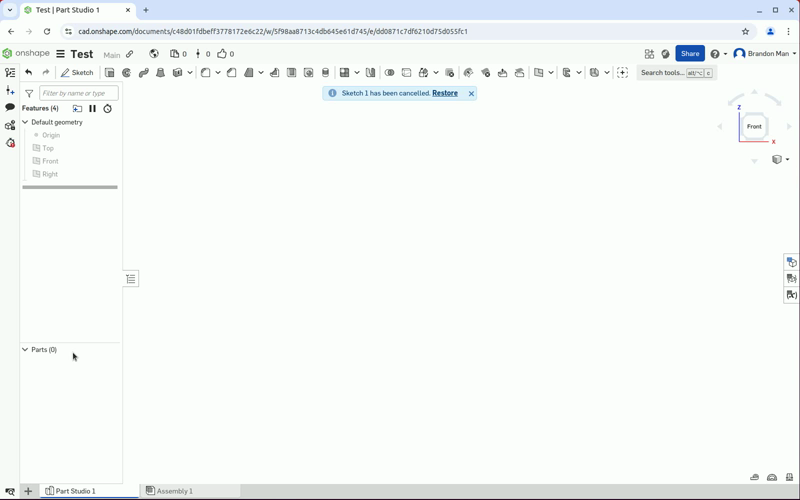
key(shift+s)
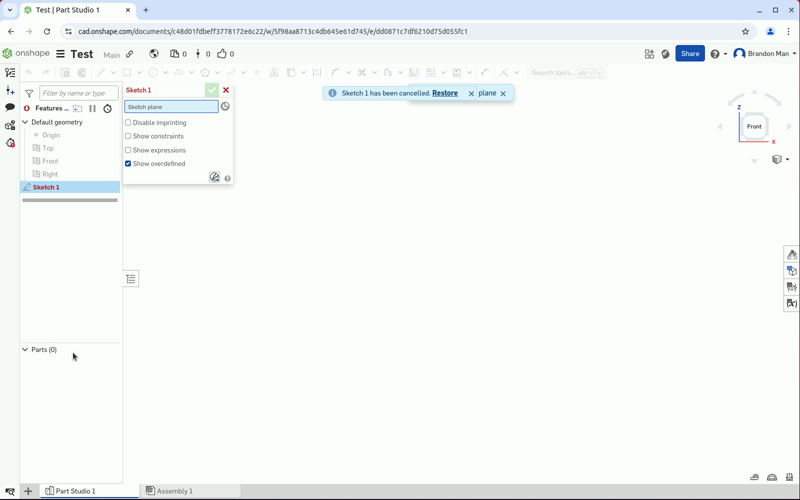
mouse_move(73, 163)
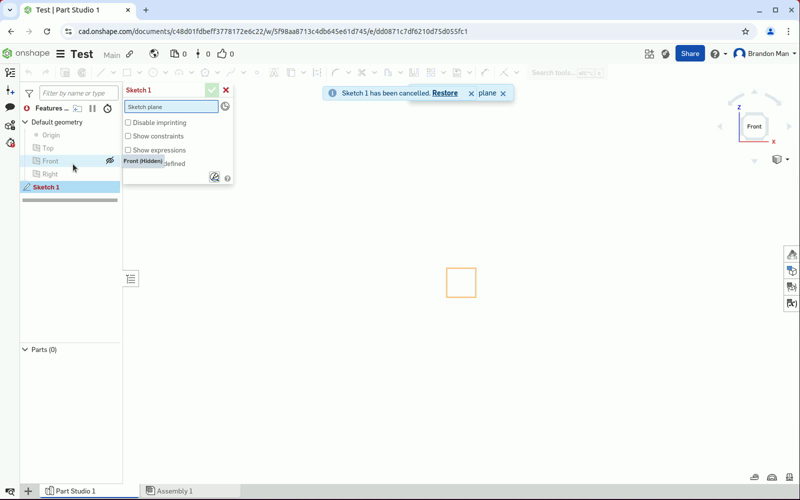
click(73, 163)
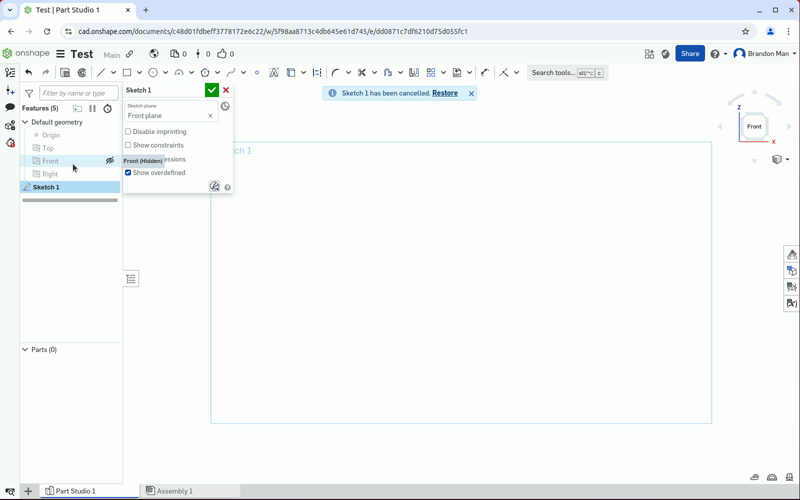
mouse_move(73, 352)
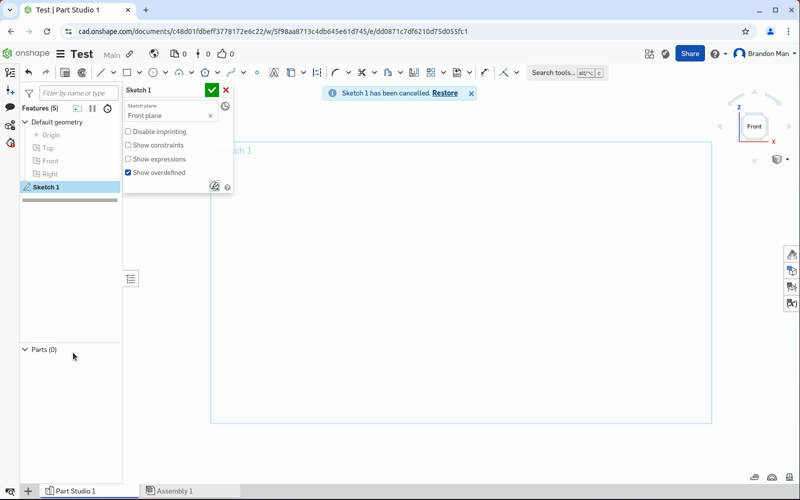
key(y)
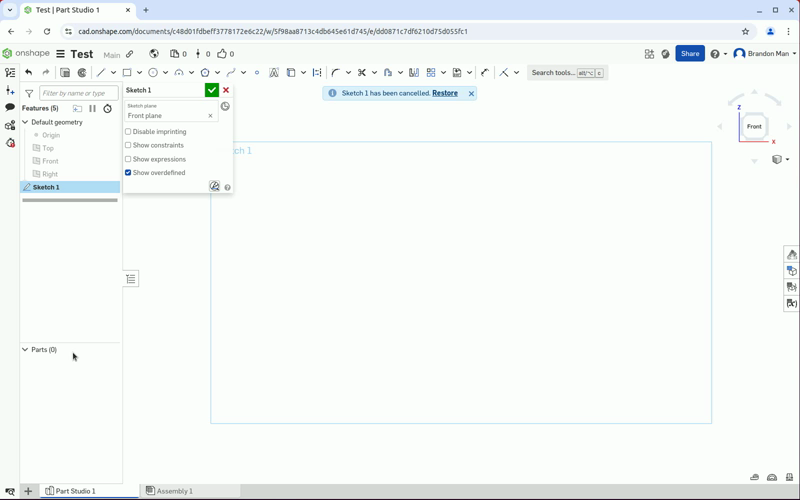
key(l)
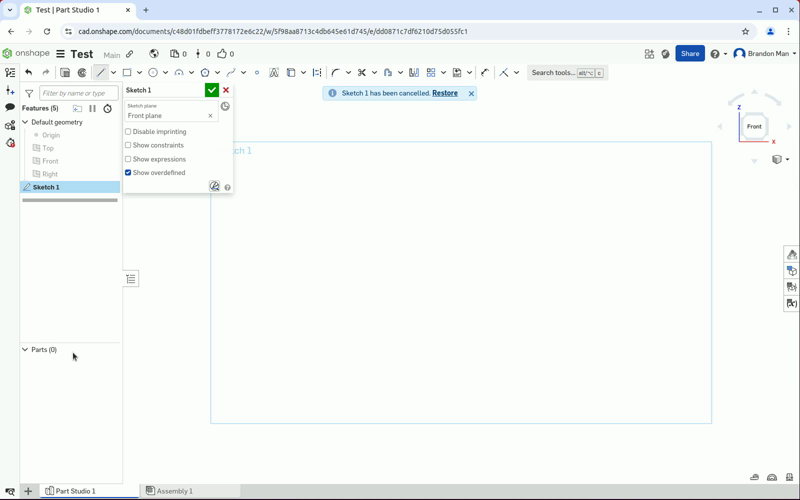
key_down(shift)
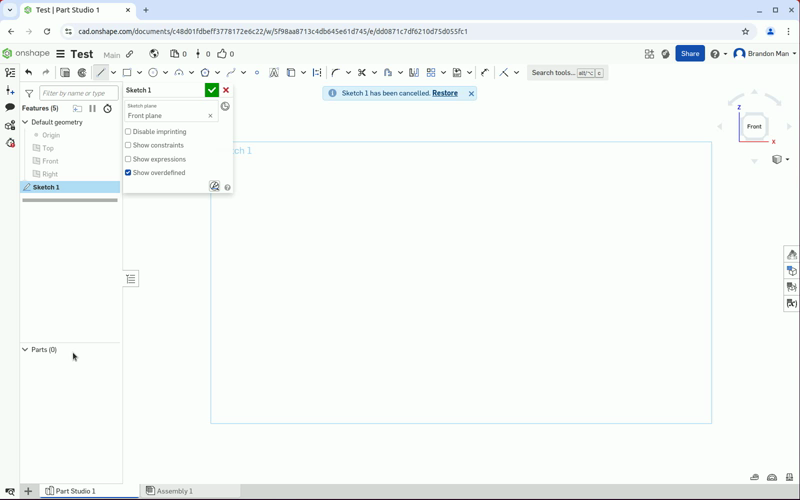
mouse_move(413, 299)
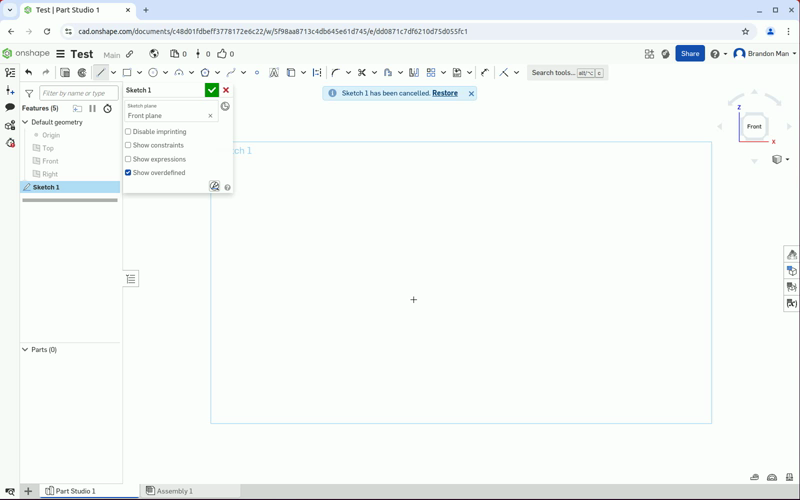
click(413, 299)
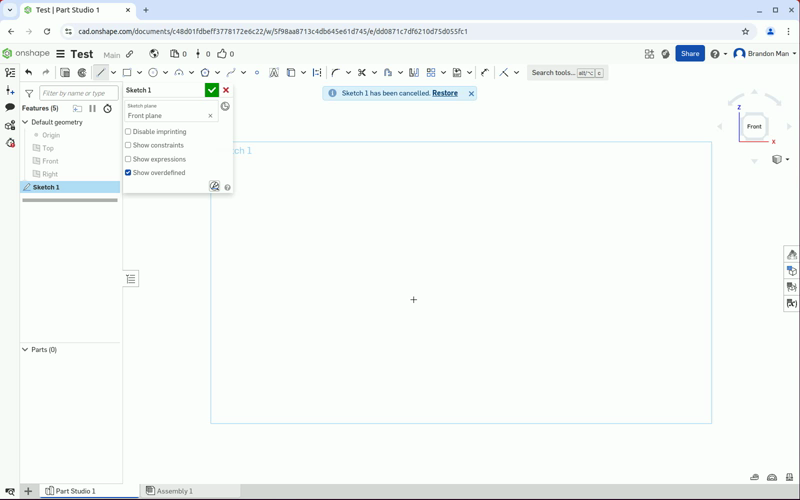
key_up(shift)
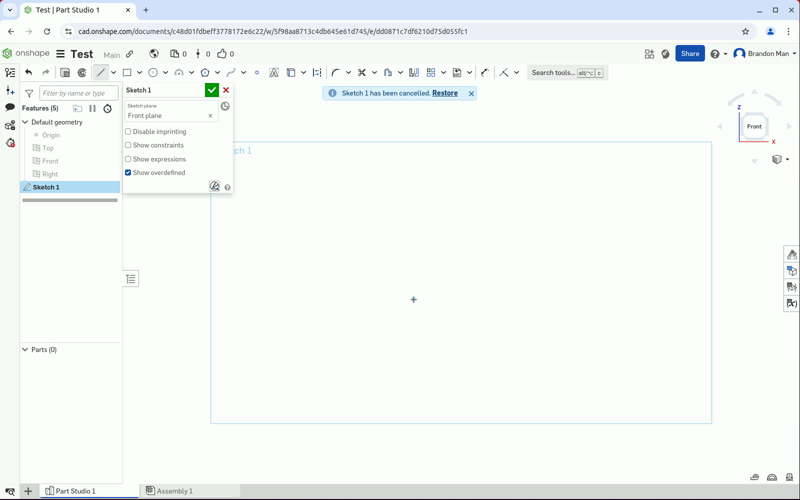
key_down(shift)
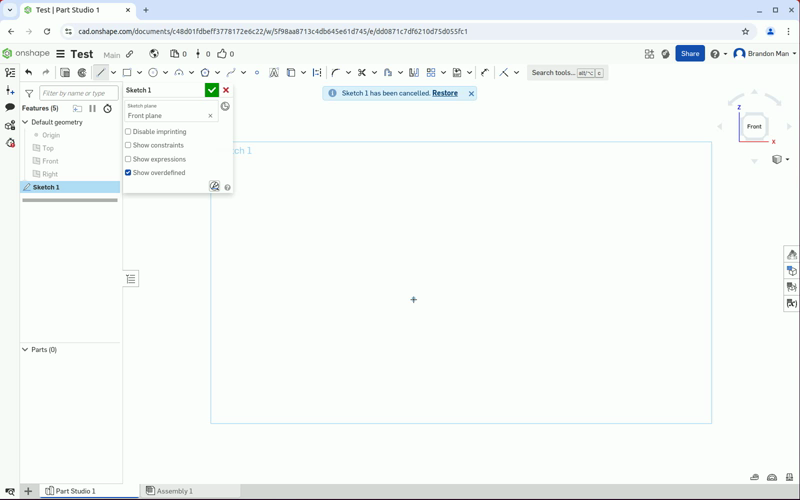
mouse_move(573, 299)
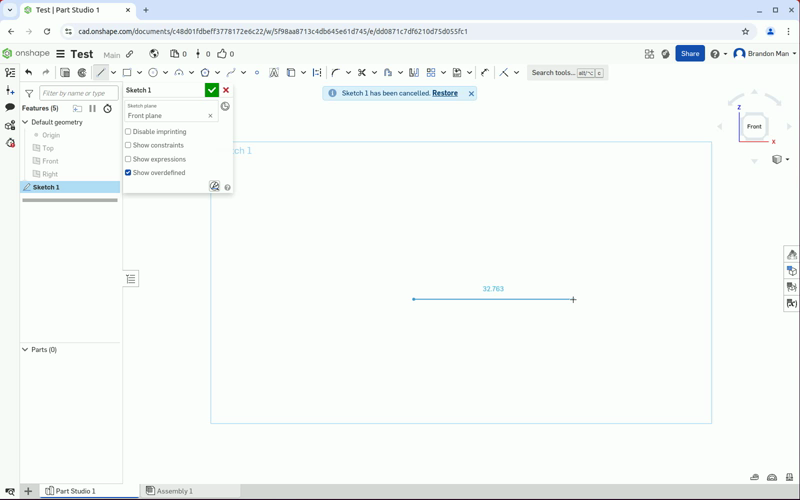
click(573, 299)
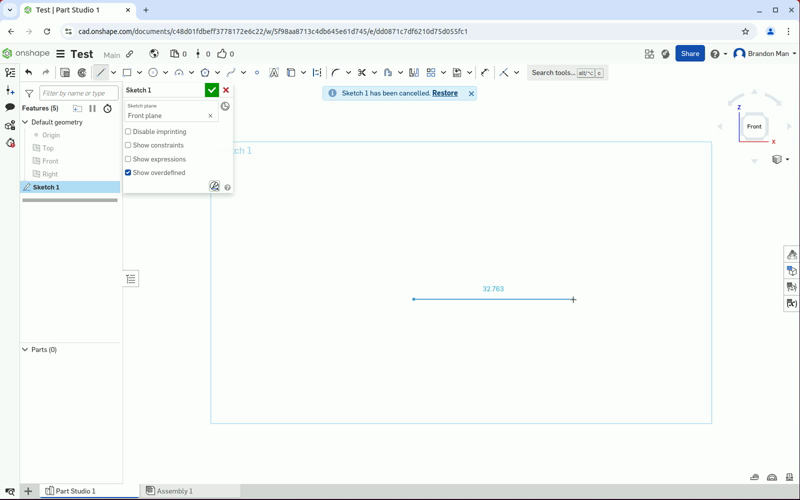
key_up(shift)
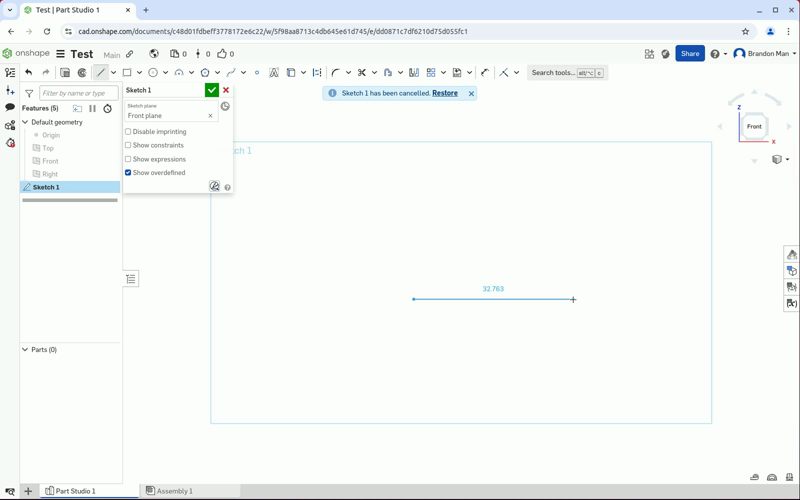
key_down(shift)
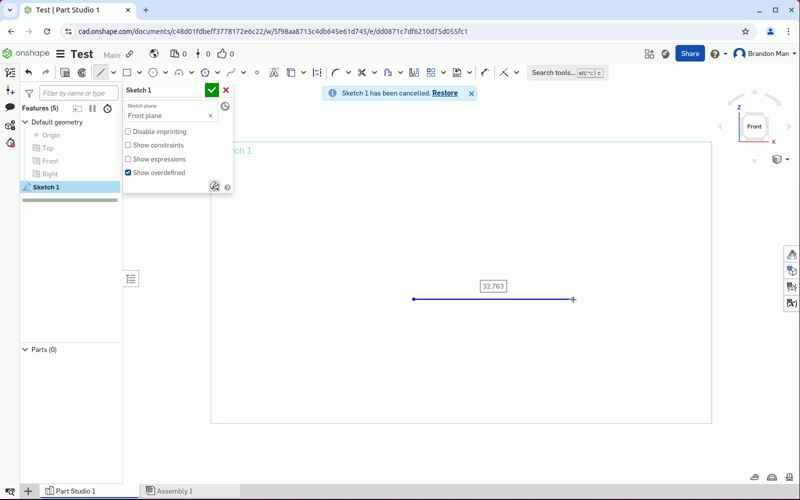
mouse_move(589, 299)
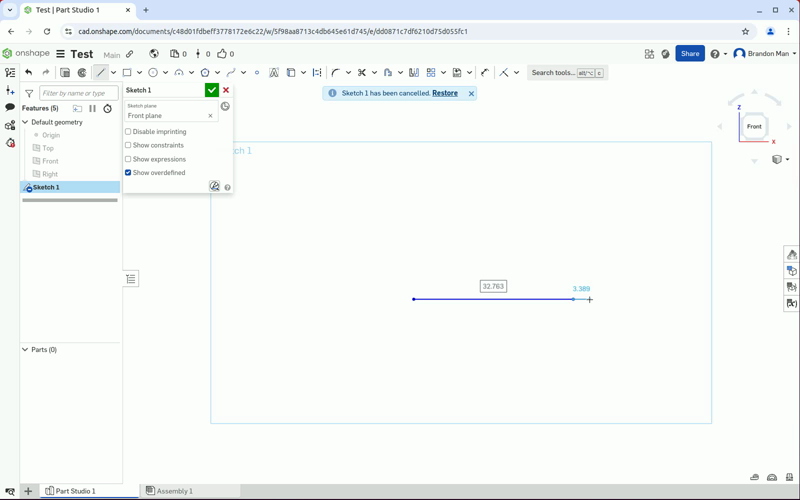
mouse_move(573, 285)
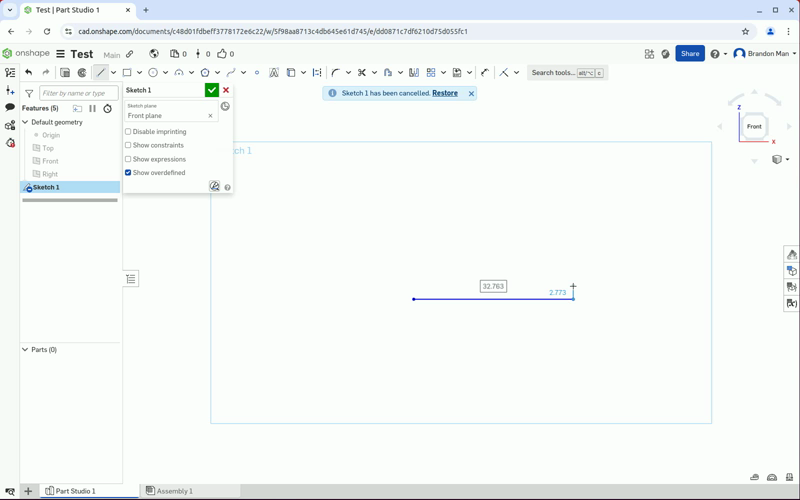
click(573, 285)
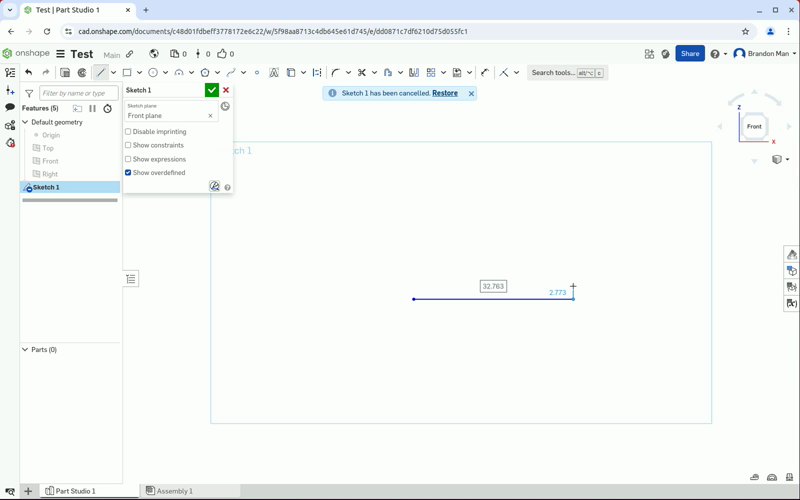
key_up(shift)
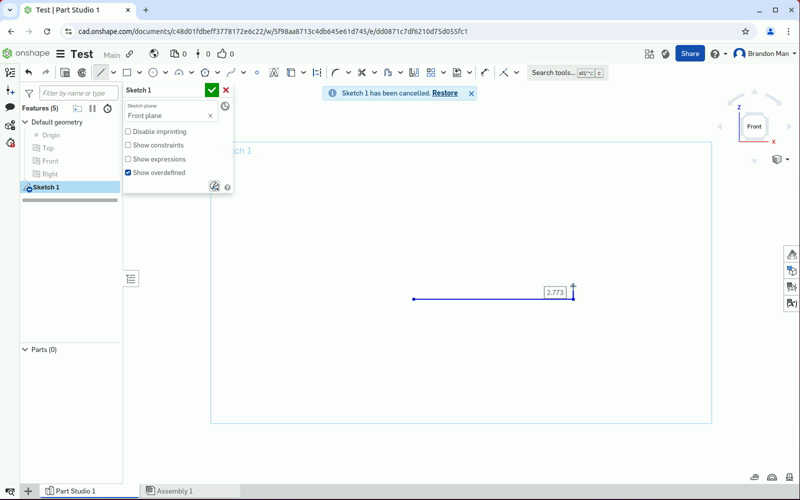
key_down(shift)
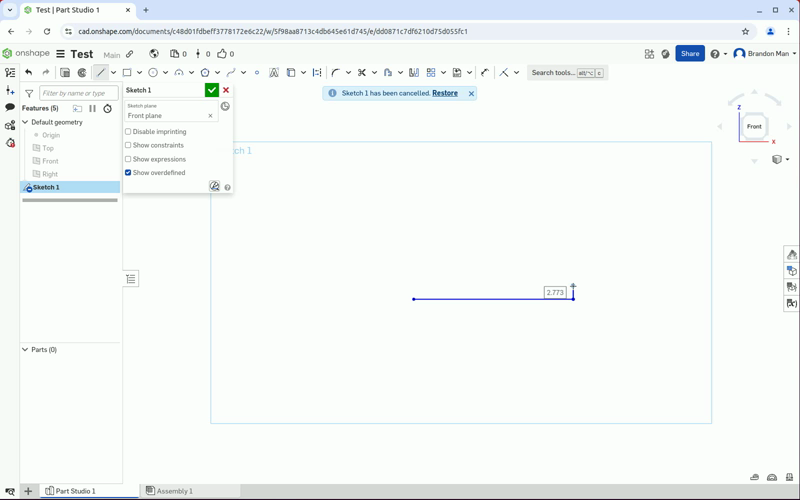
mouse_move(589, 285)
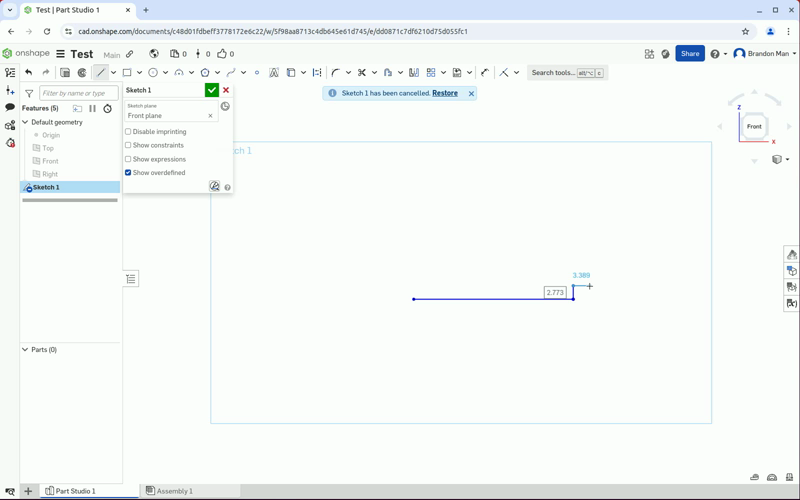
mouse_move(539, 285)
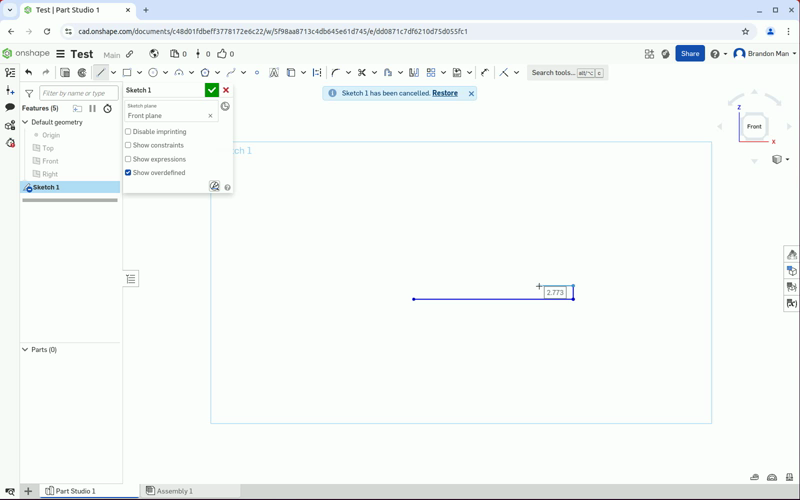
click(539, 285)
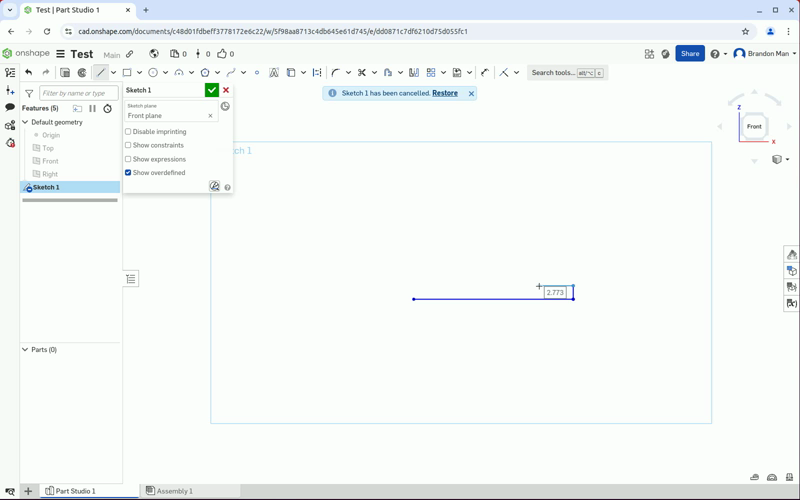
key_up(shift)
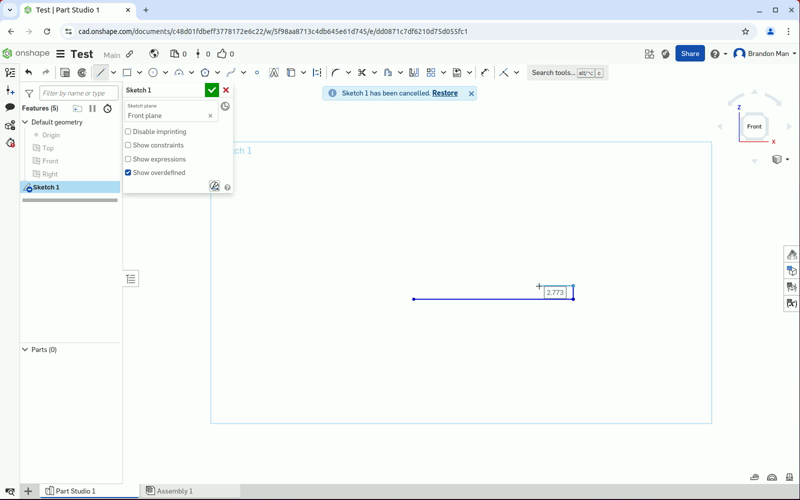
key_down(shift)
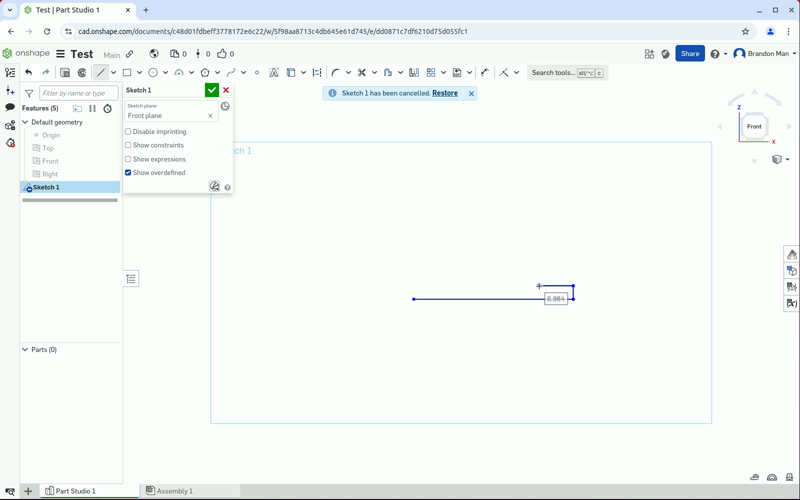
mouse_move(569, 285)
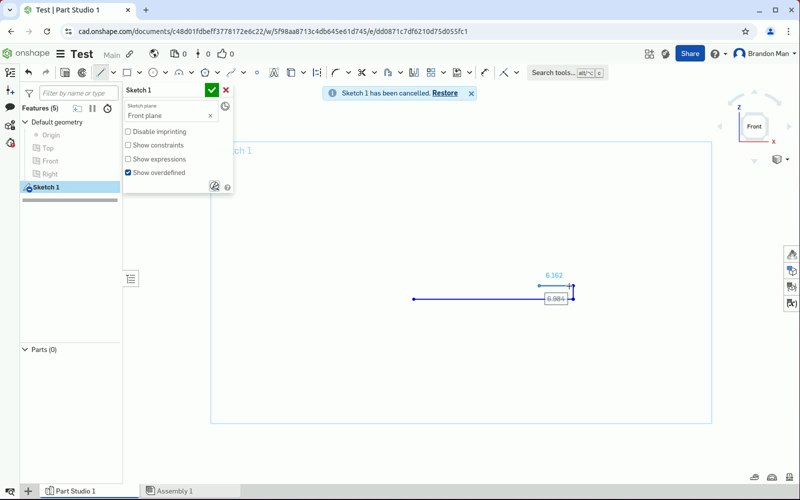
mouse_move(539, 252)
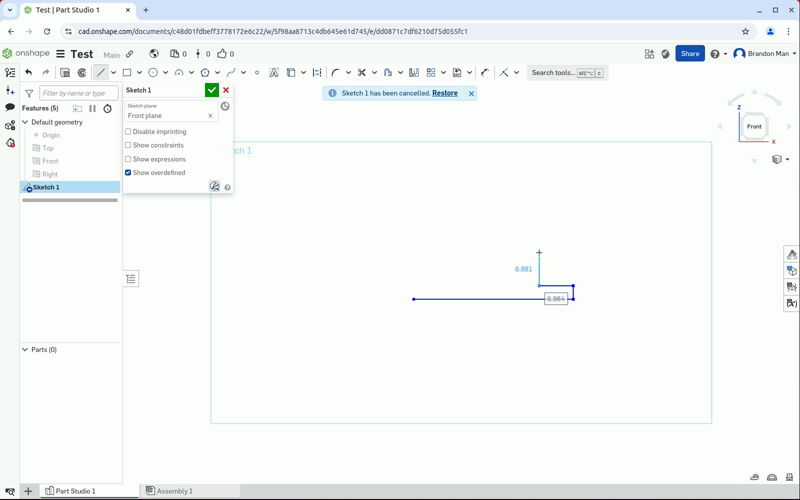
click(539, 252)
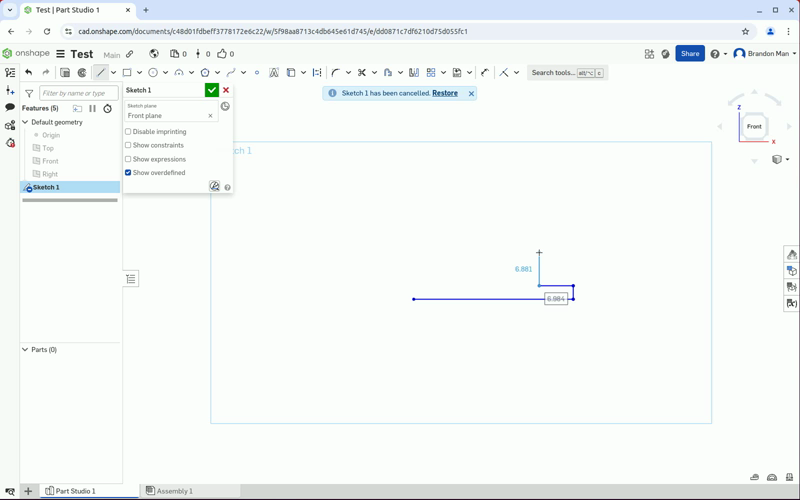
key_up(shift)
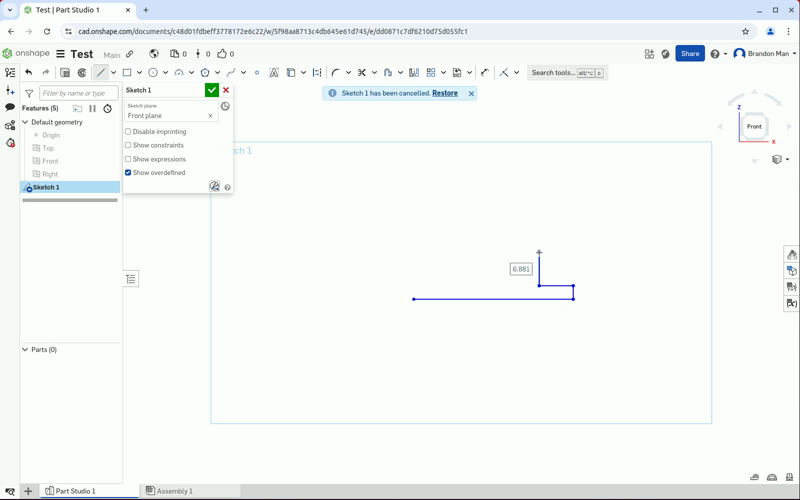
key_down(shift)
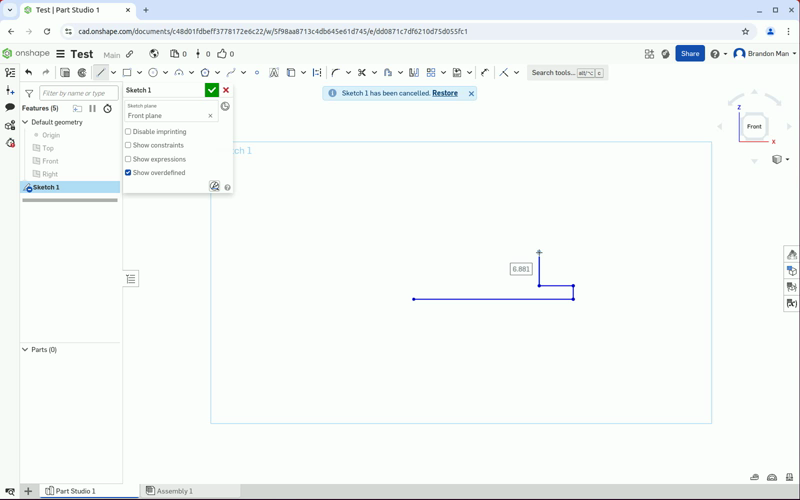
mouse_move(569, 252)
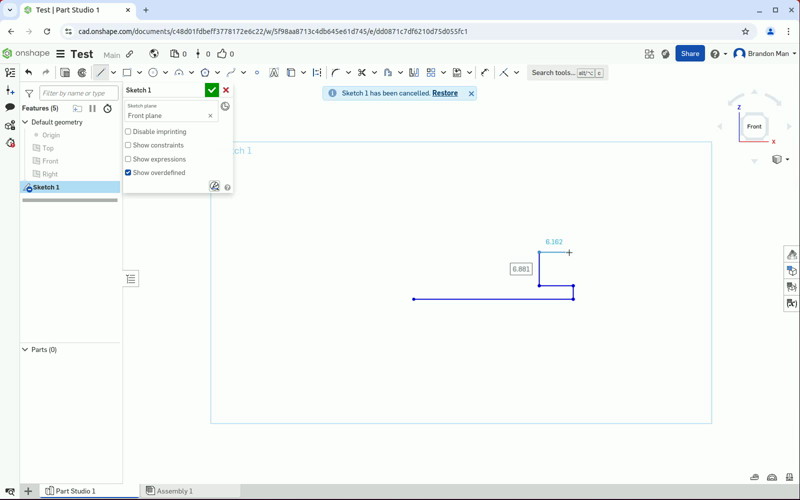
mouse_move(525, 252)
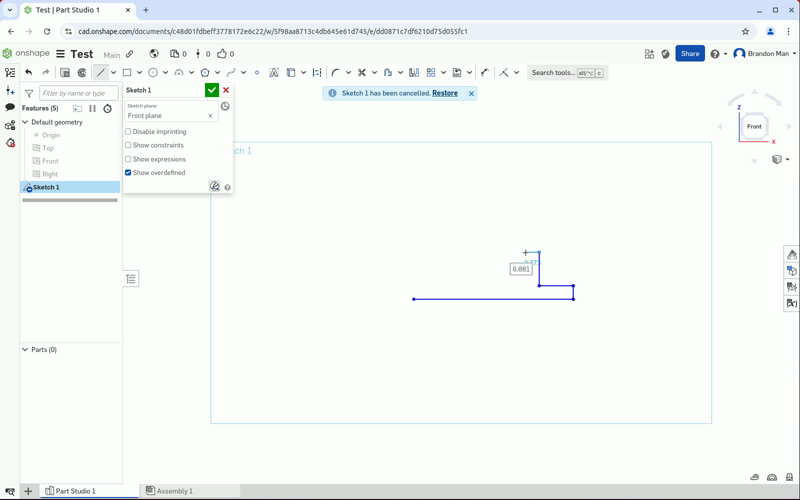
click(525, 252)
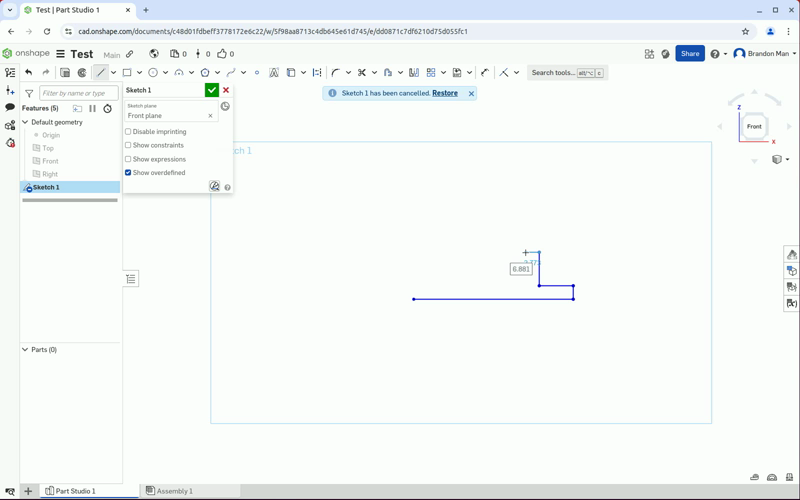
key_up(shift)
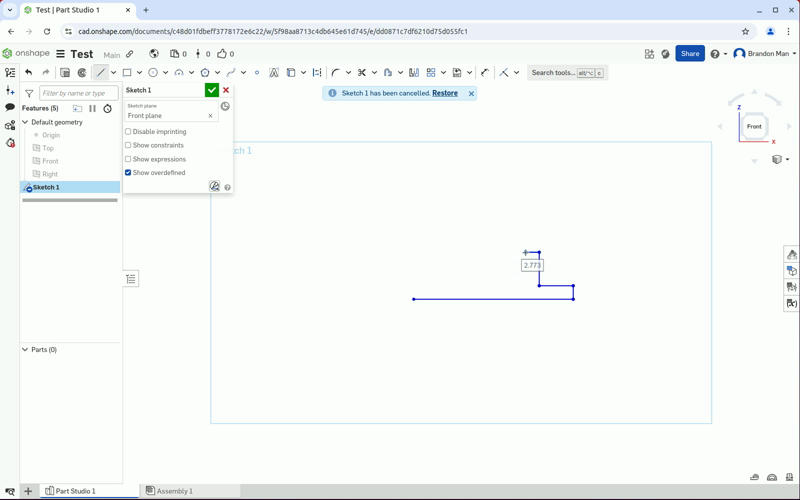
key(esc)
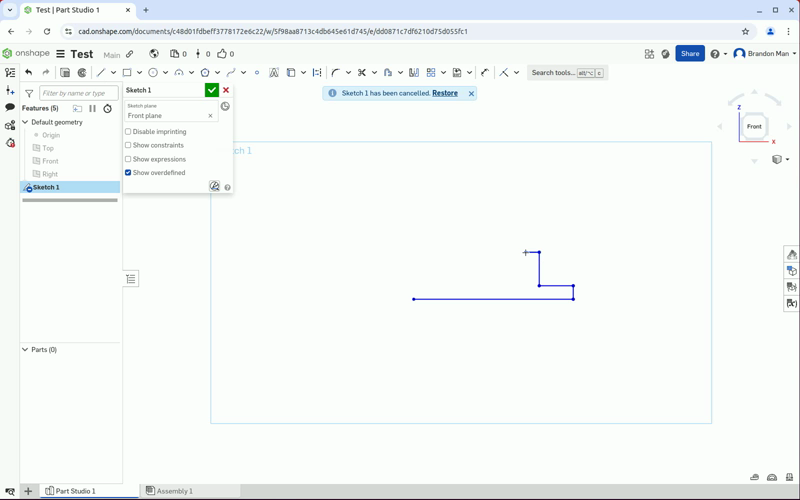
key(a)
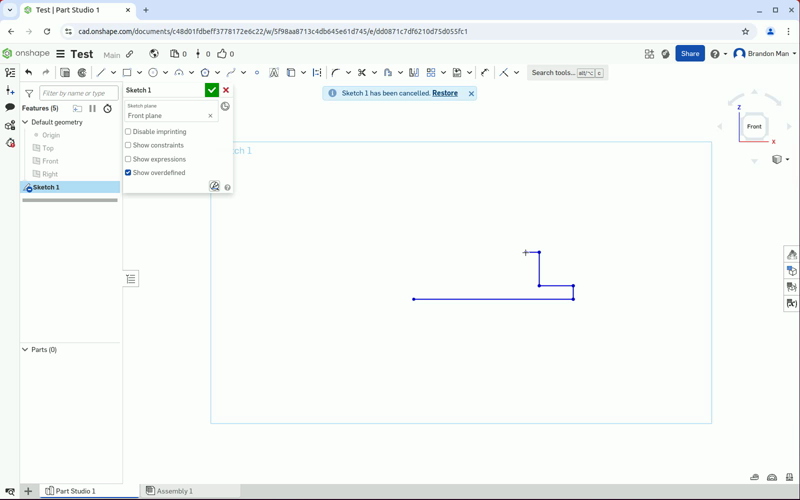
mouse_move(525, 252)
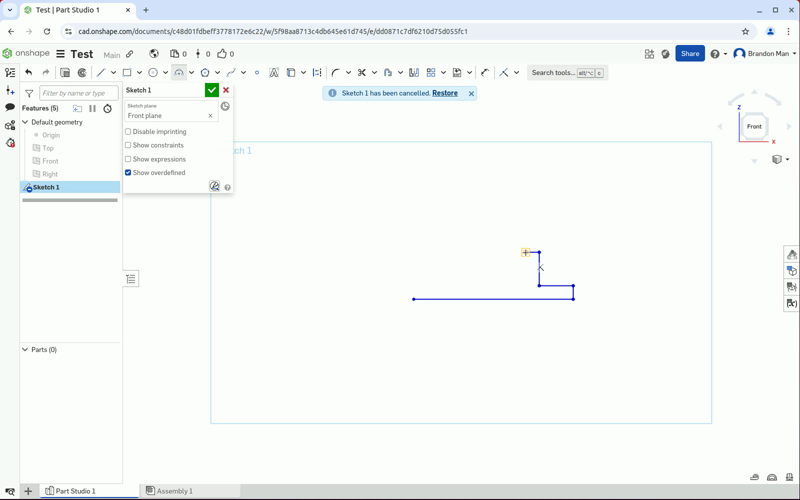
click(525, 252)
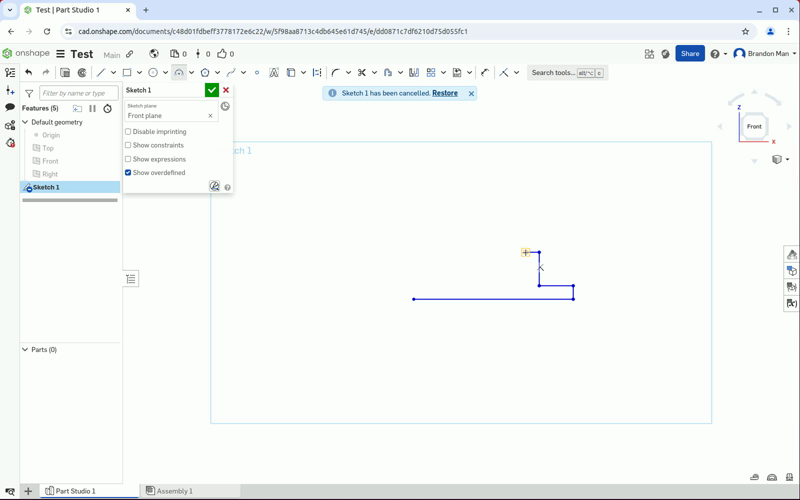
key_down(shift)
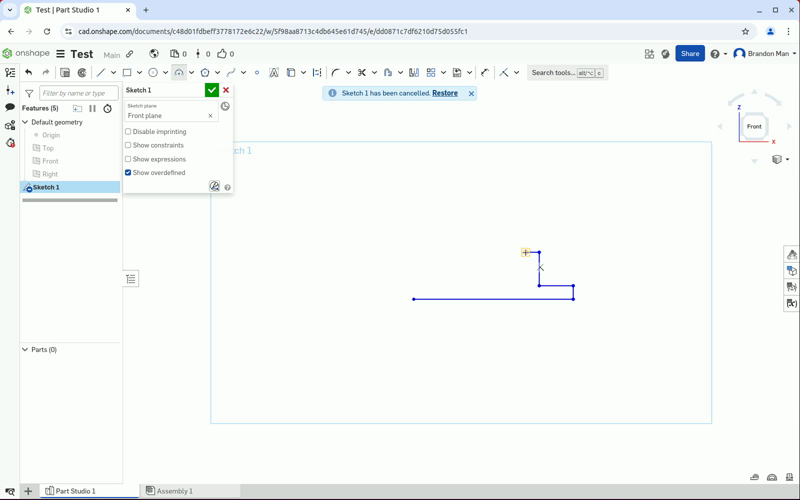
mouse_move(460, 252)
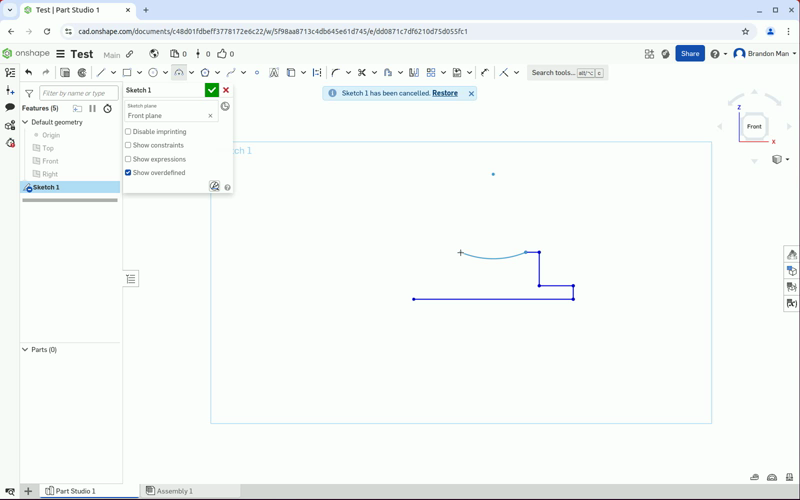
click(460, 252)
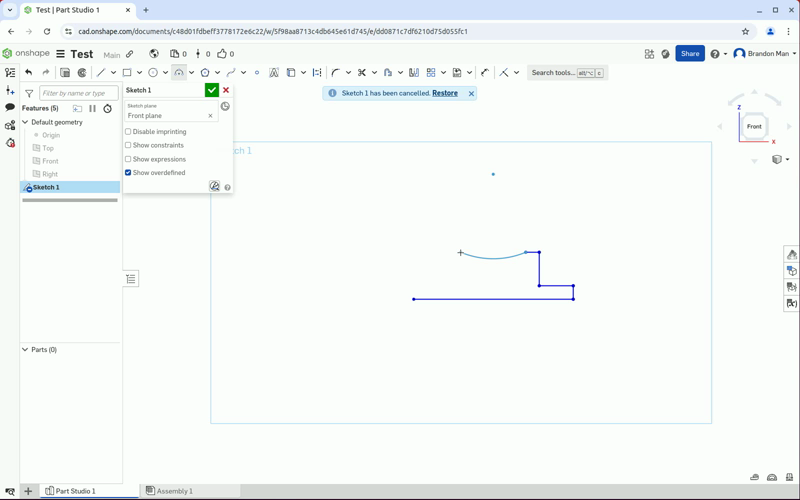
mouse_move(493, 285)
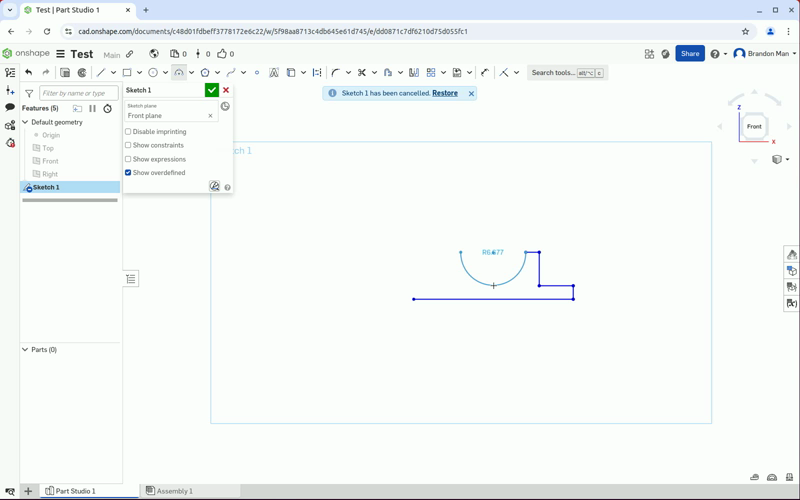
click(493, 285)
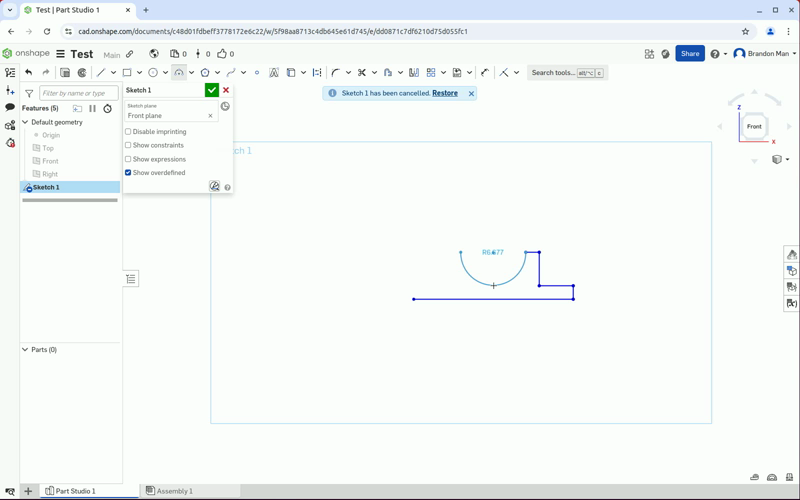
key_up(shift)
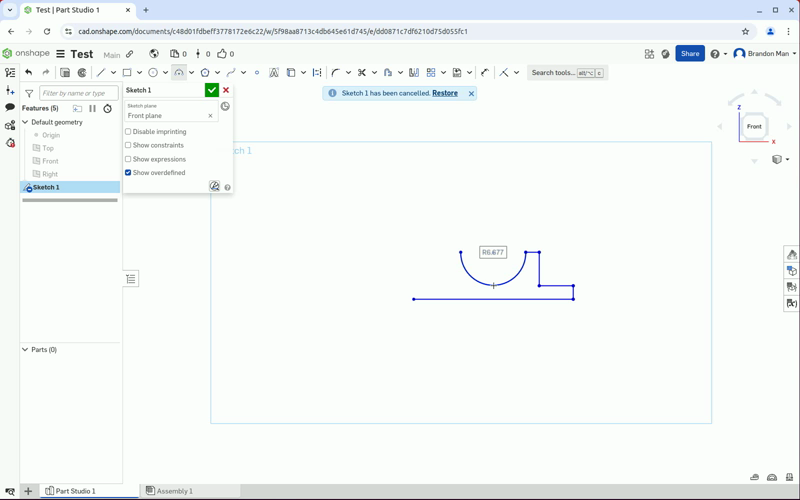
key(esc)
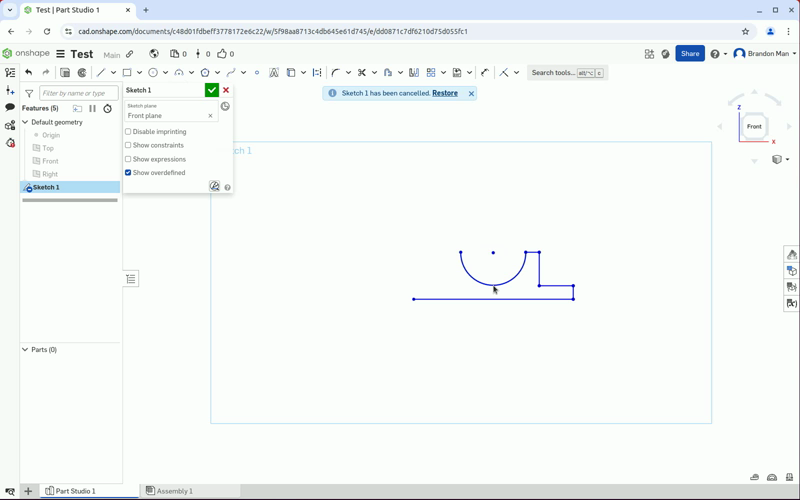
key(l)
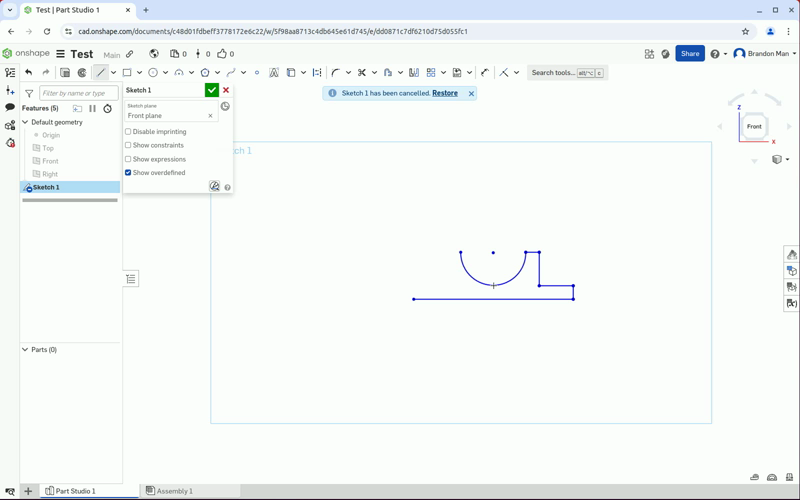
mouse_move(460, 252)
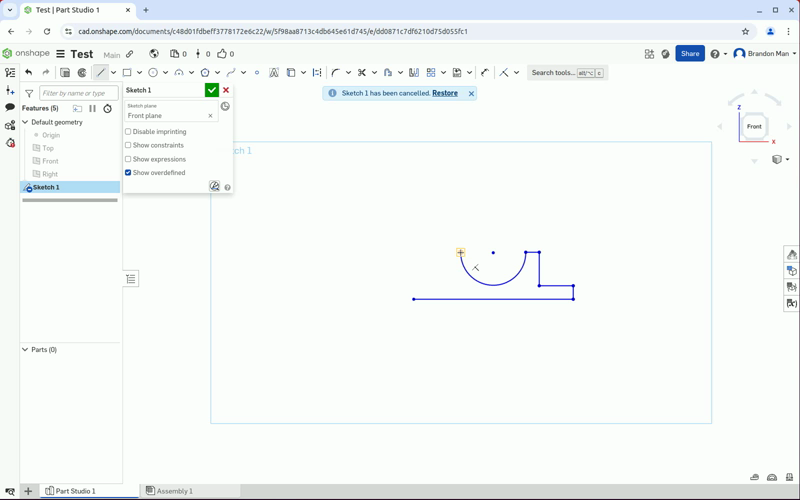
click(460, 252)
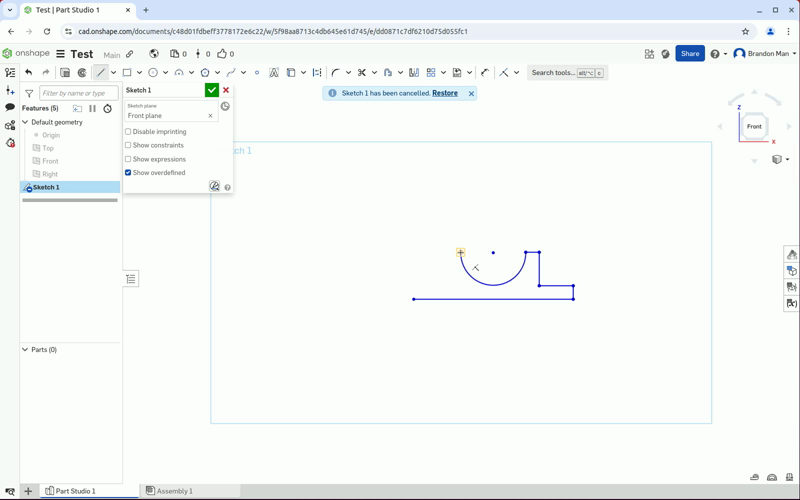
key_down(shift)
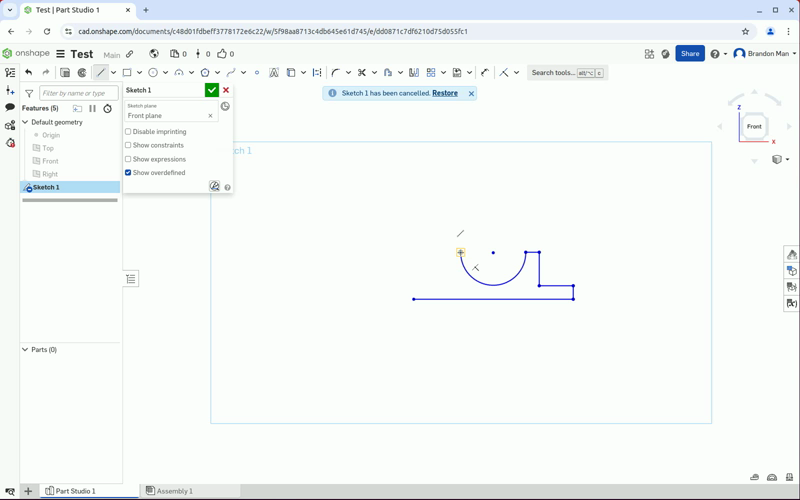
mouse_move(490, 252)
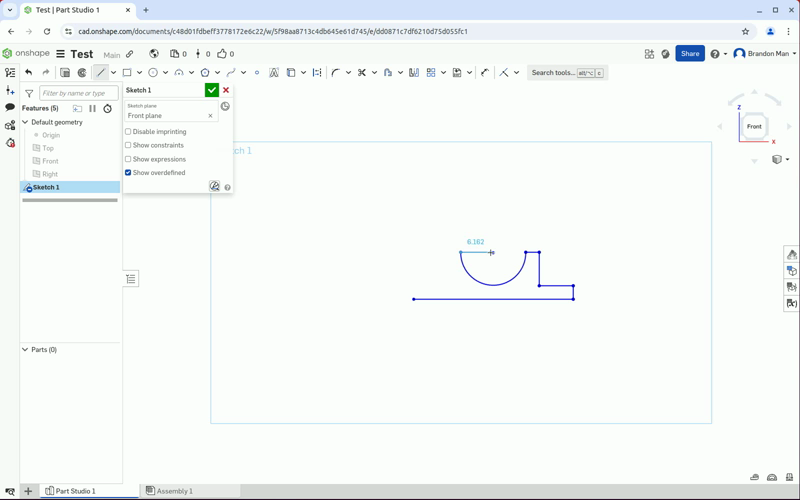
mouse_move(447, 252)
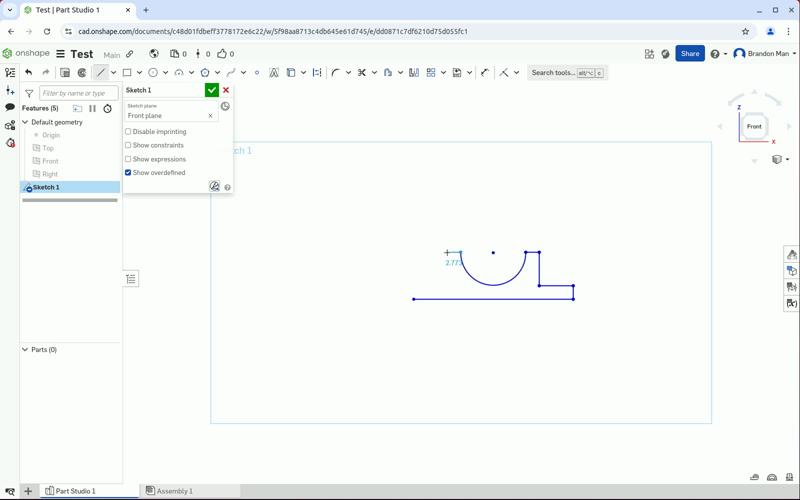
click(447, 252)
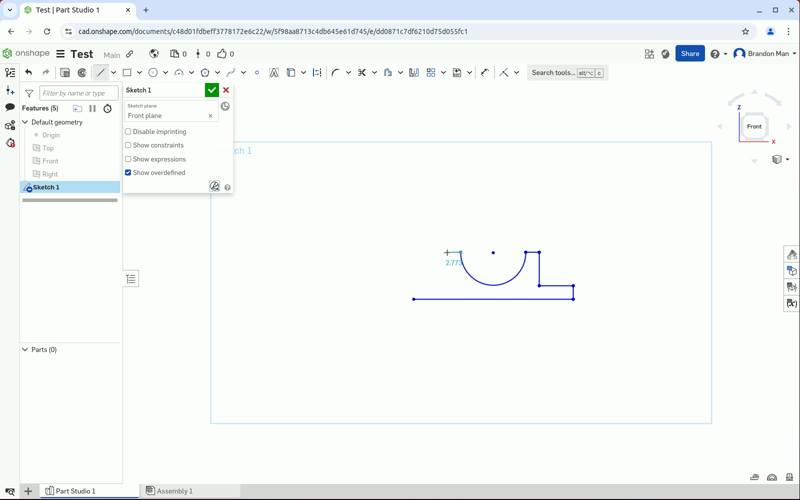
key_up(shift)
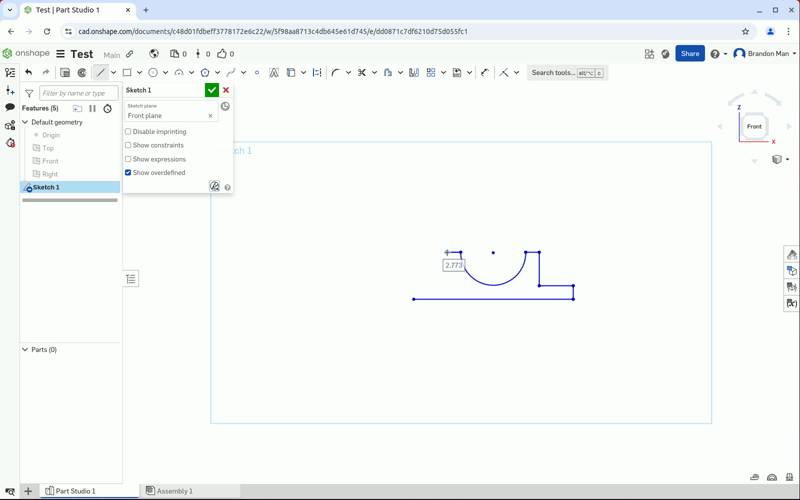
key_down(shift)
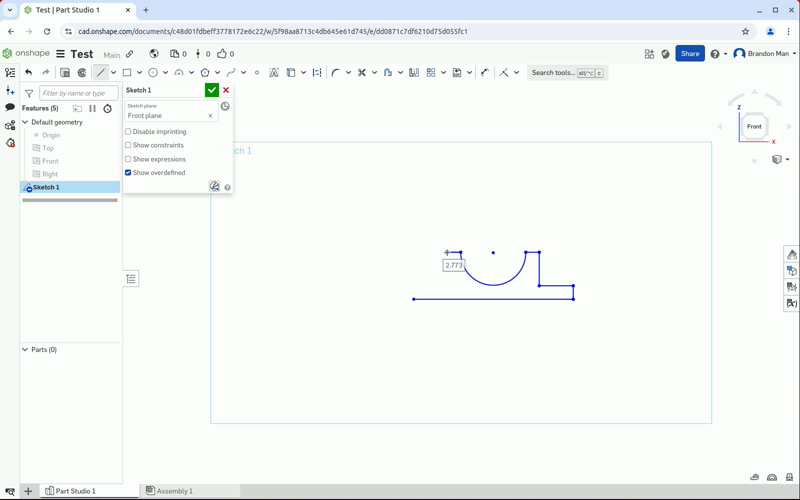
mouse_move(477, 252)
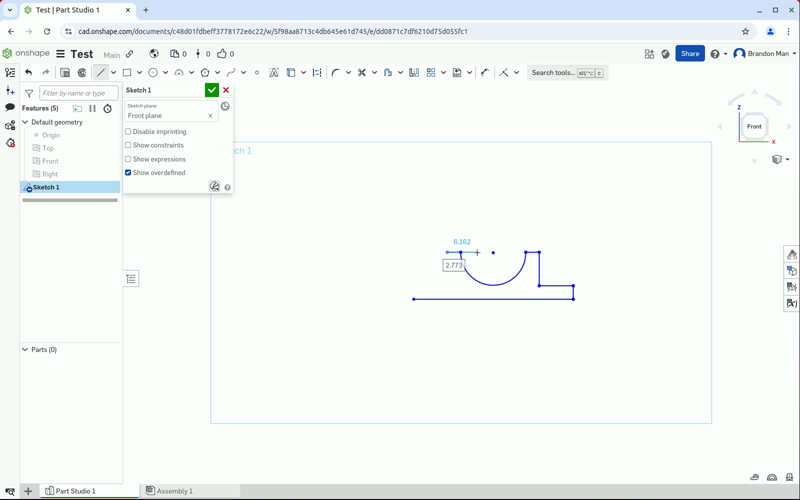
mouse_move(447, 285)
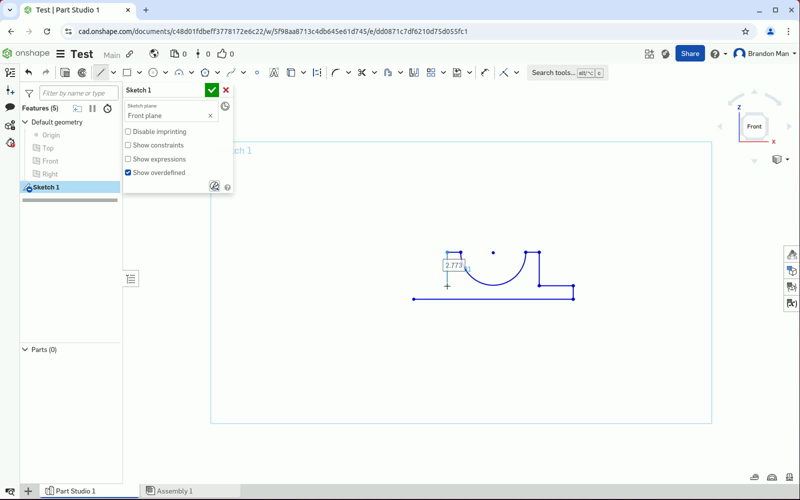
click(447, 285)
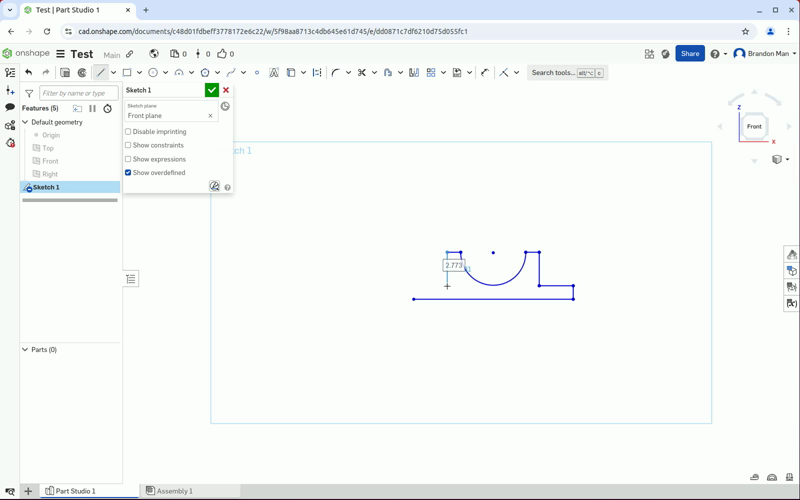
key_up(shift)
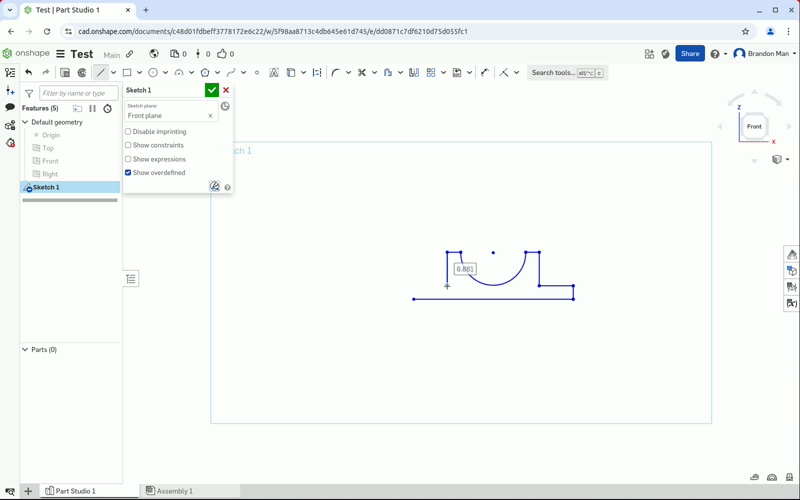
key_down(shift)
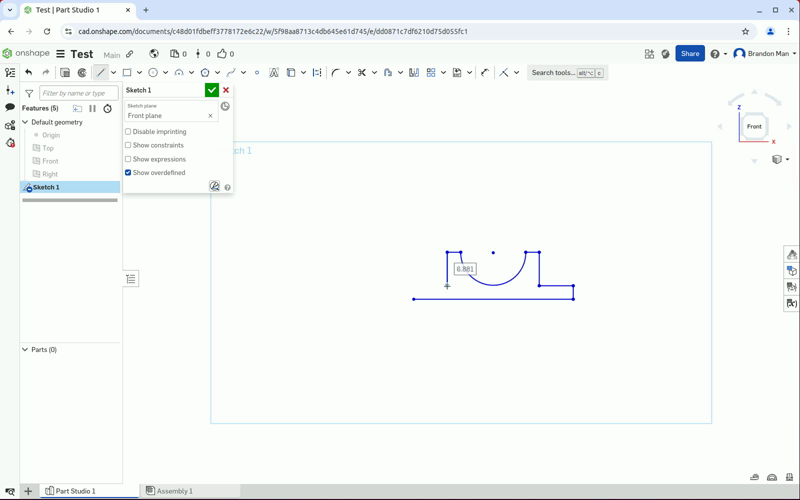
mouse_move(477, 285)
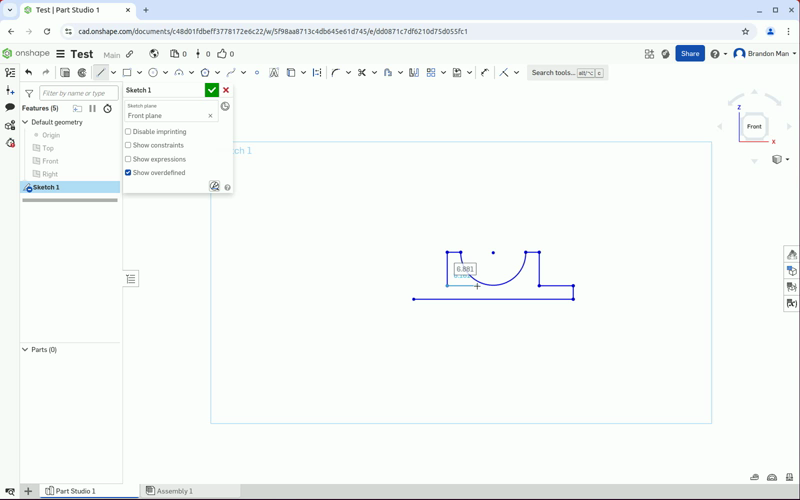
mouse_move(413, 285)
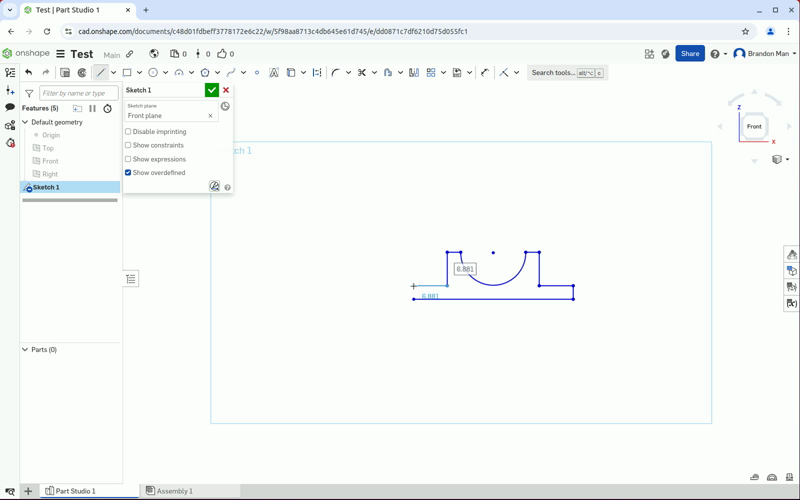
click(413, 285)
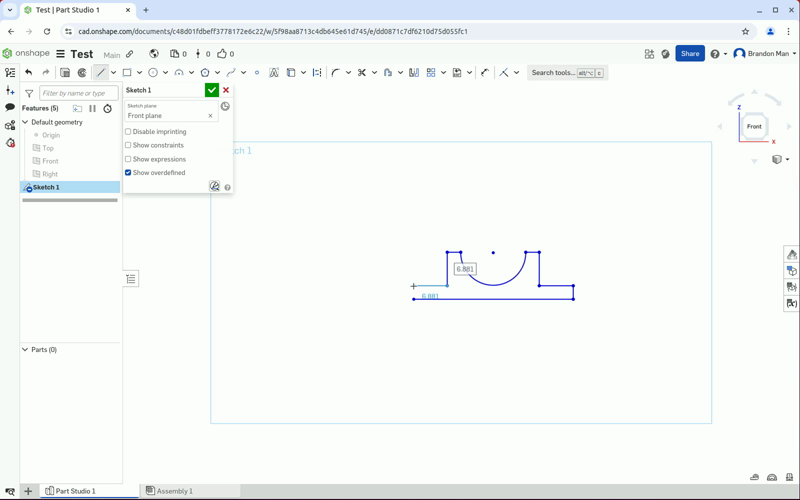
key_up(shift)
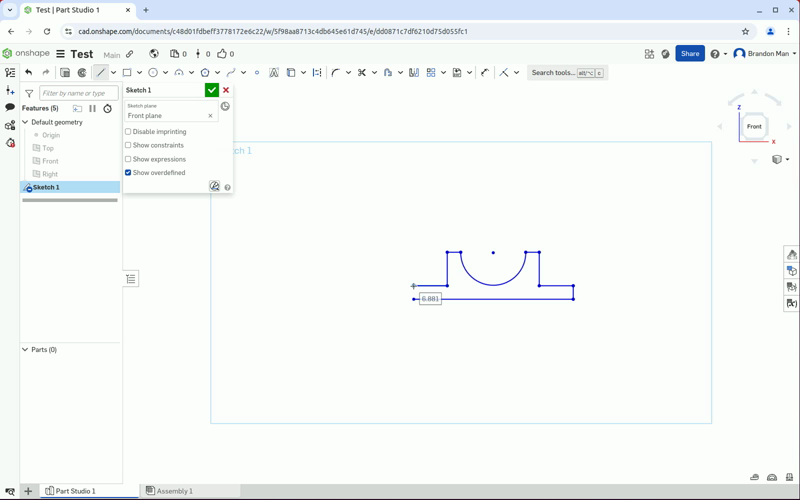
mouse_move(444, 285)
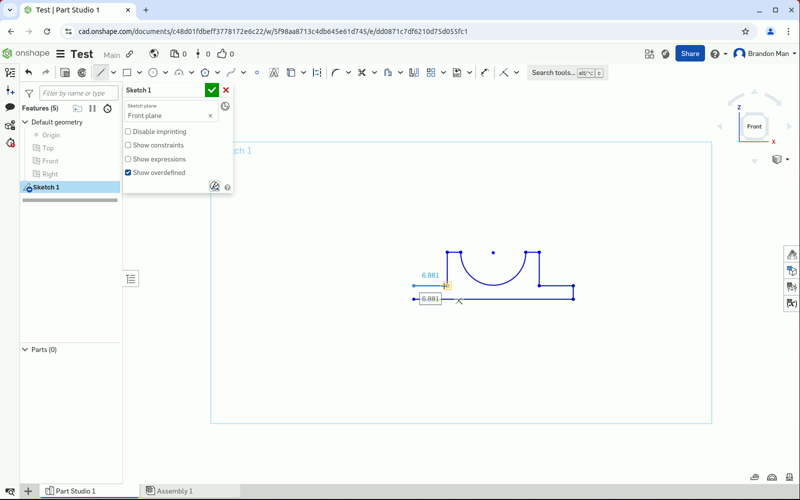
key_down(shift)
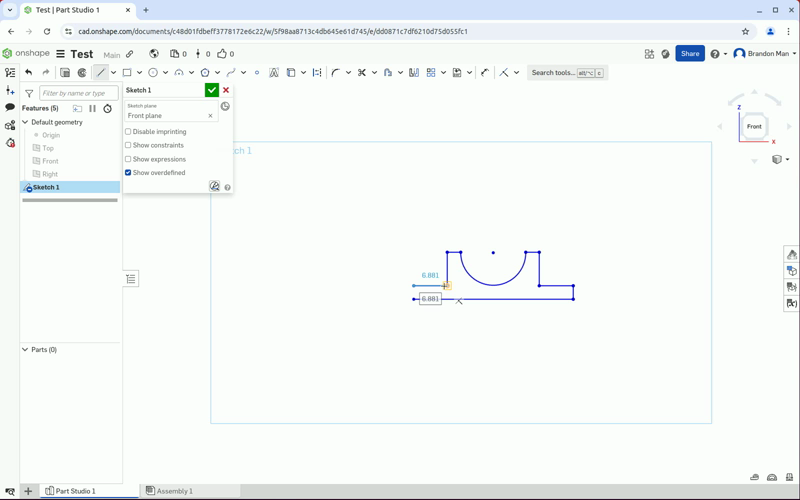
mouse_move(413, 299)
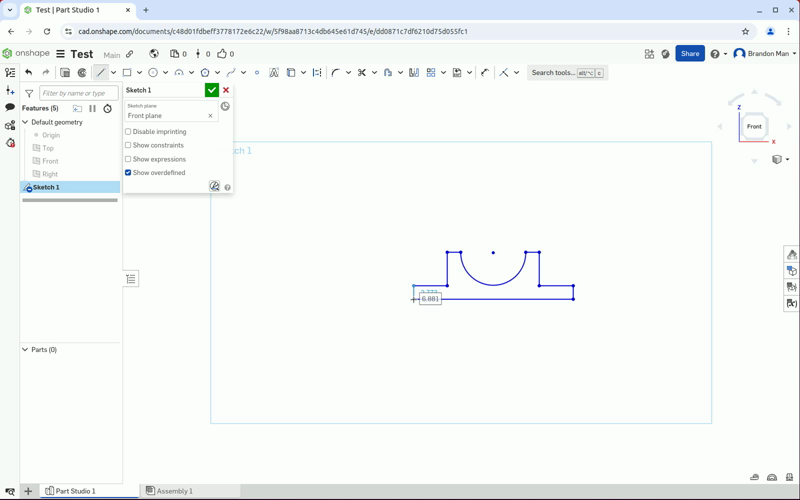
key_up(shift)
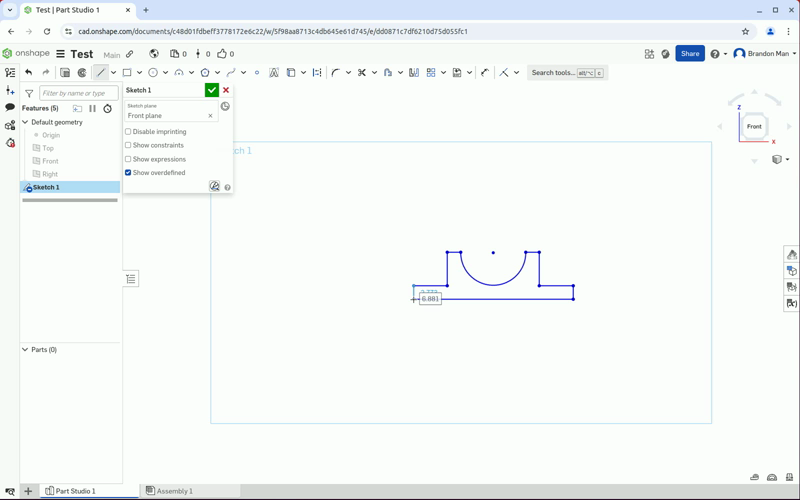
click(413, 299)
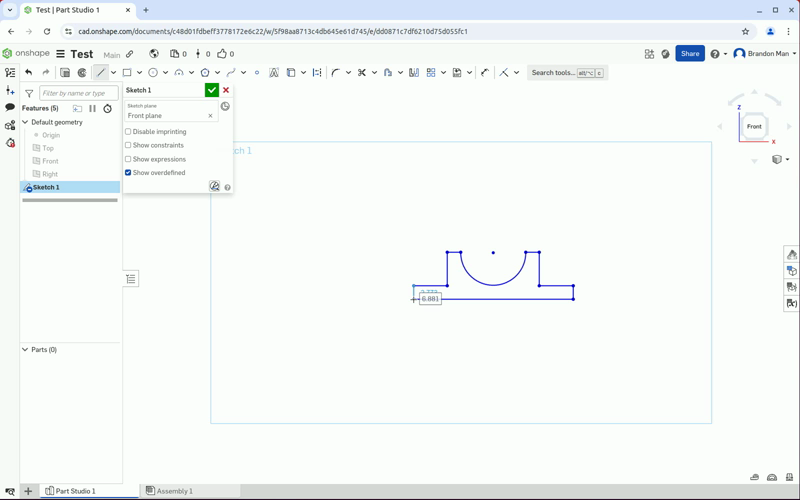
key(esc)
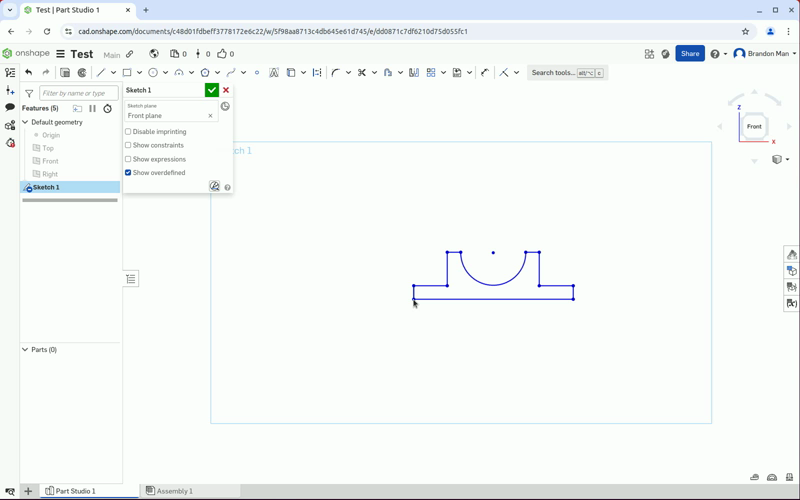
mouse_move(482, 292)
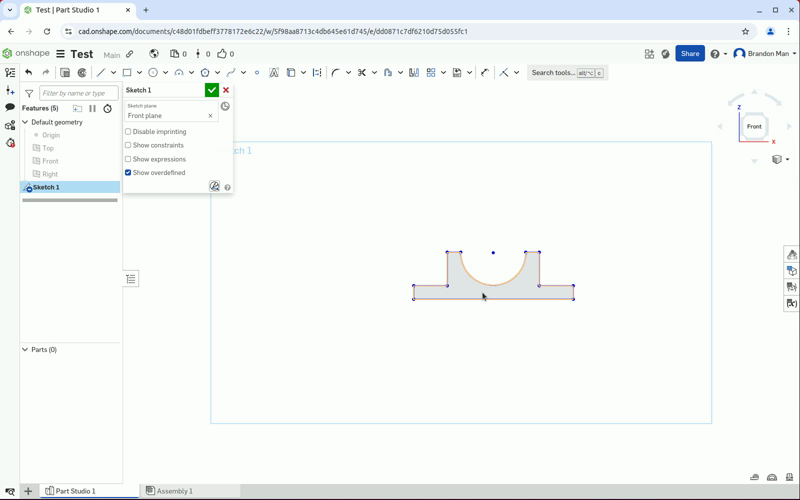
scroll(6)
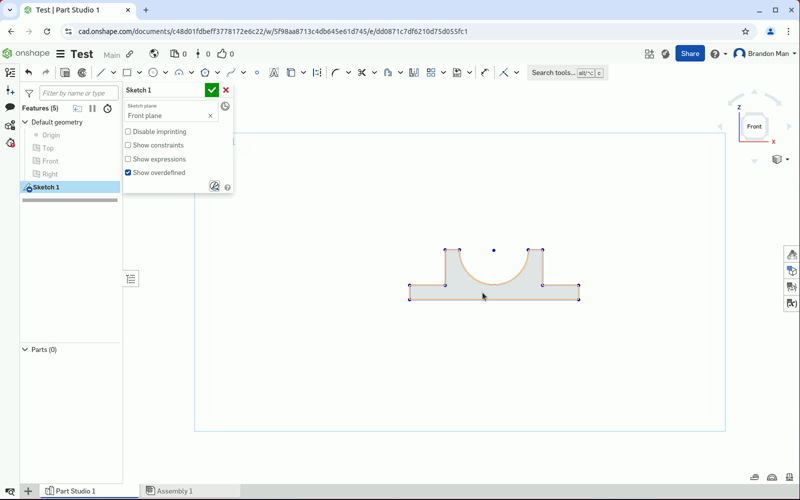
scroll(6)
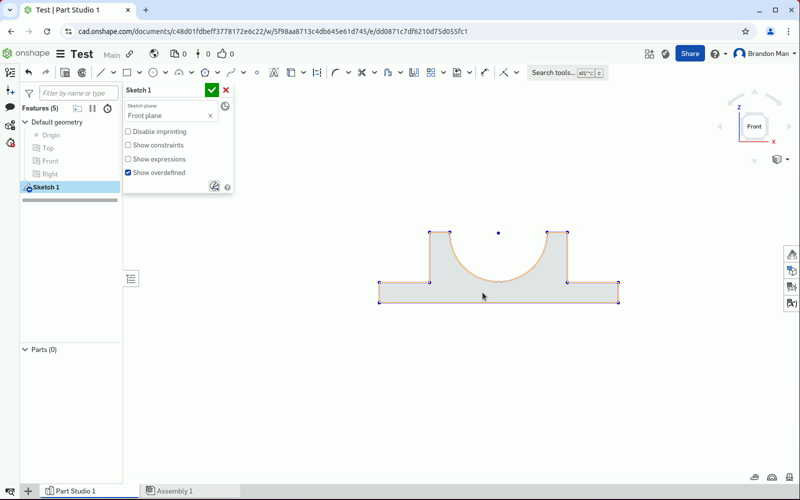
scroll(6)
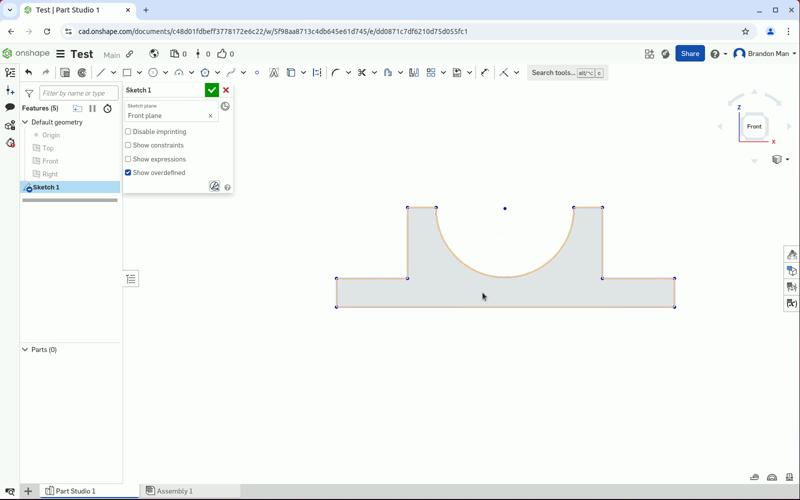
scroll(6)
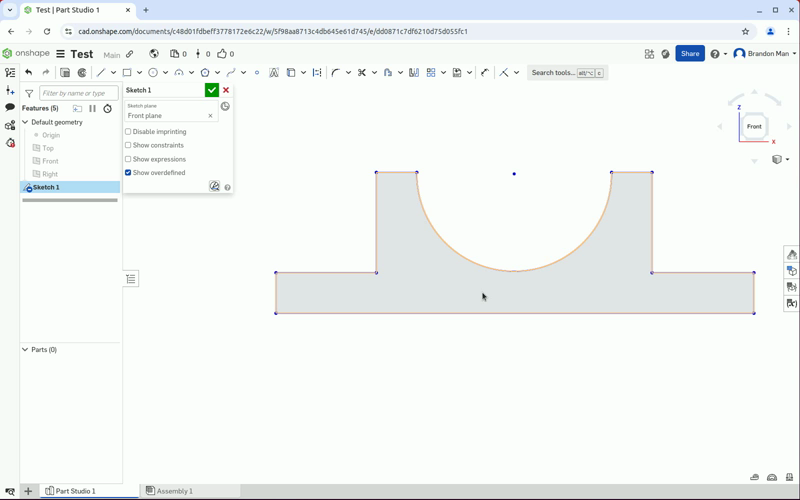
scroll(6)
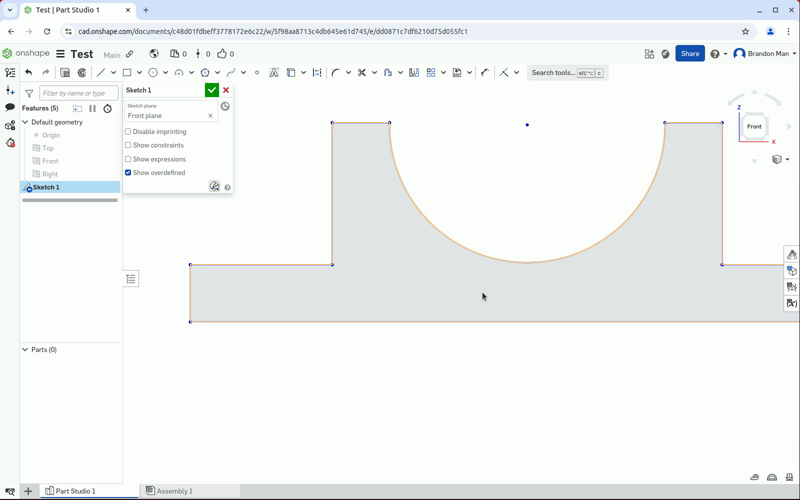
scroll(6)
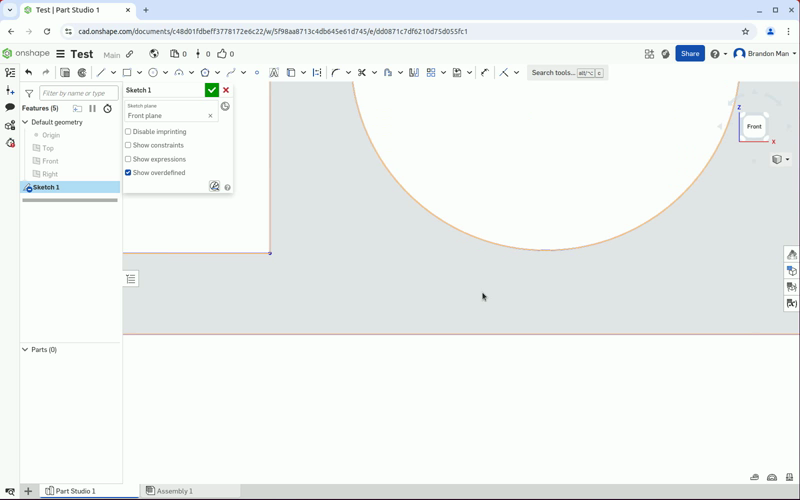
scroll(6)
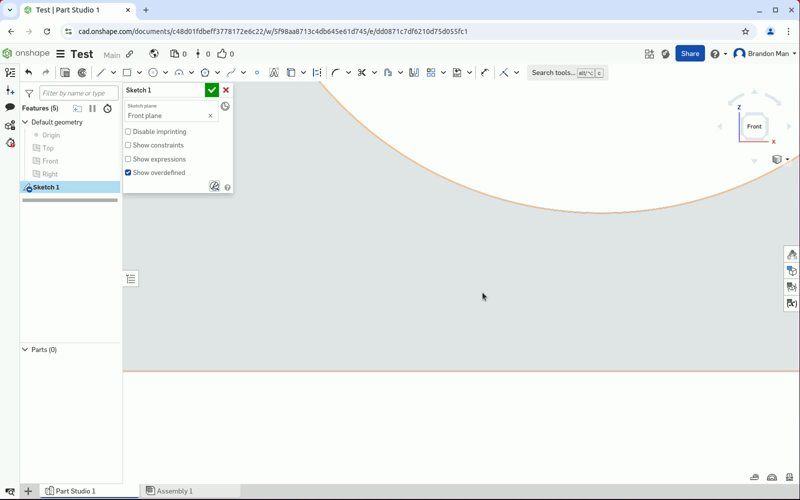
click(482, 292)
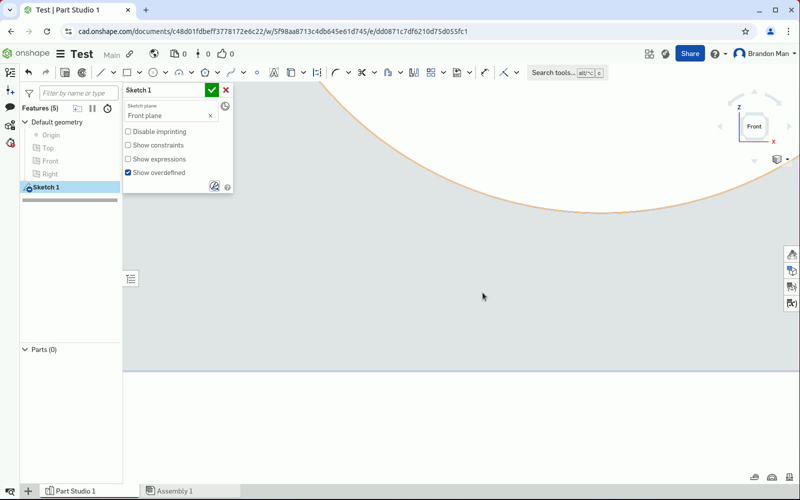
scroll(-6)
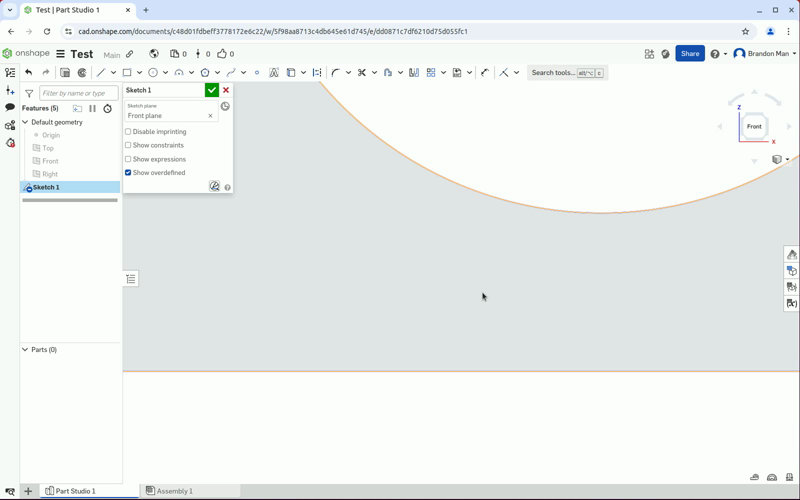
scroll(-6)
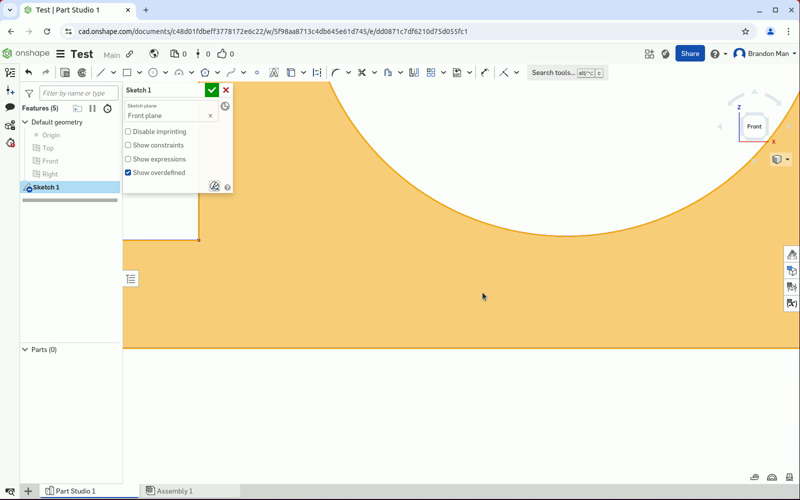
scroll(-6)
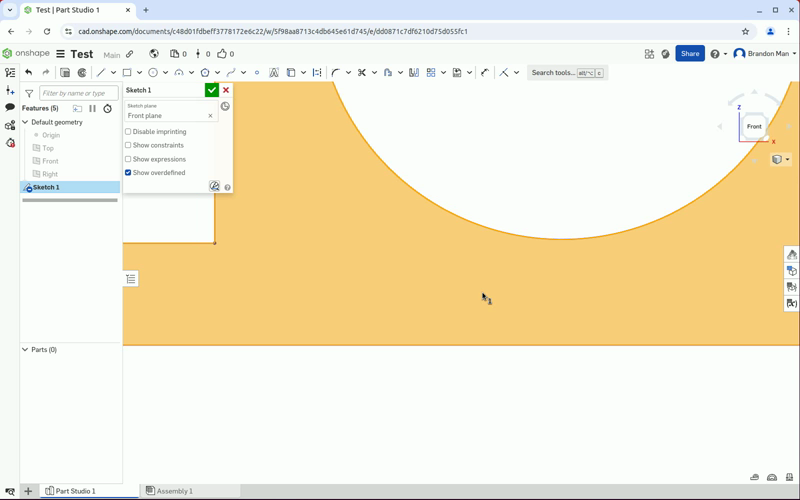
scroll(-6)
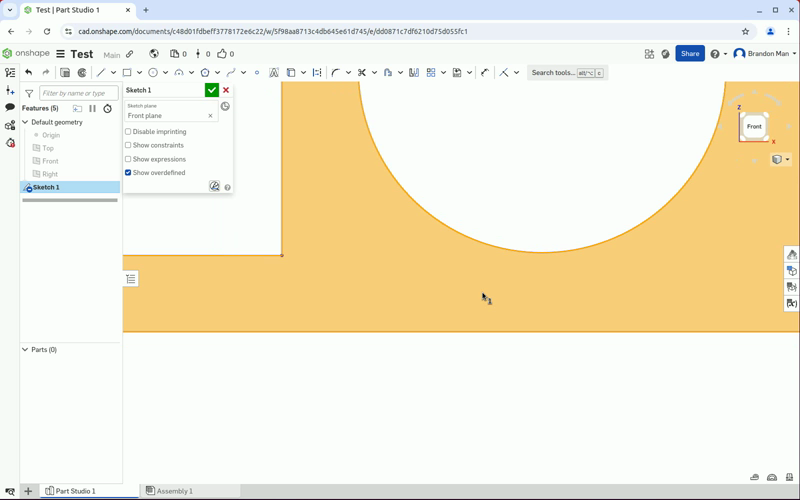
scroll(-6)
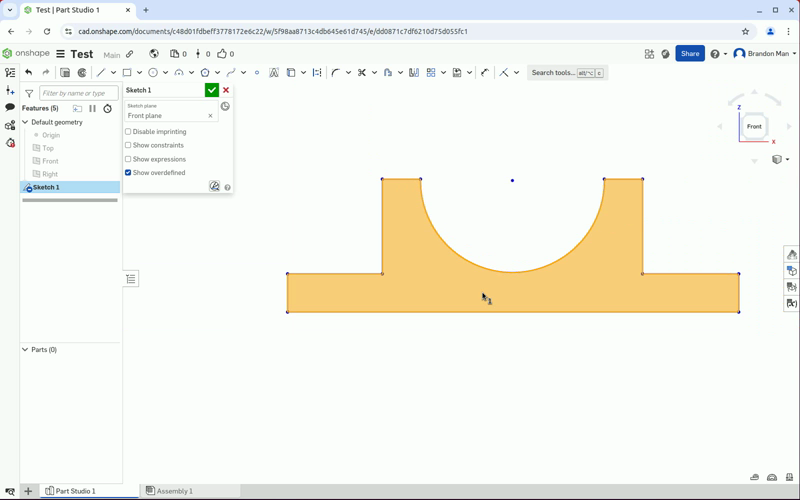
scroll(-6)
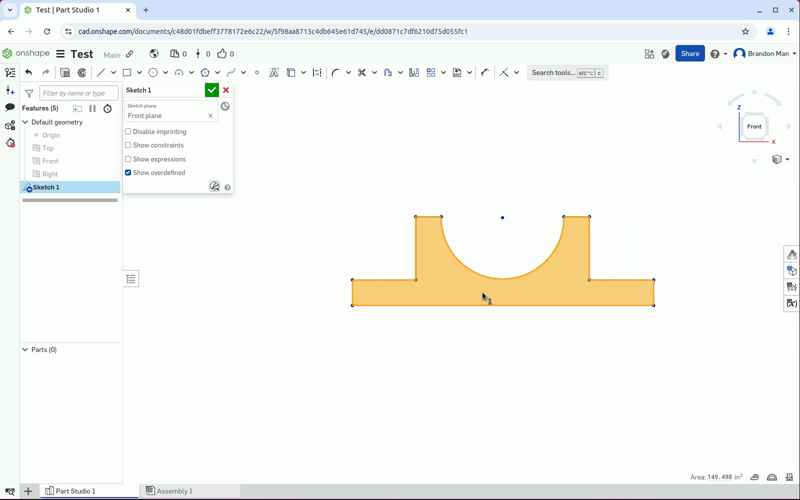
scroll(-6)
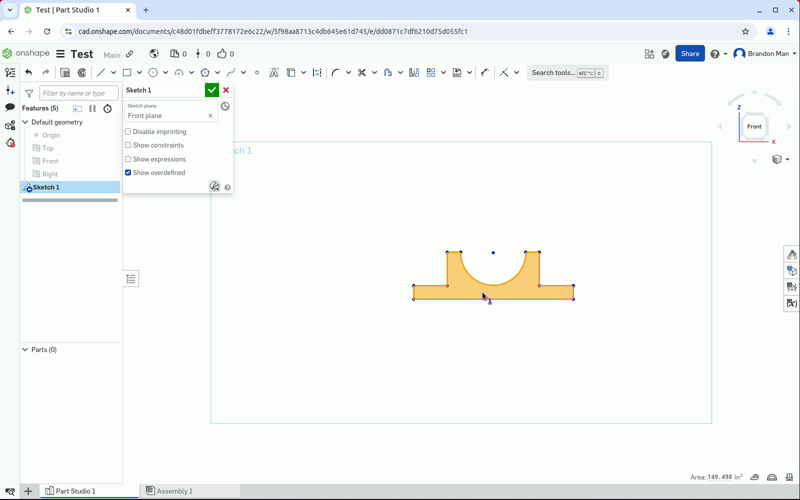
mouse_move(73, 352)
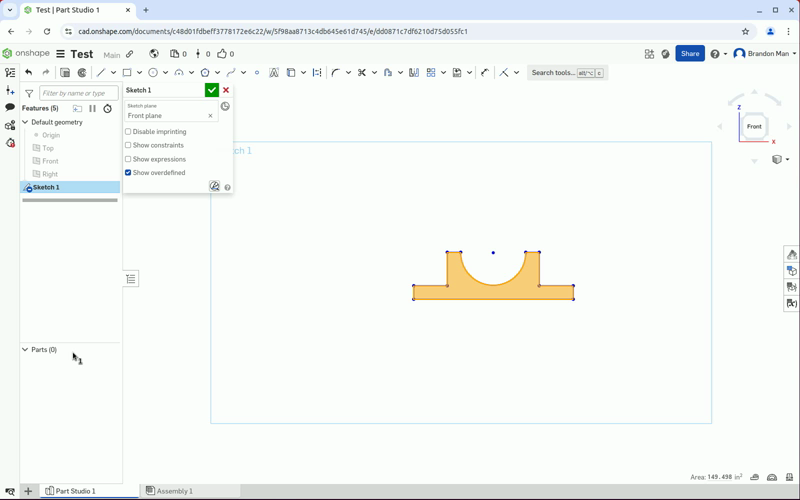
key(shift+y)
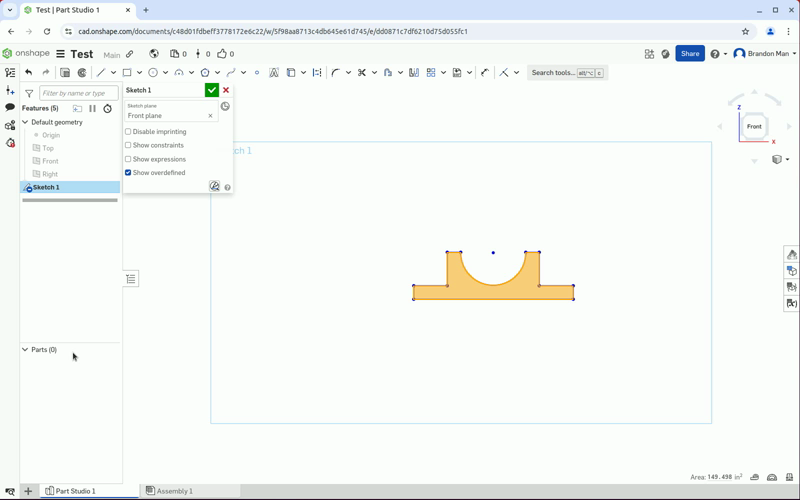
key(shift+e)
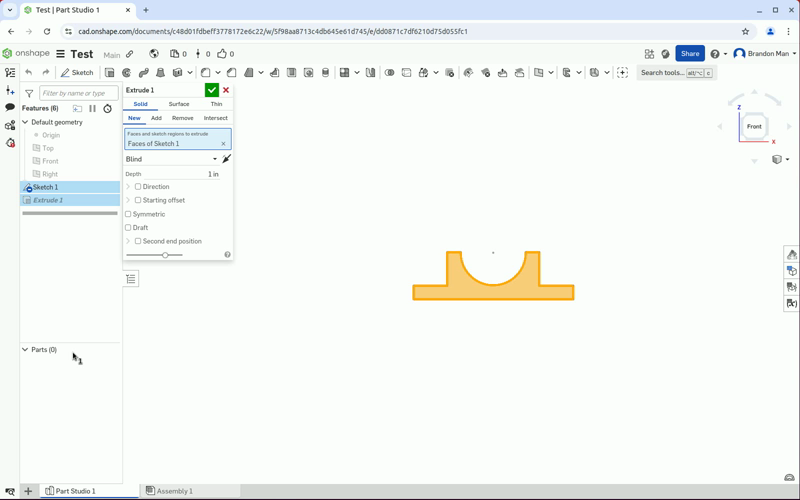
mouse_move(143, 106)
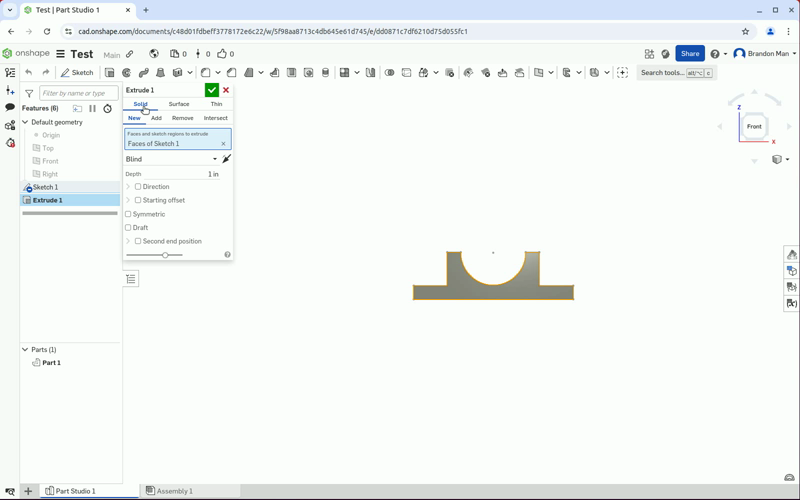
click(143, 106)
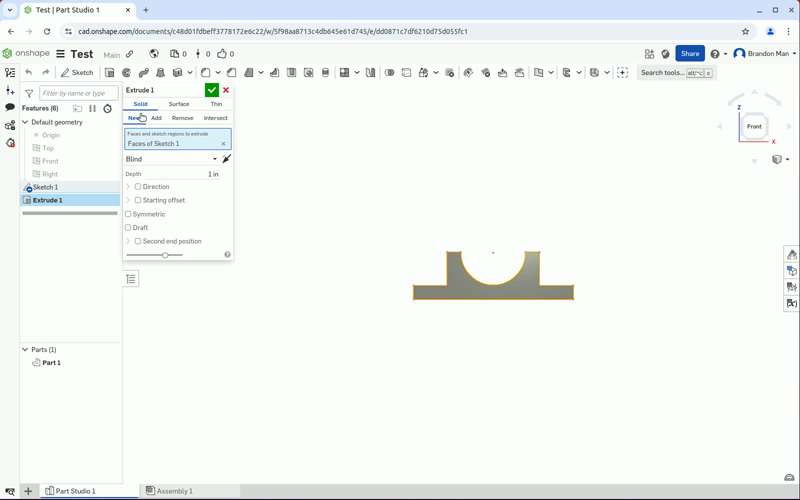
mouse_move(137, 120)
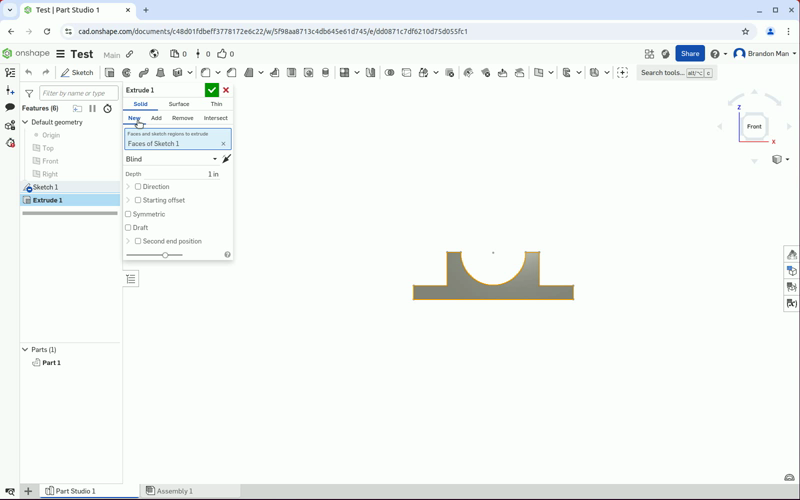
click(137, 120)
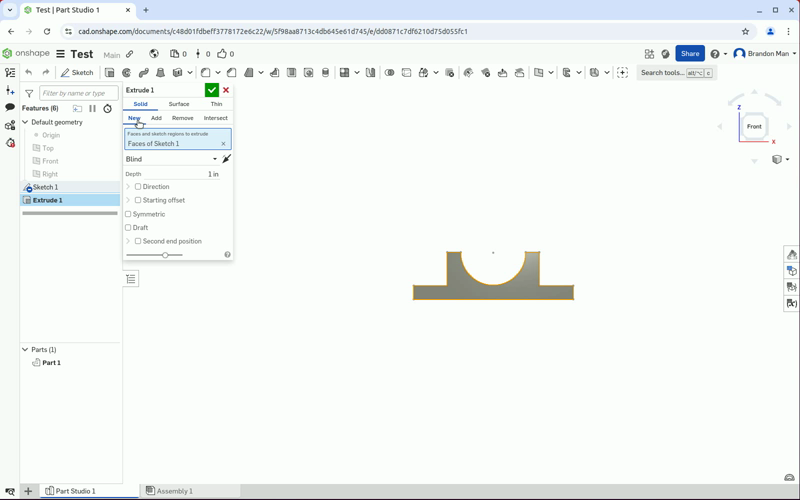
key(tab, 4)
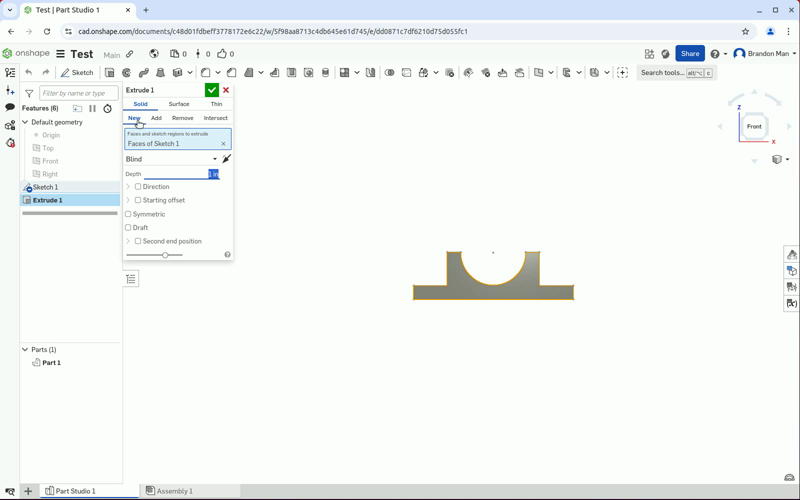
text(-12.276)
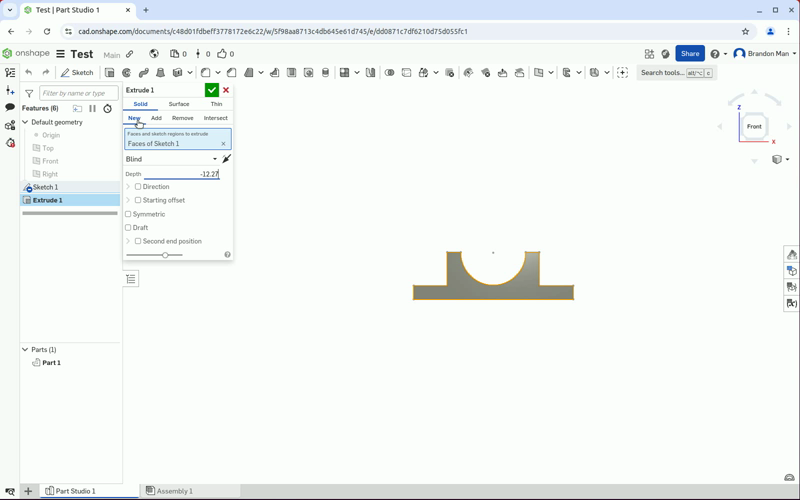
key(enter)
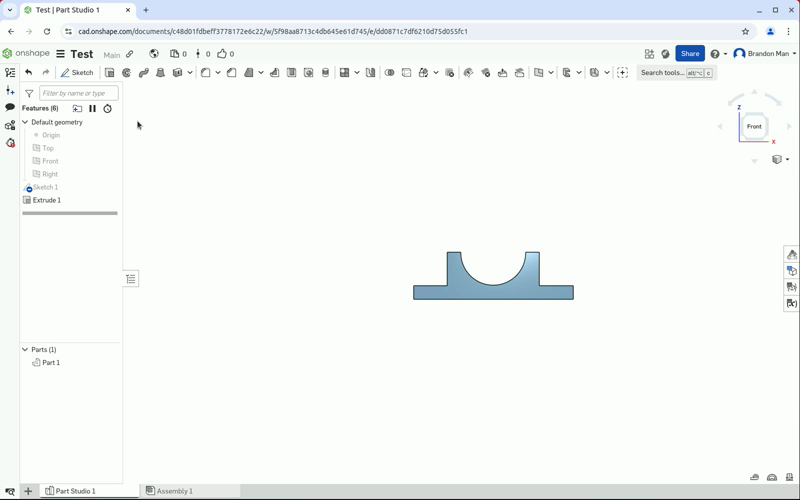
key(shift+h)
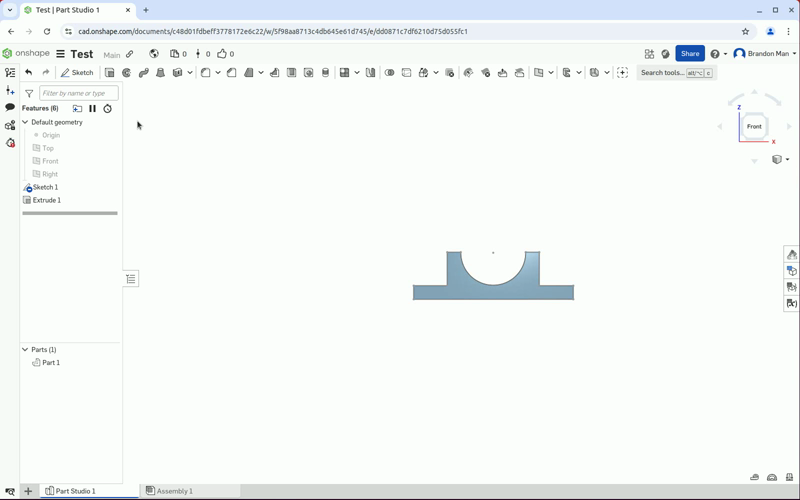
key(shift+h)
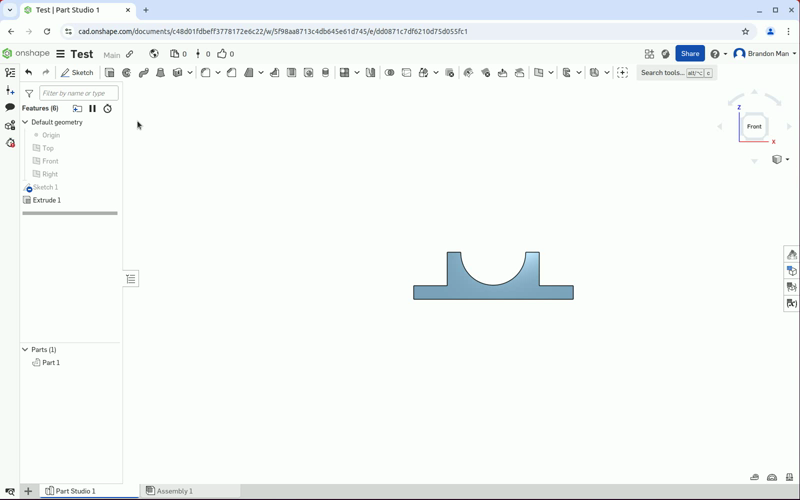
mouse_move(73, 189)
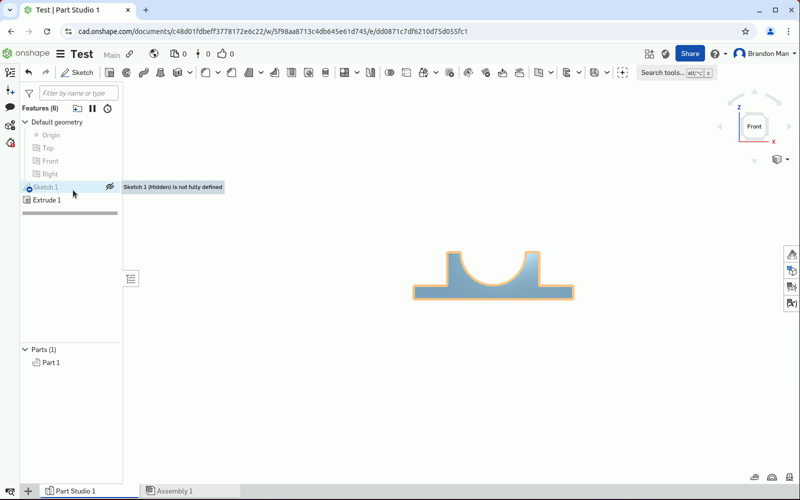
click(73, 189)
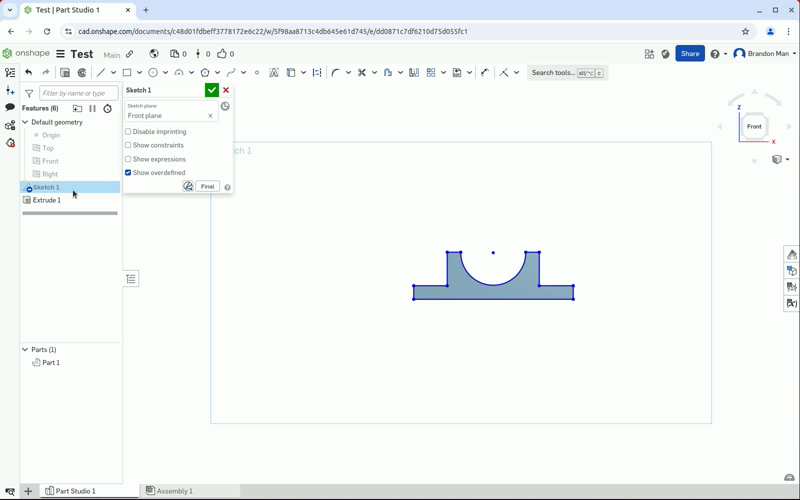
mouse_move(229, 92)
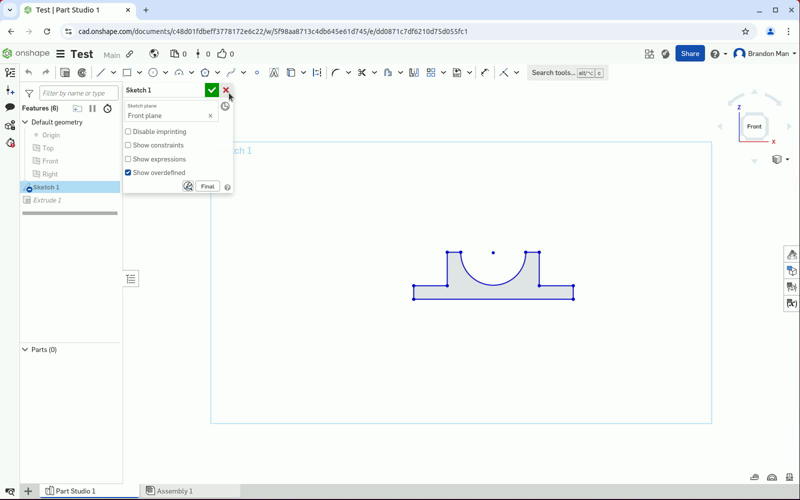
click(229, 92)
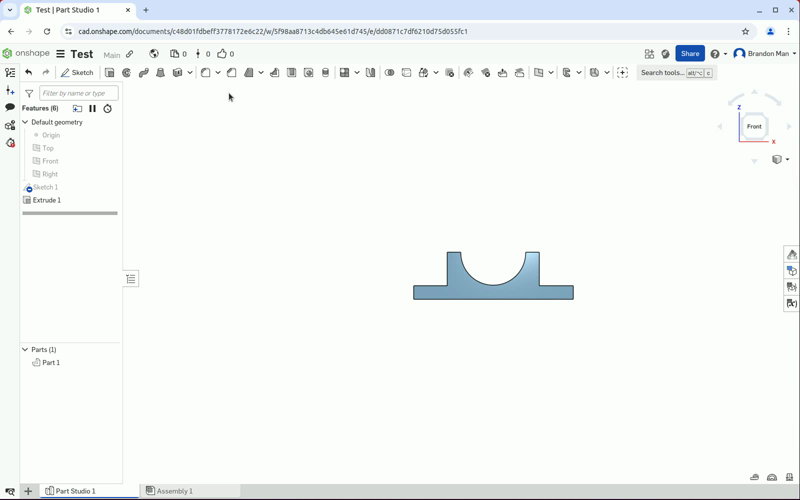
mouse_move(73, 352)
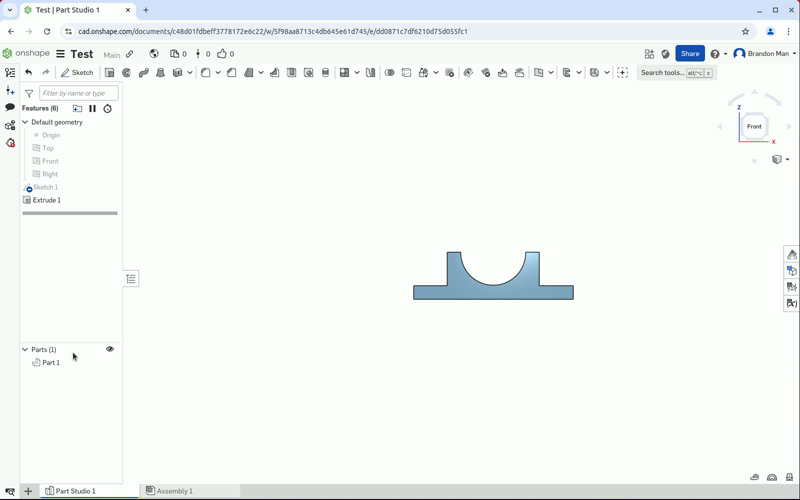
key(y)
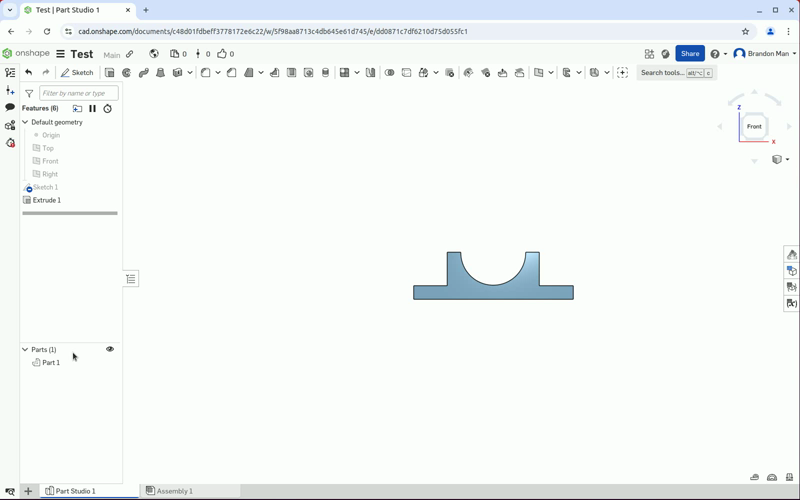
key(shift+p)
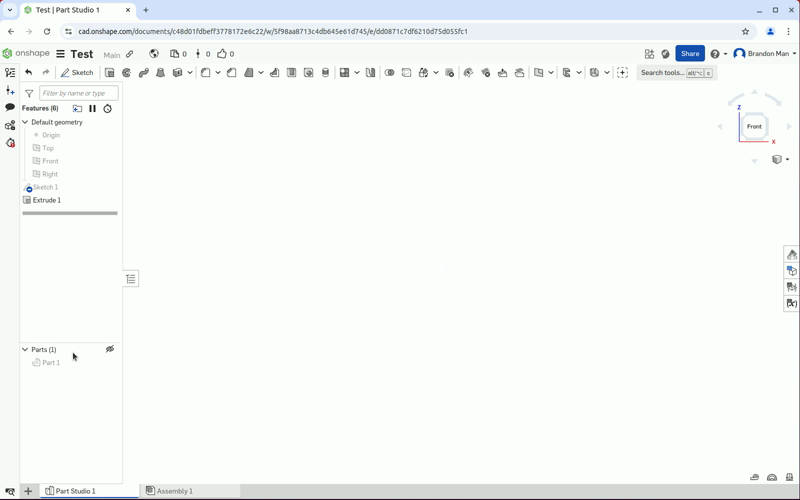
key(space)
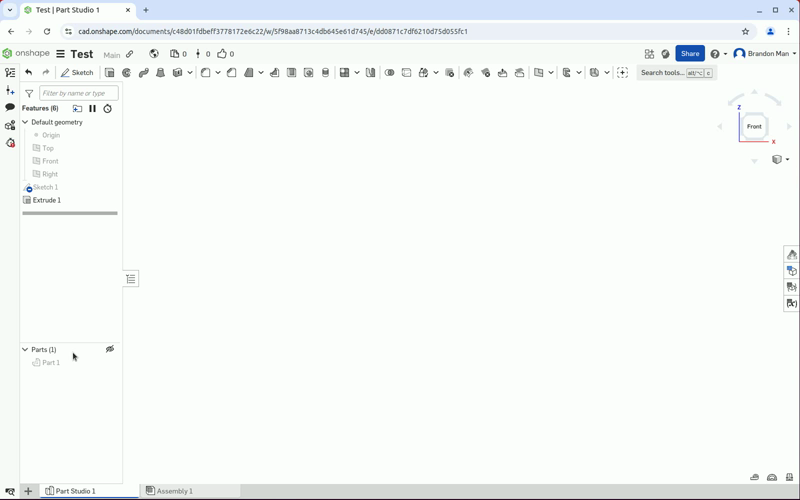
key_down(shift)
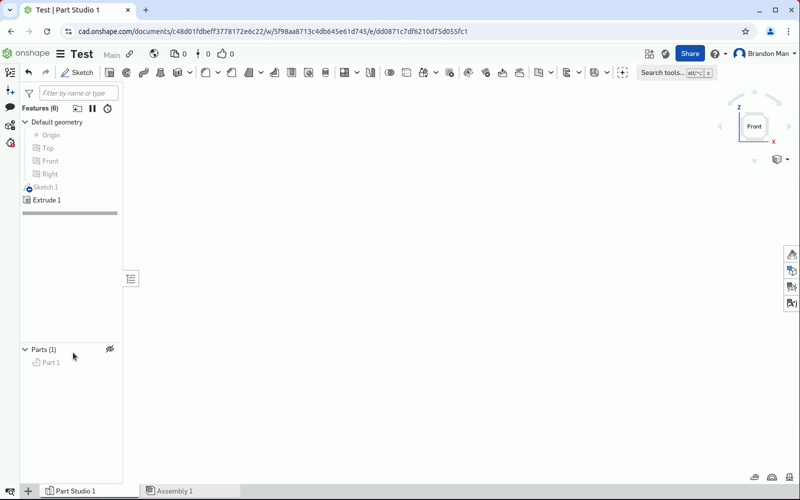
key(down)
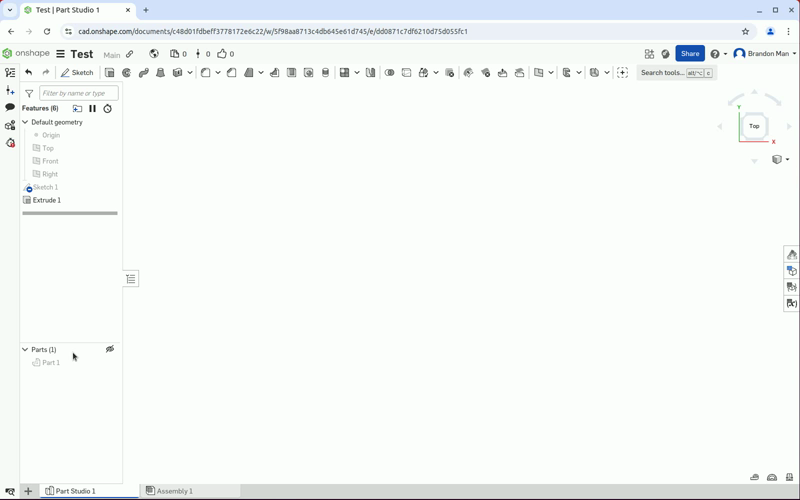
key_up(shift)
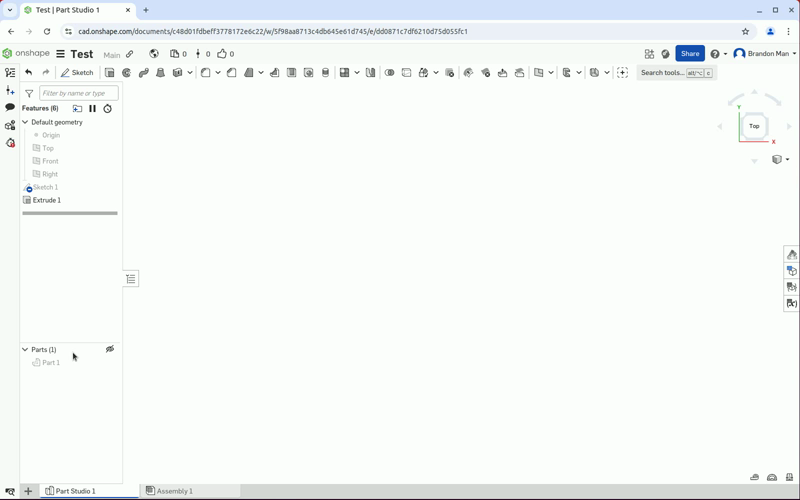
mouse_move(73, 352)
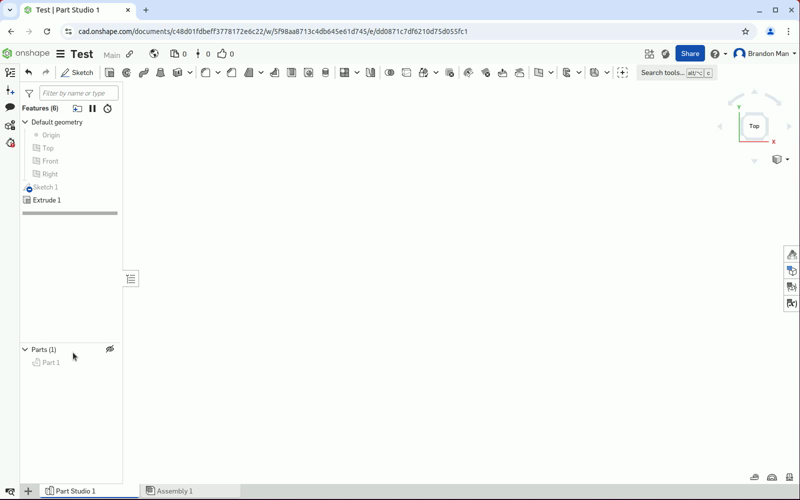
key(shift+y)
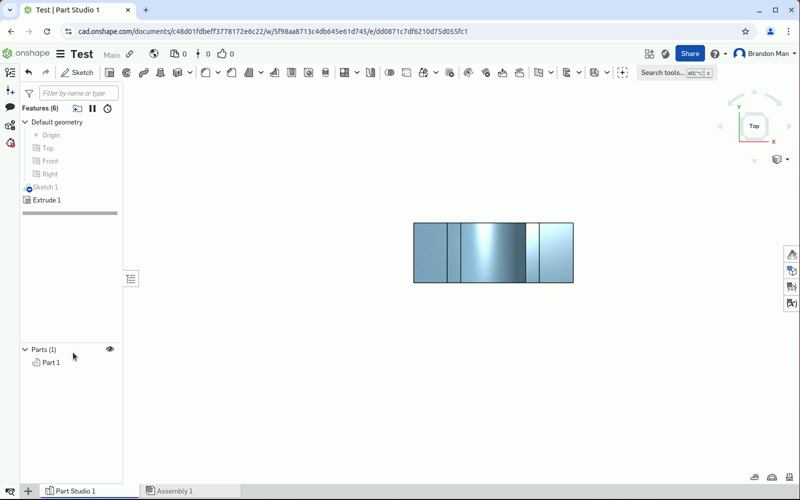
mouse_move(541, 75)
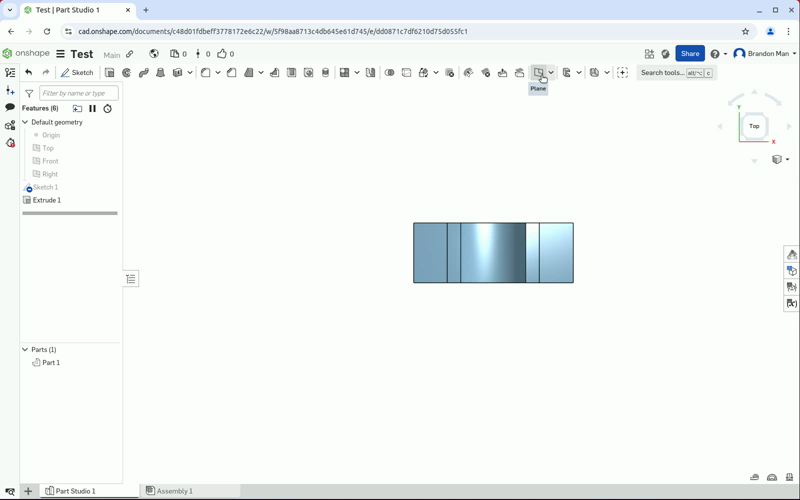
click(541, 75)
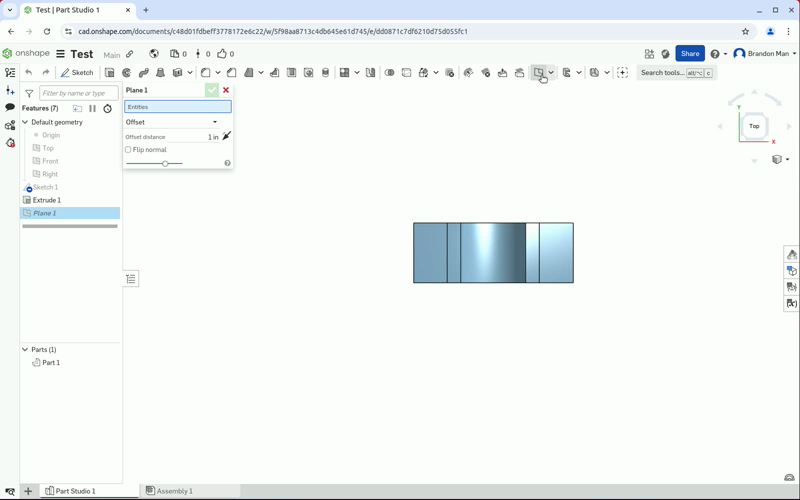
mouse_move(73, 150)
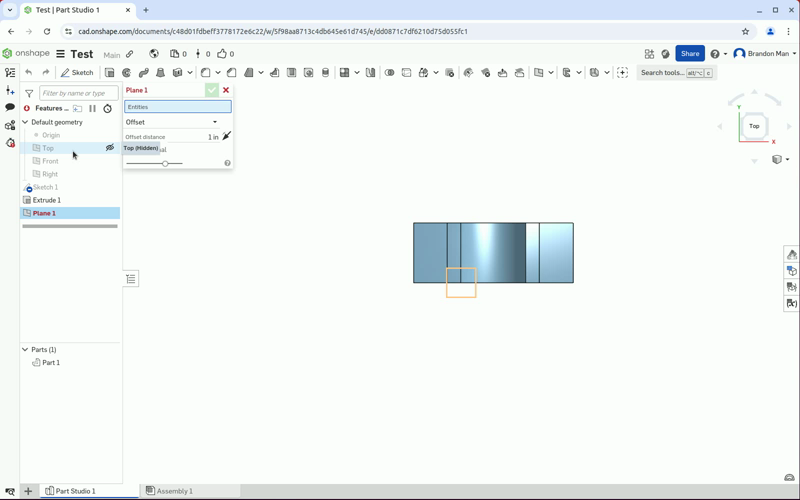
click(73, 150)
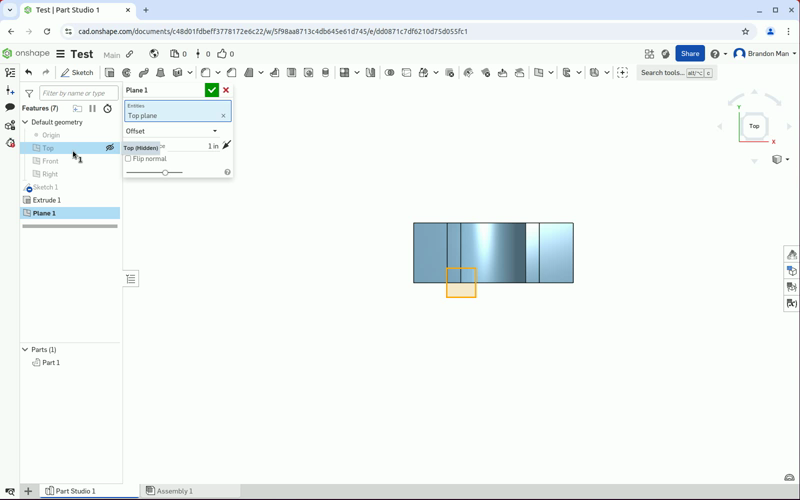
key(tab, 2)
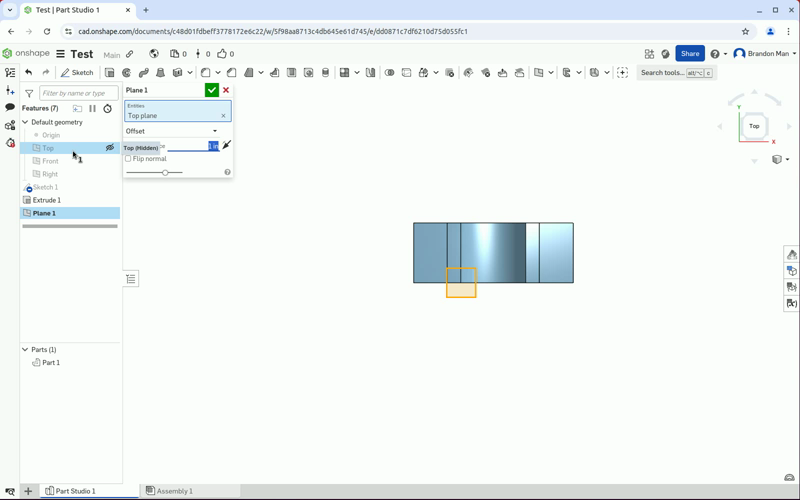
text(0.709)
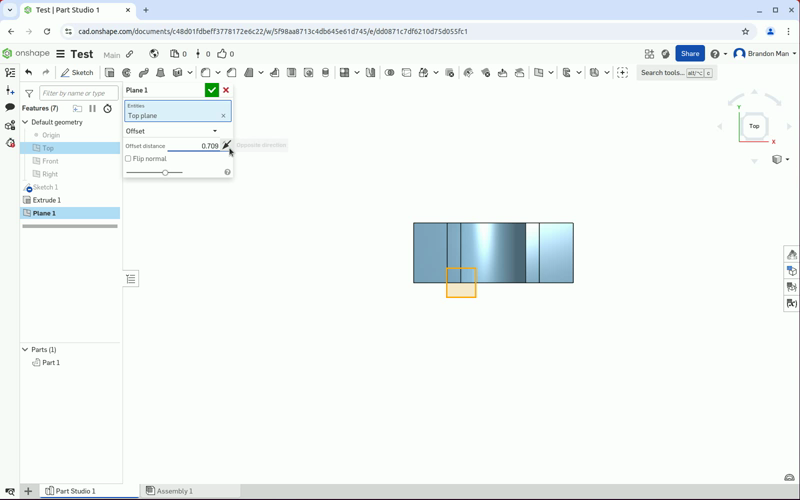
mouse_move(229, 147)
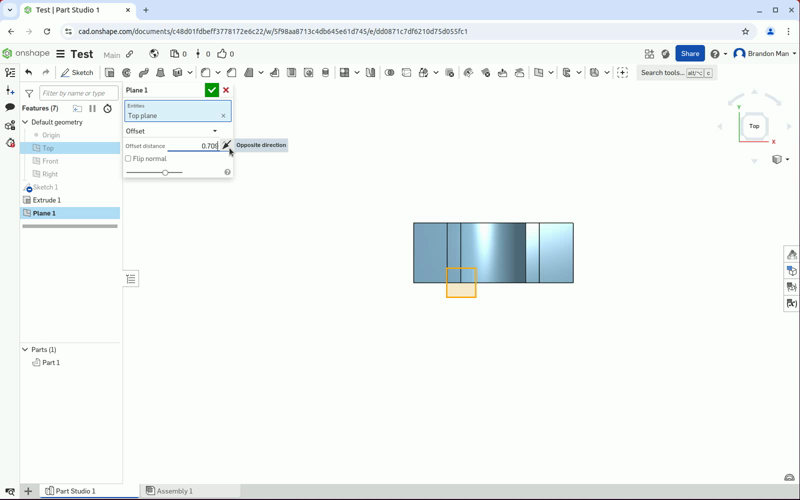
click(229, 147)
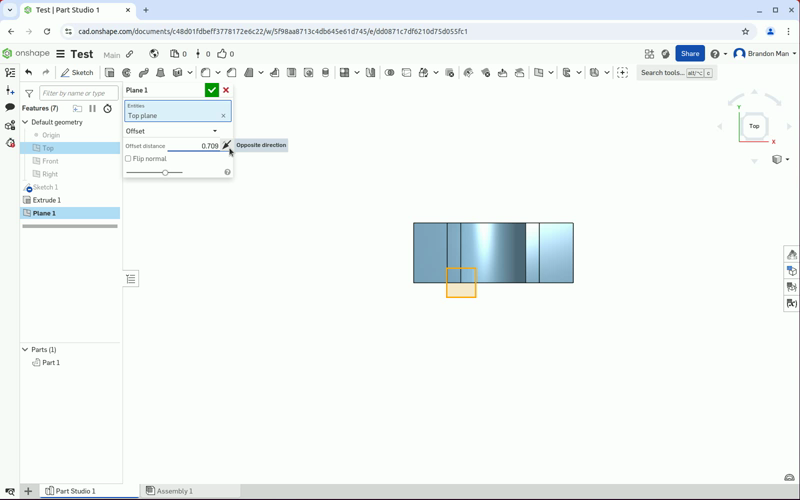
key(enter, 2)
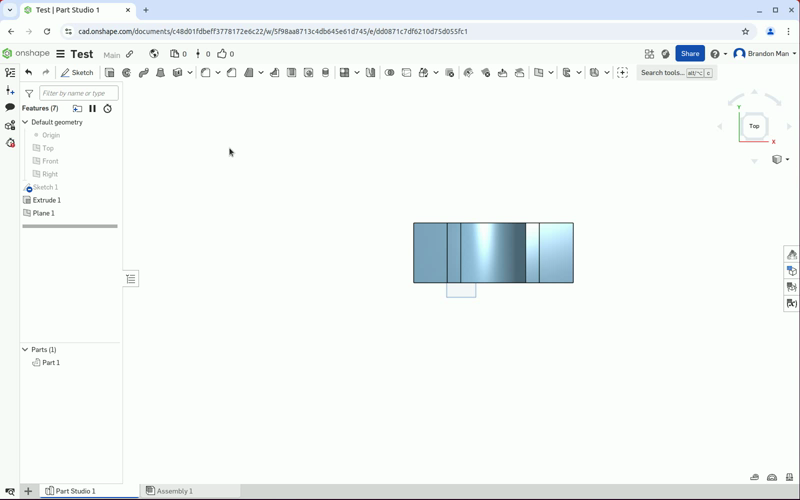
key(shift+s)
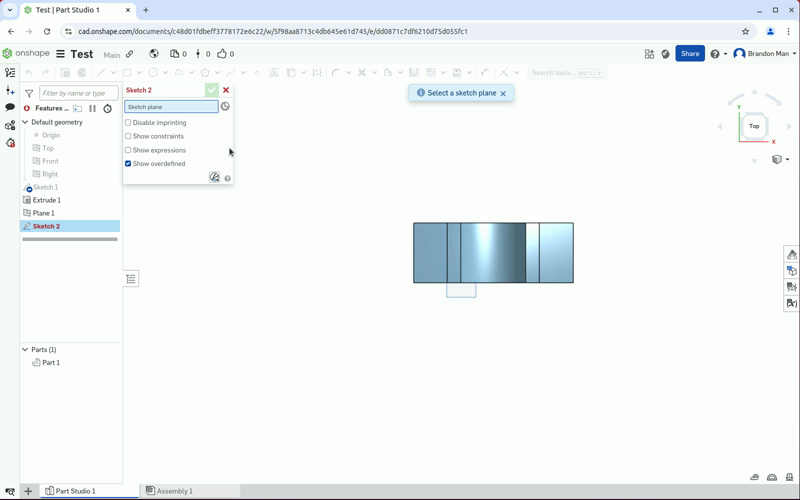
mouse_move(73, 215)
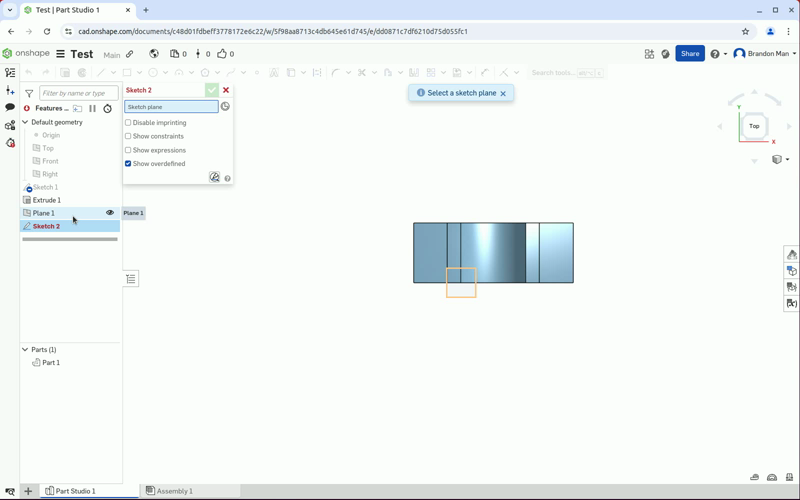
click(73, 215)
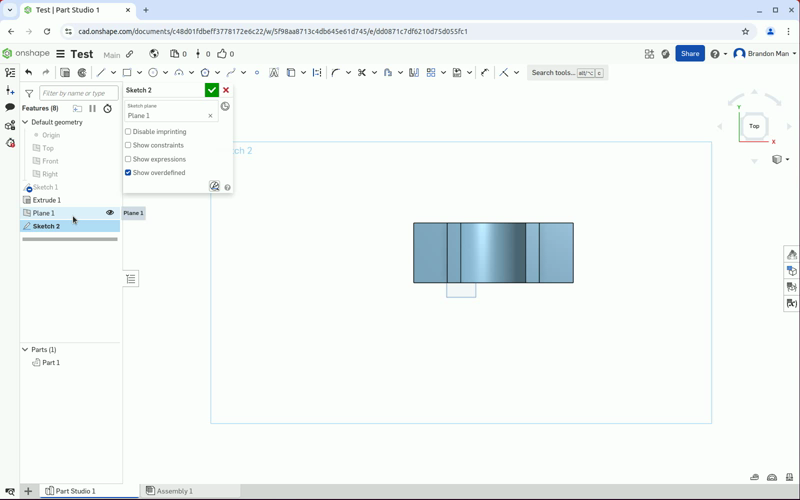
mouse_move(73, 352)
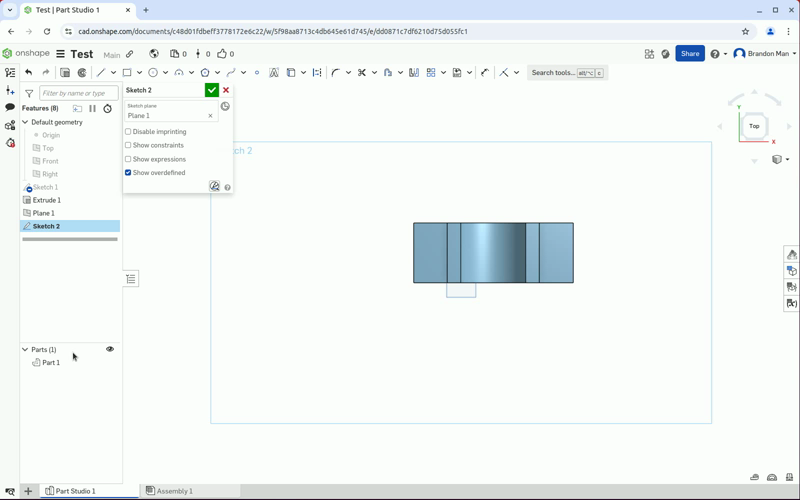
key(y)
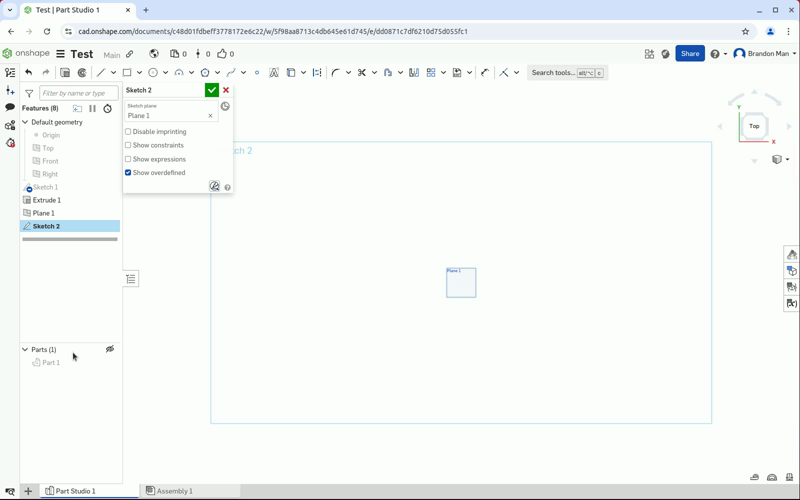
key(c)
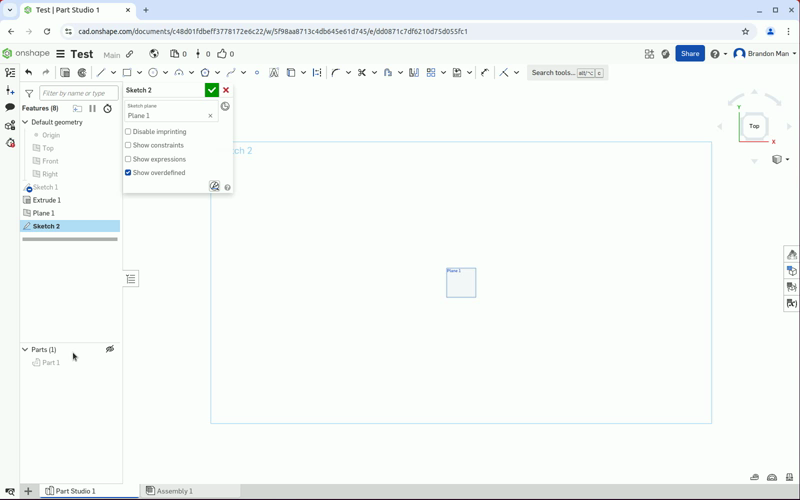
key_down(shift)
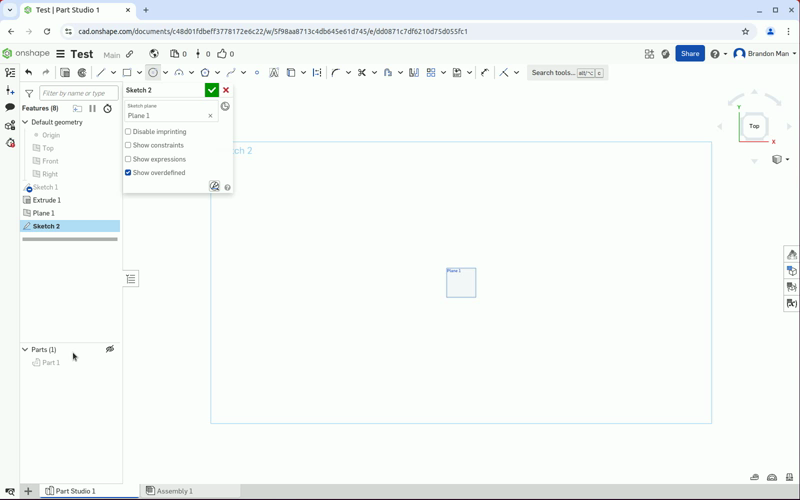
mouse_move(429, 252)
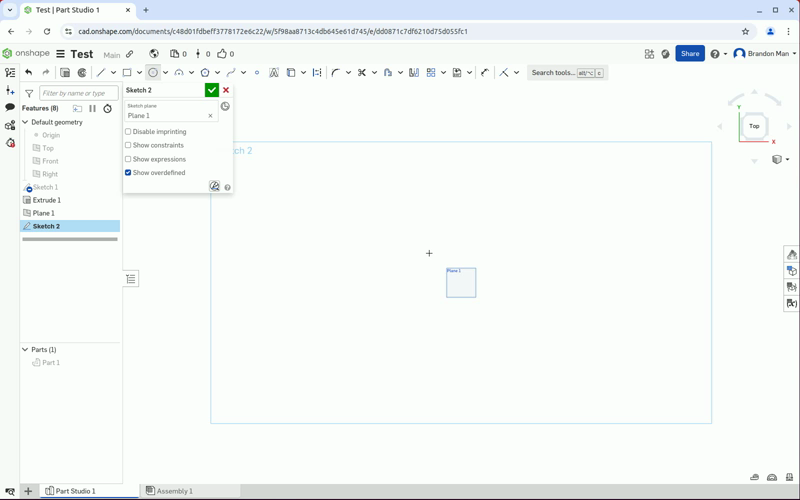
click(429, 252)
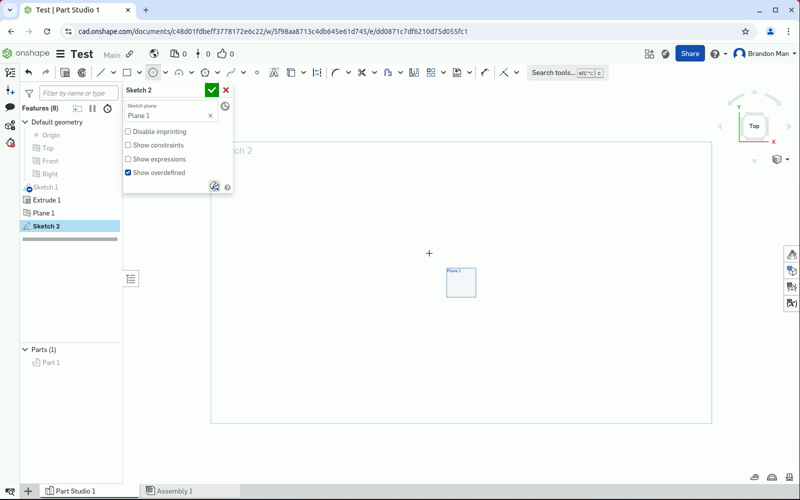
key_up(shift)
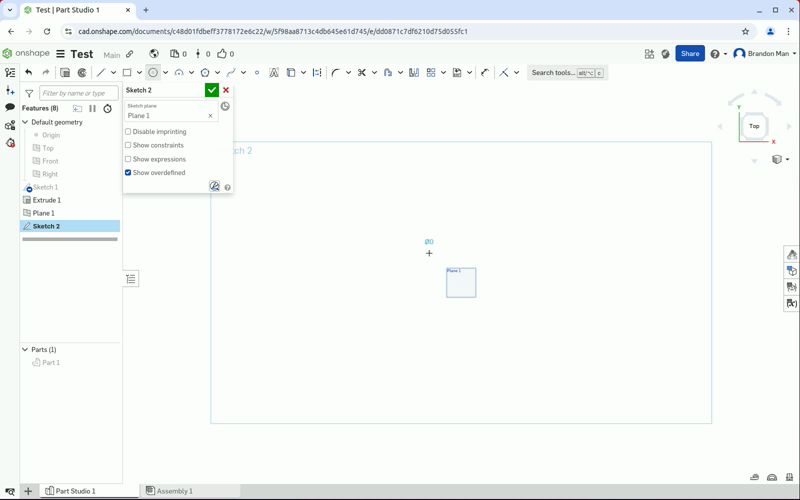
mouse_move(435, 252)
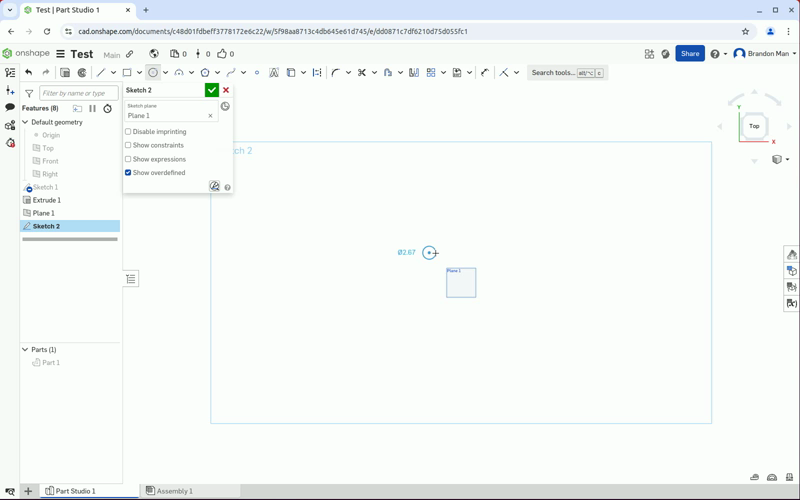
click(435, 252)
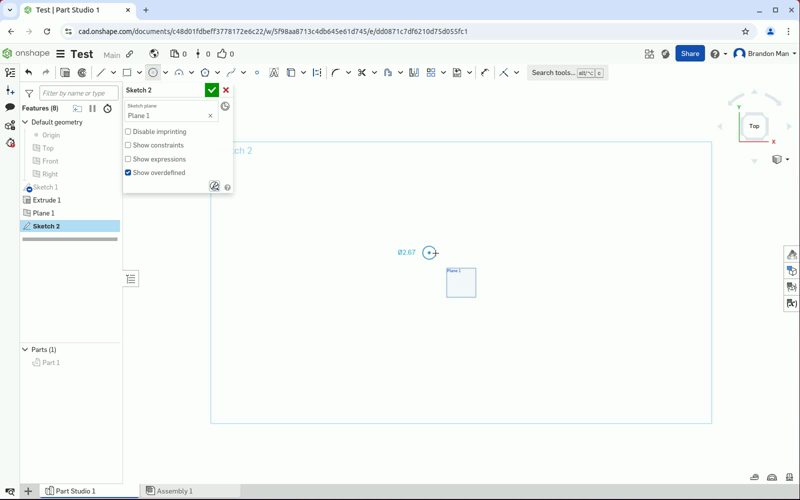
key(esc)
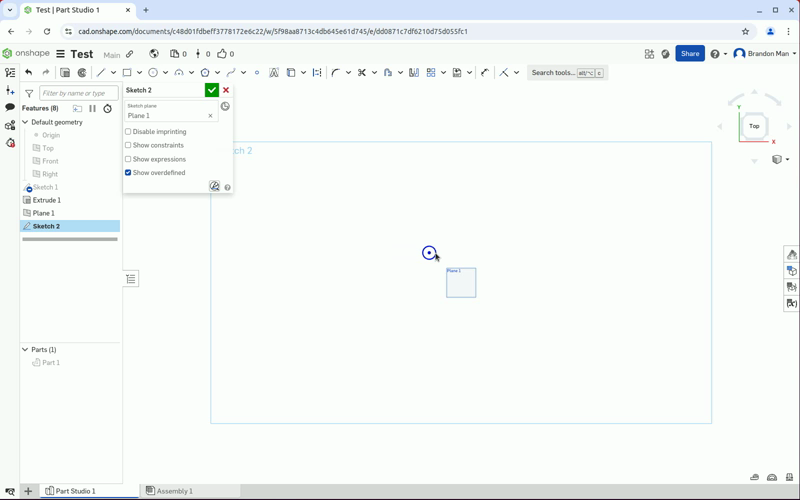
mouse_move(431, 247)
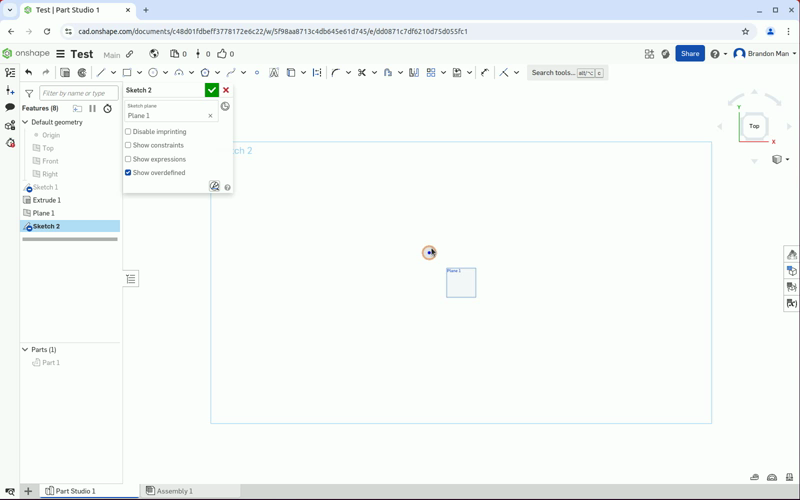
scroll(6)
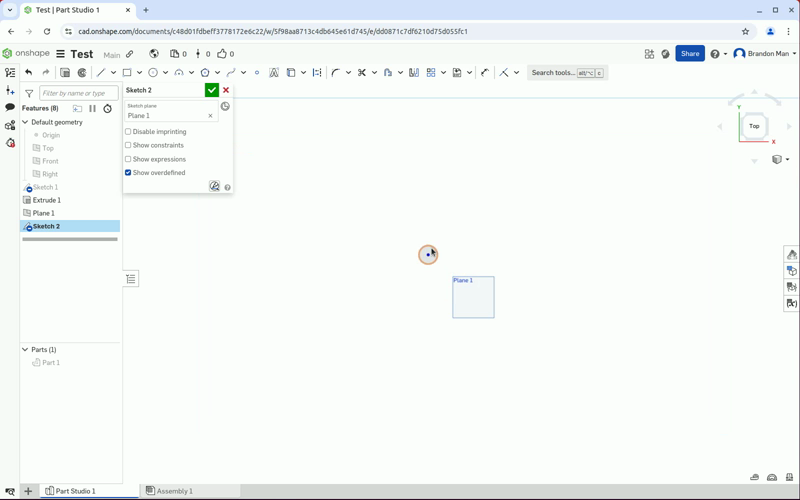
scroll(6)
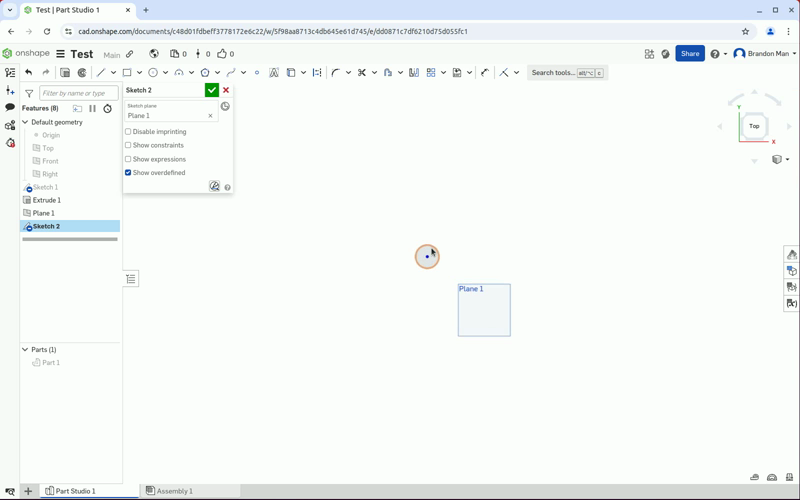
scroll(6)
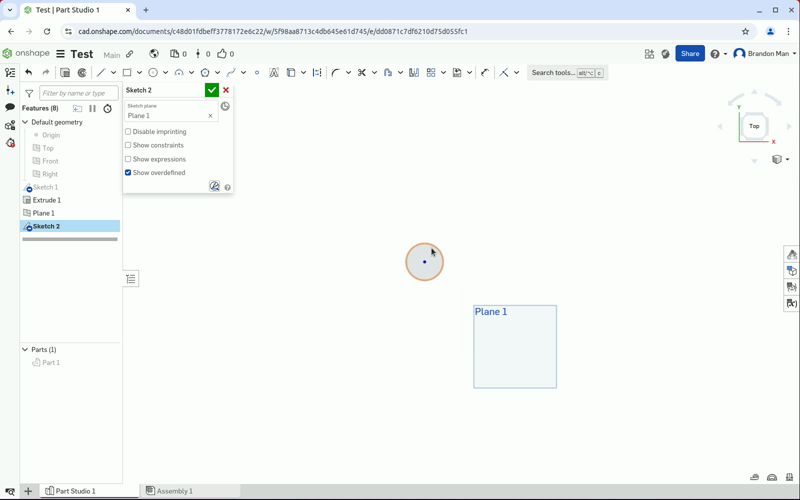
scroll(6)
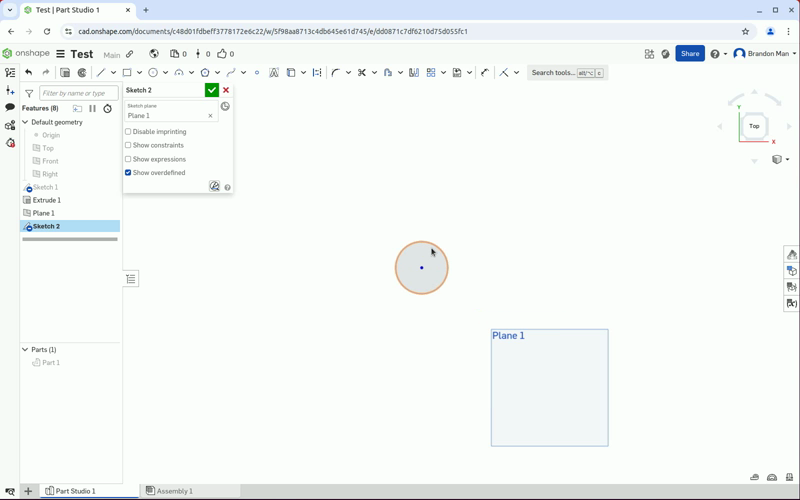
scroll(6)
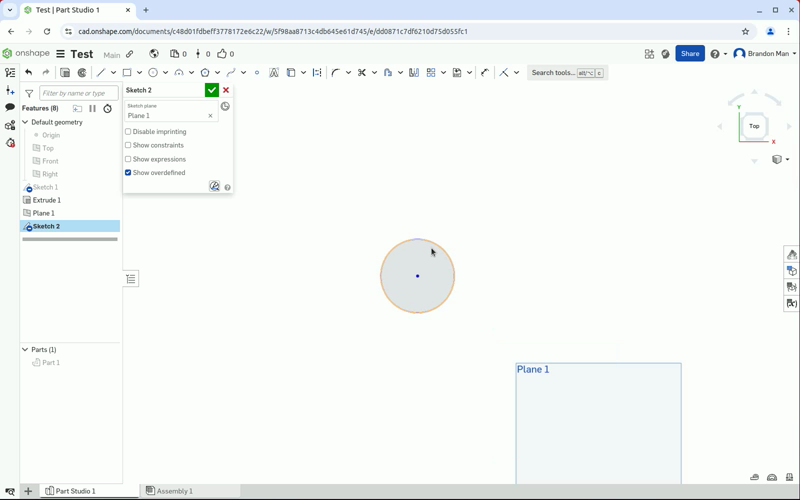
scroll(6)
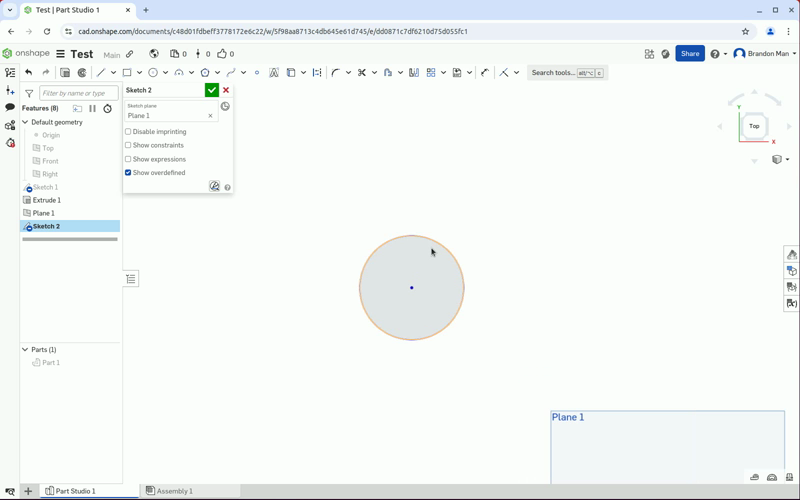
scroll(6)
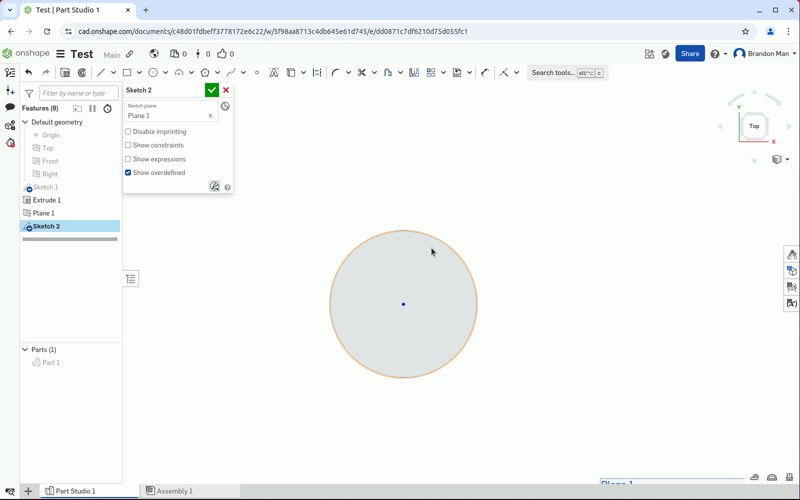
click(431, 247)
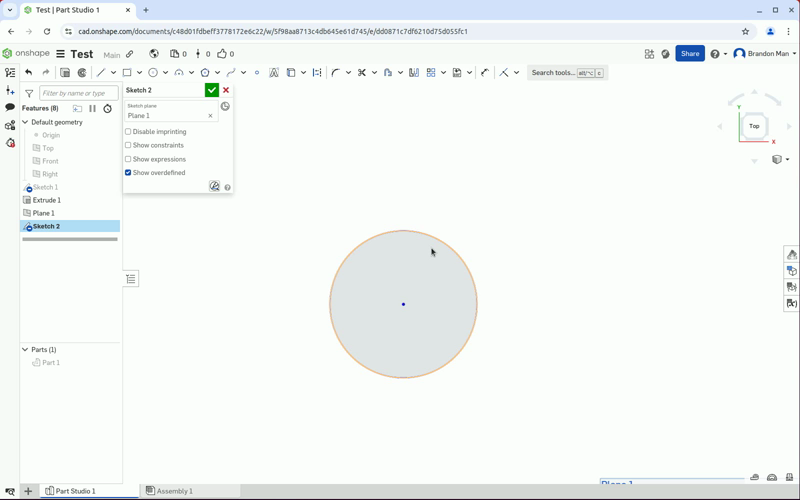
scroll(-6)
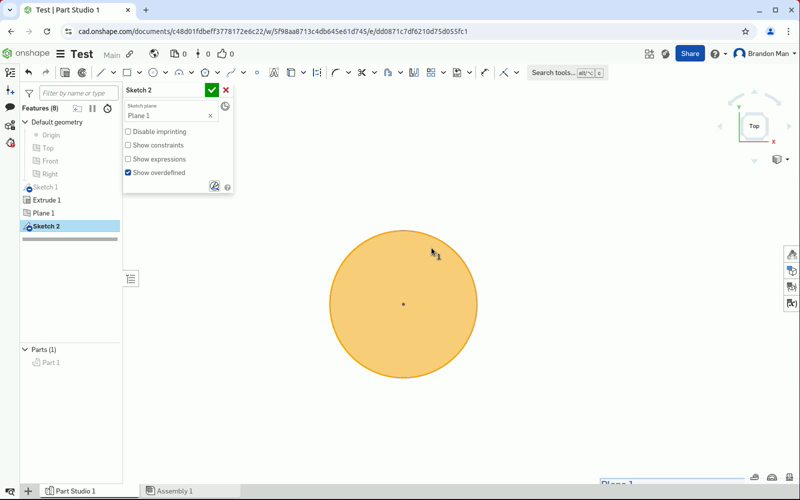
scroll(-6)
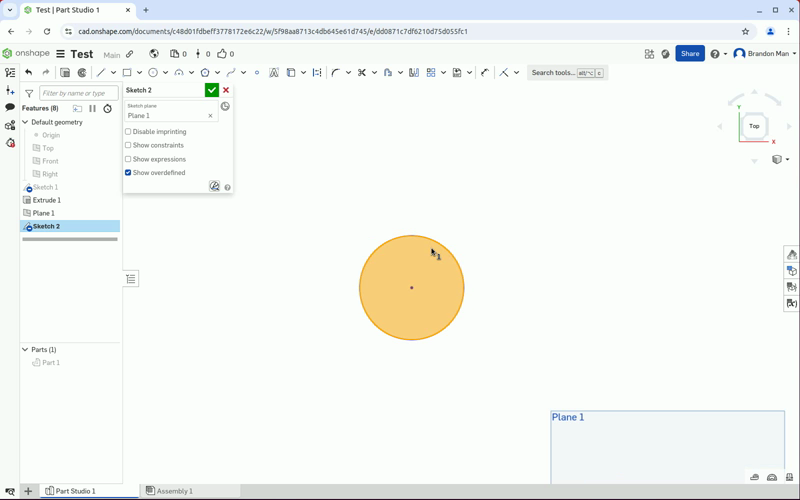
scroll(-6)
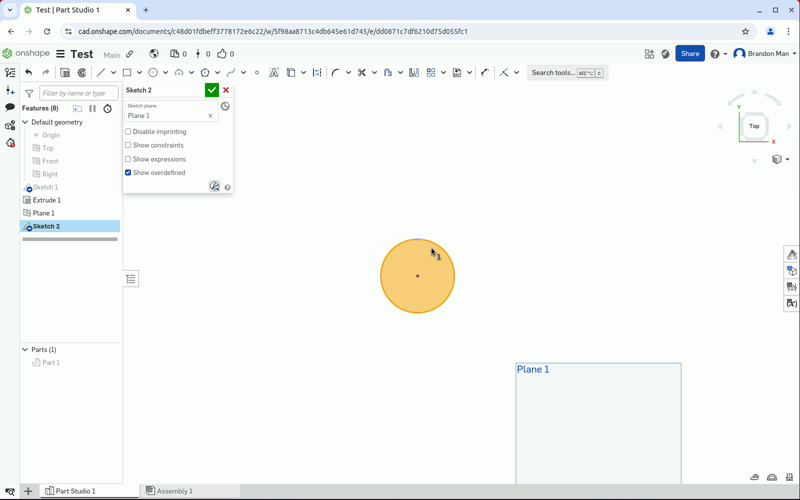
scroll(-6)
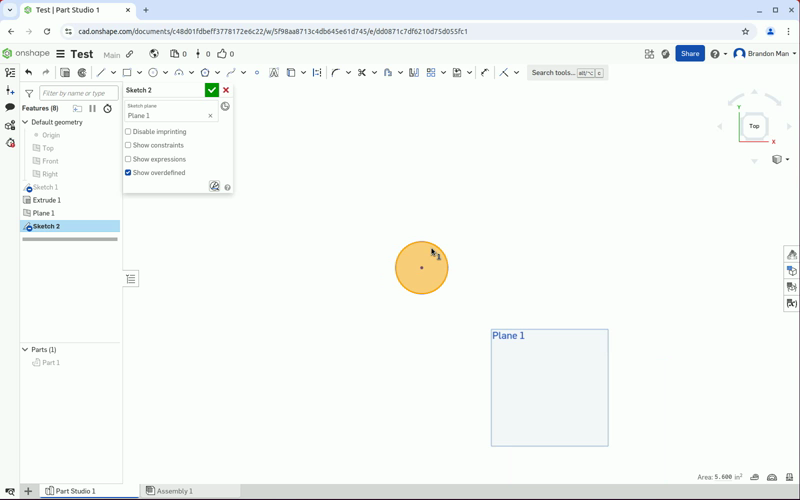
scroll(-6)
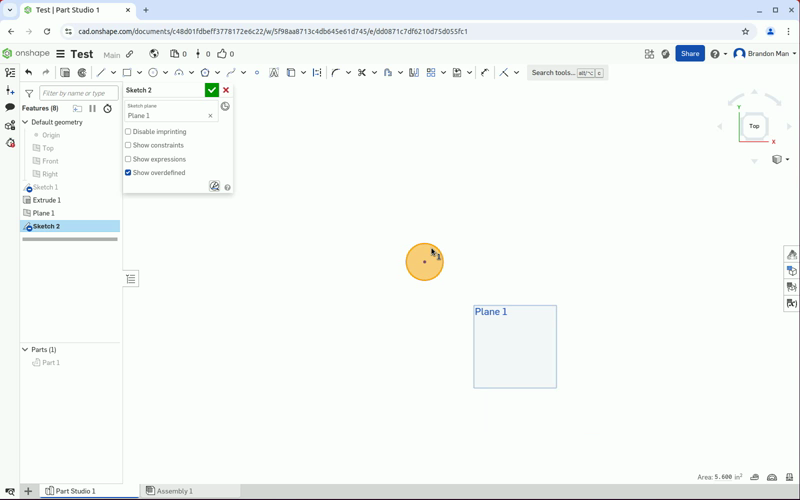
scroll(-6)
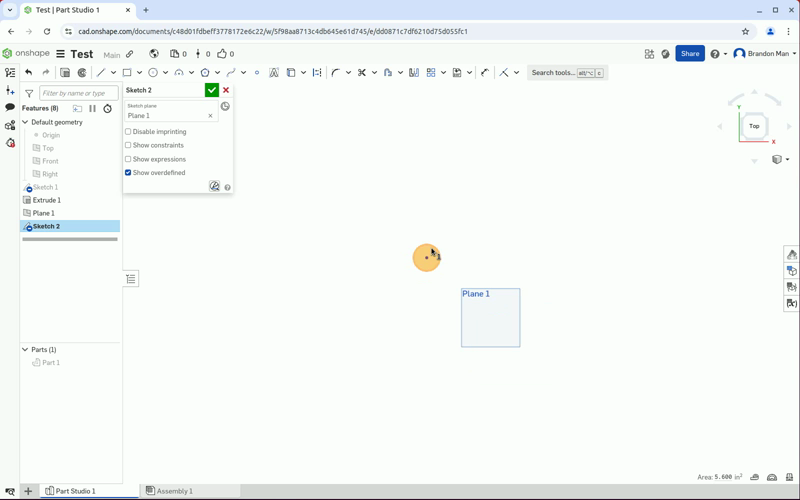
scroll(-6)
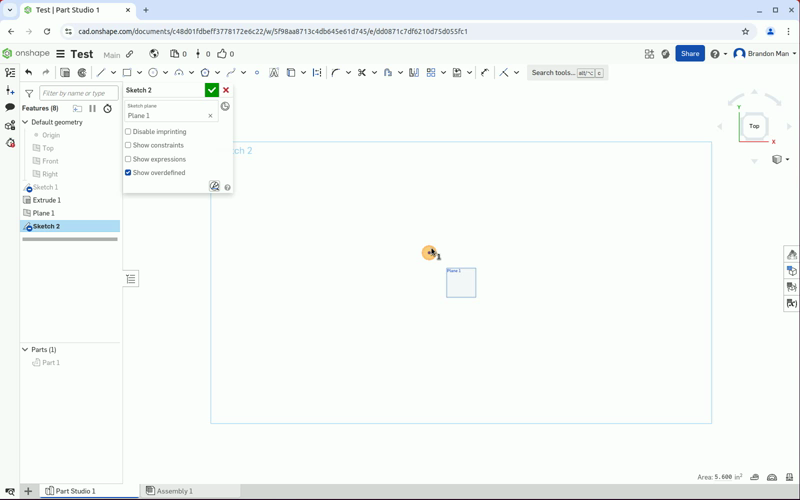
mouse_move(73, 352)
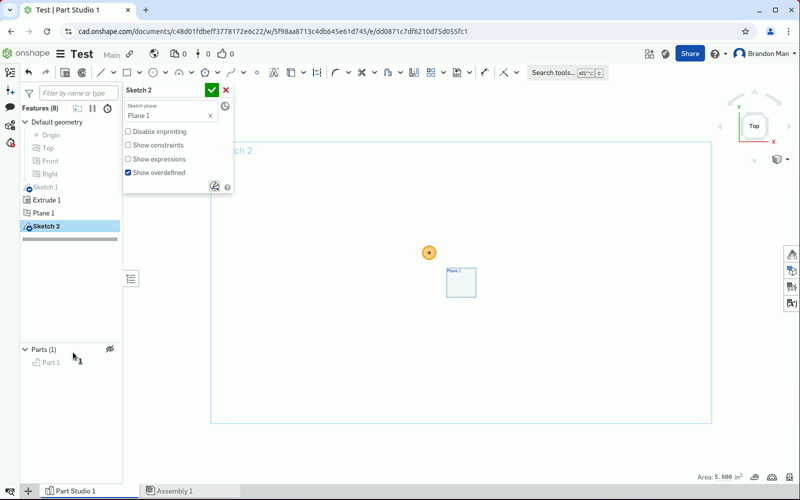
key(shift+y)
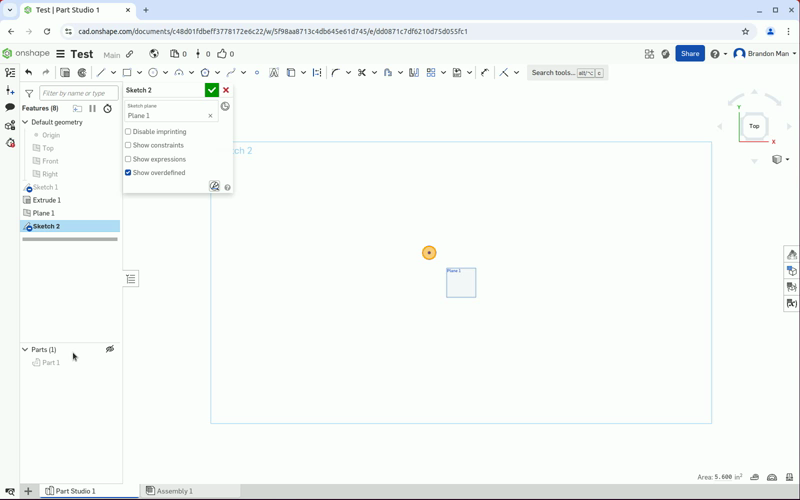
key(shift+e)
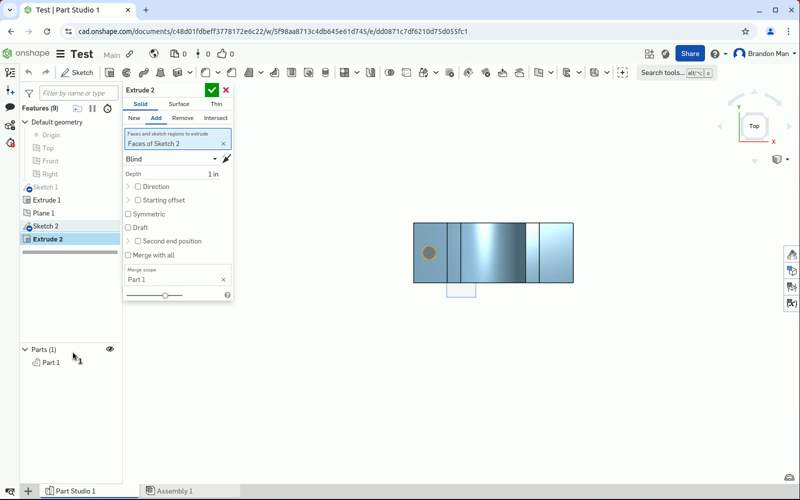
mouse_move(143, 106)
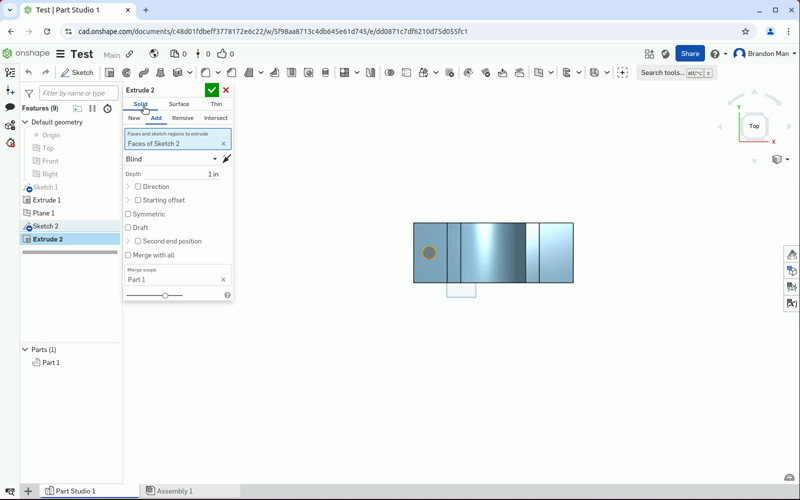
click(143, 106)
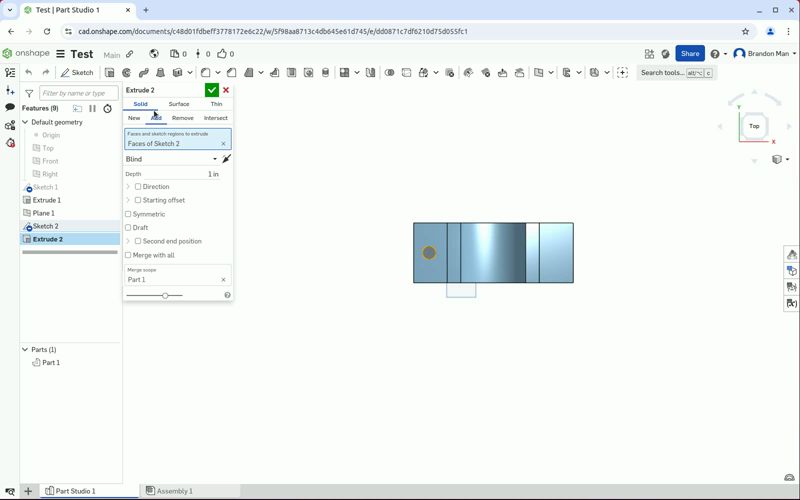
mouse_move(186, 120)
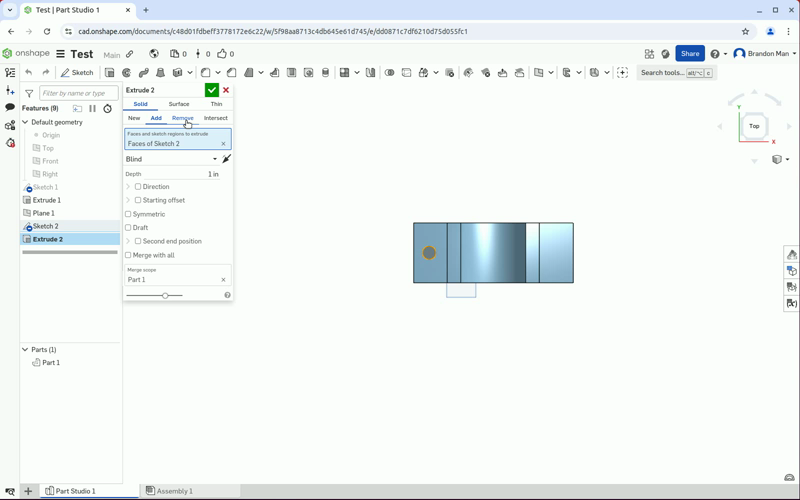
click(186, 120)
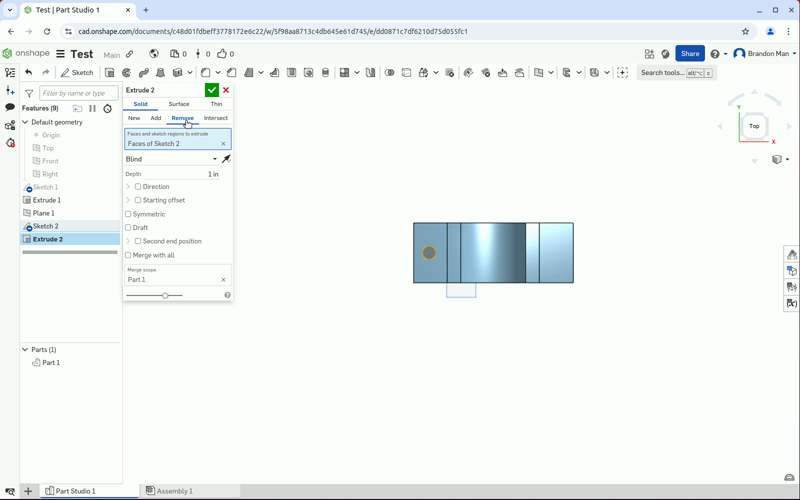
key(tab, 4)
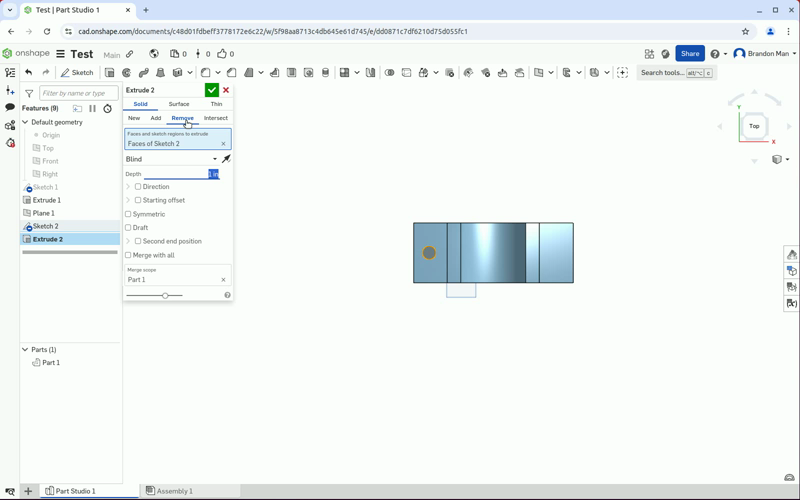
text(13.48)
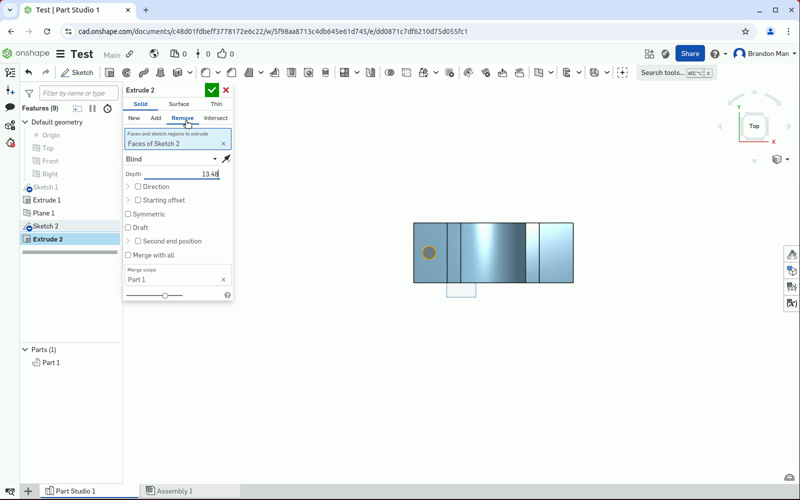
key(tab, 6)
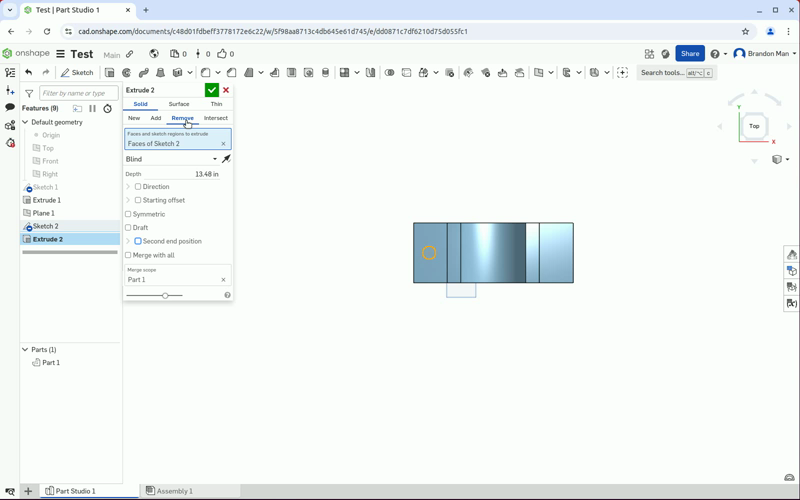
key(space)
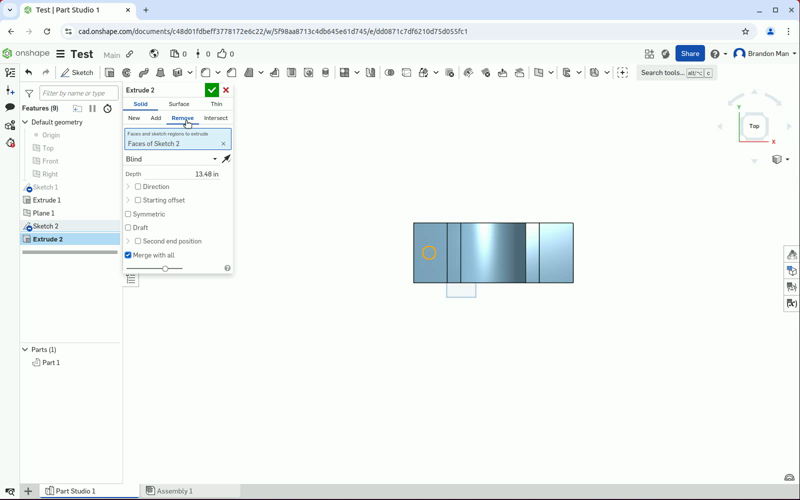
key(enter)
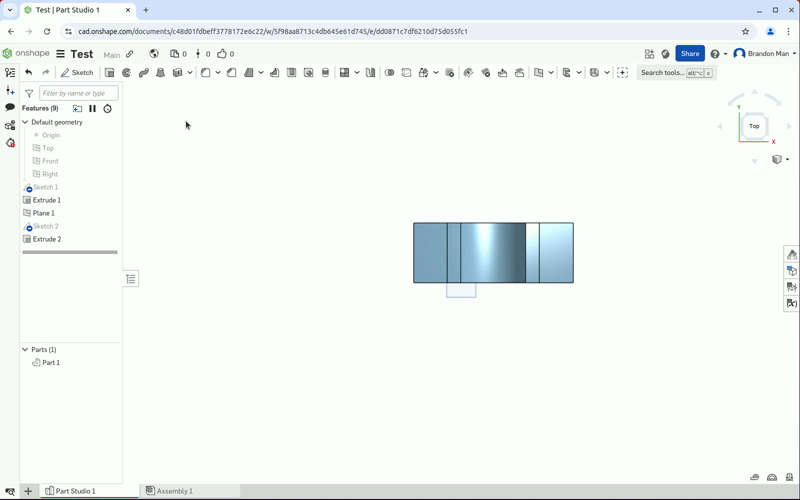
key(shift+h)
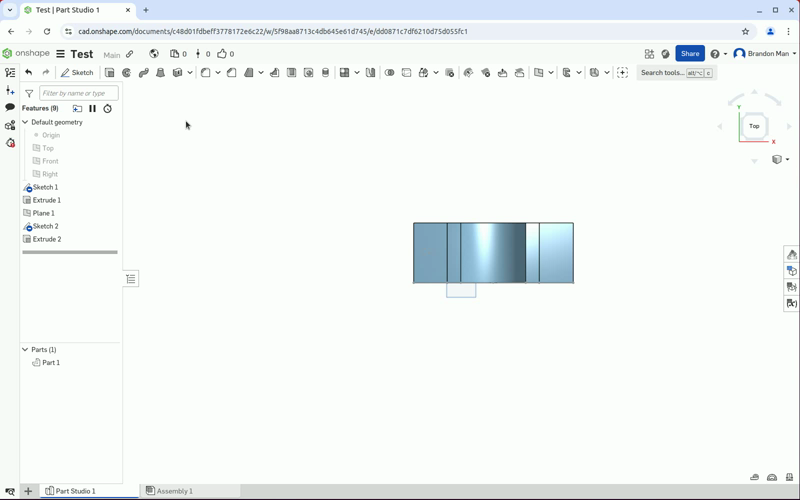
key(shift+h)
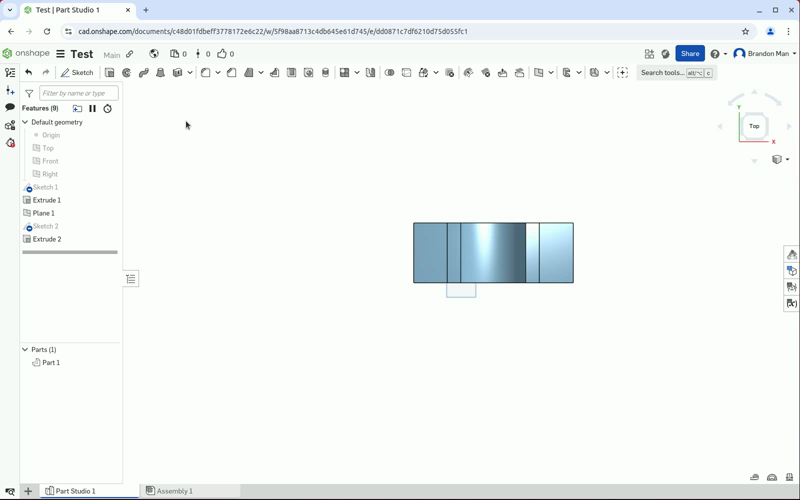
mouse_move(73, 189)
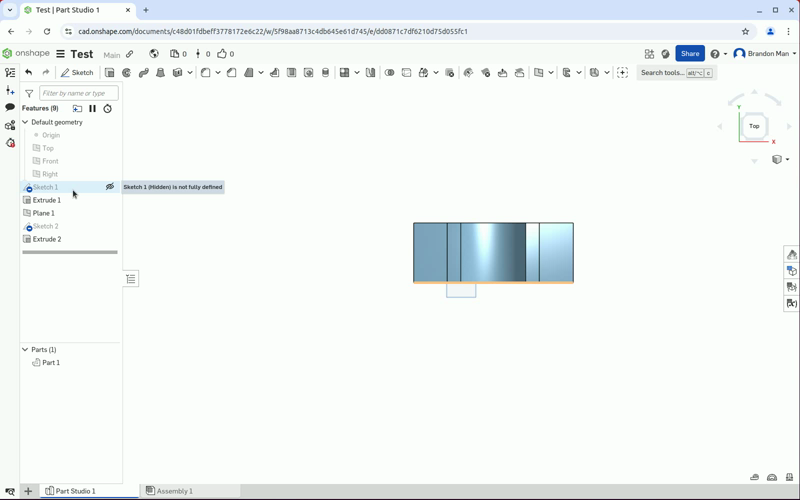
click(73, 189)
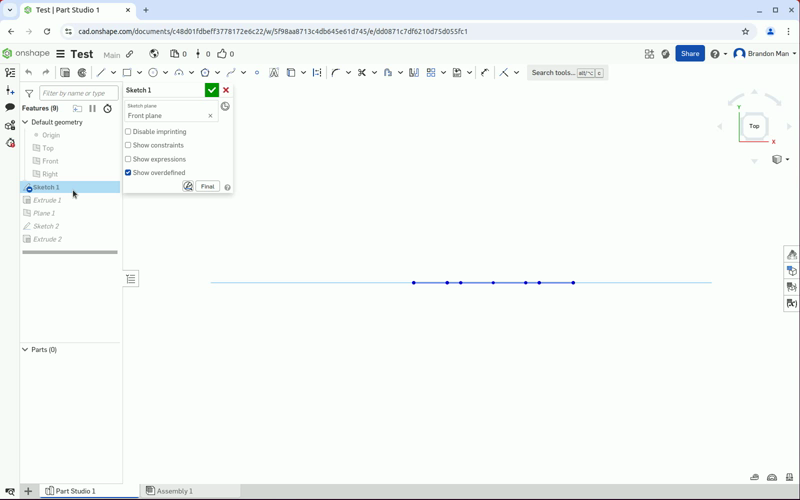
mouse_move(229, 92)
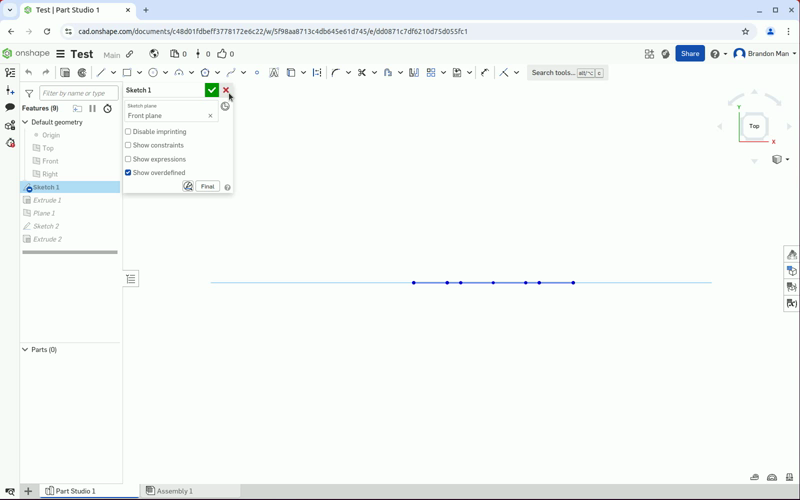
click(229, 92)
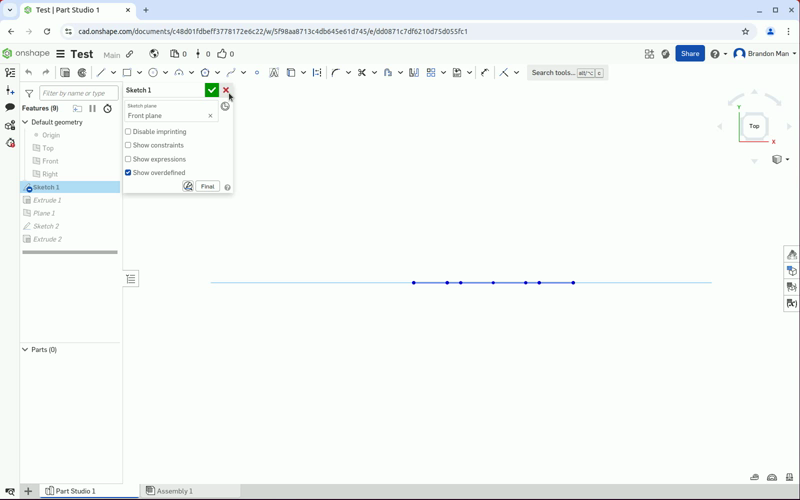
key(shift+s)
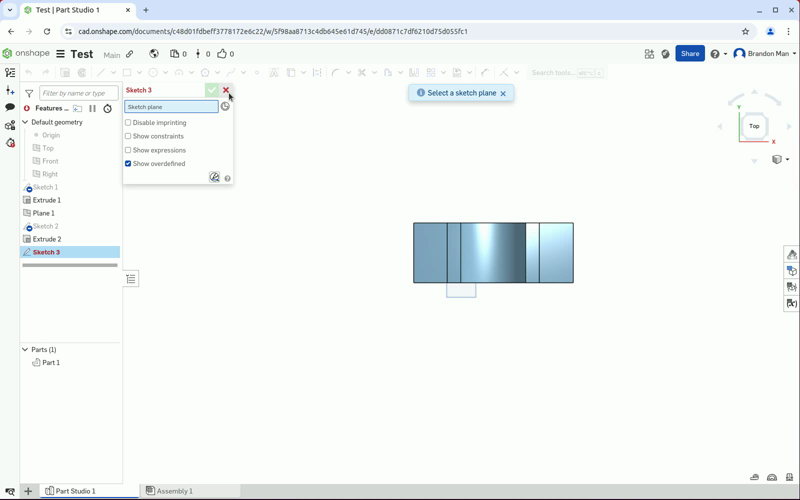
mouse_move(73, 215)
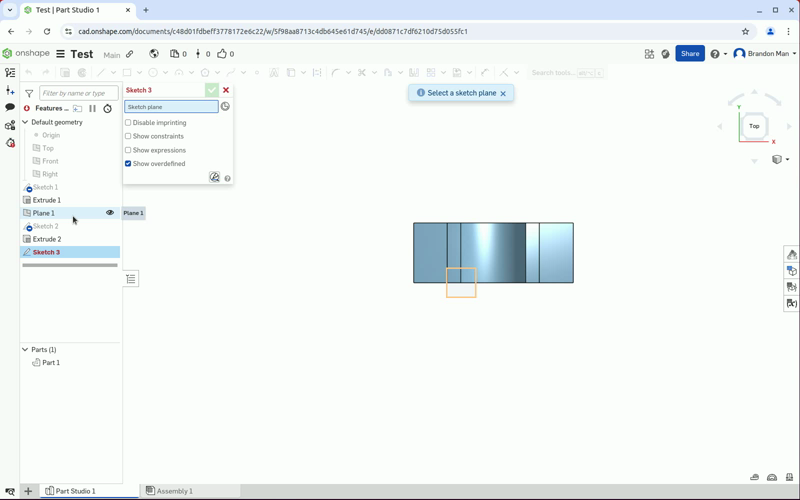
click(73, 215)
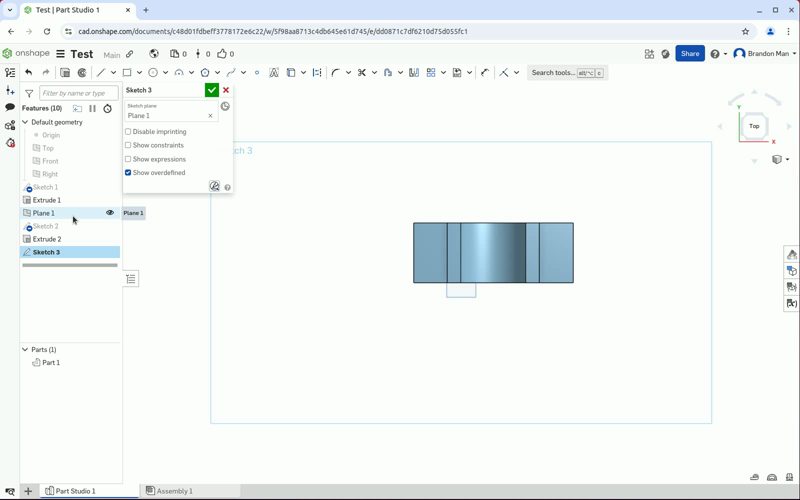
mouse_move(73, 352)
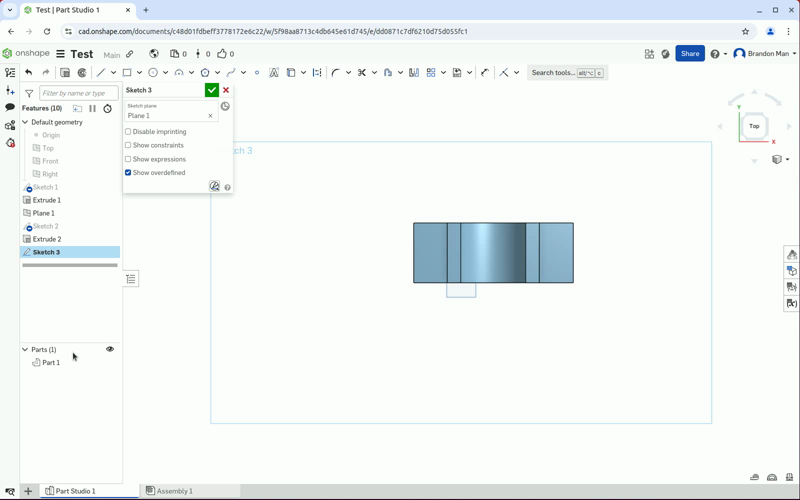
key(y)
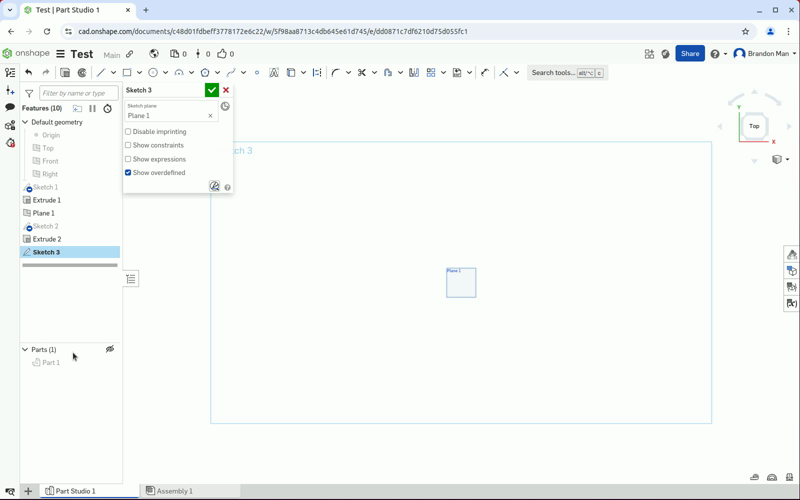
key(c)
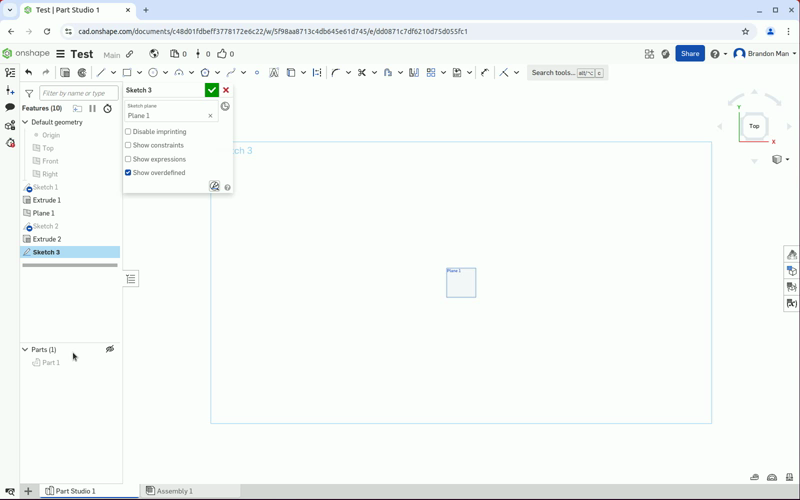
key_down(shift)
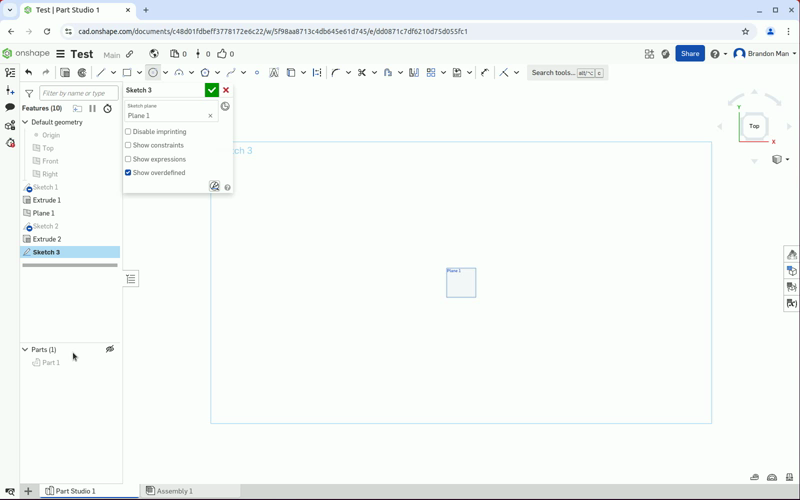
mouse_move(555, 252)
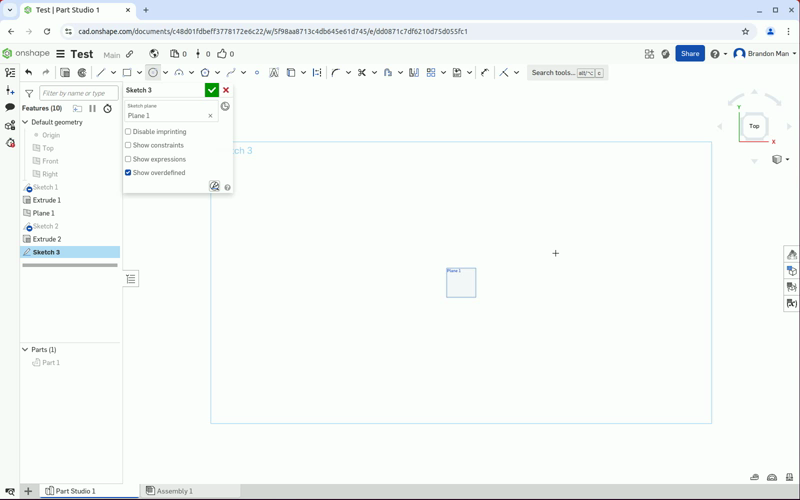
click(555, 252)
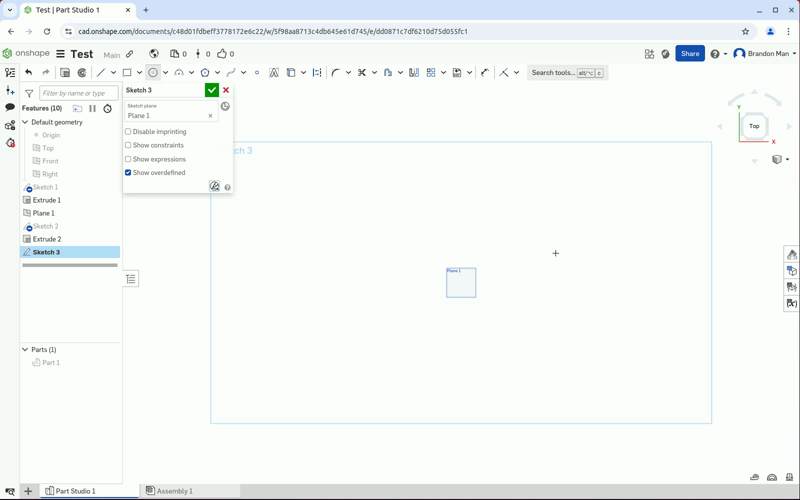
key_up(shift)
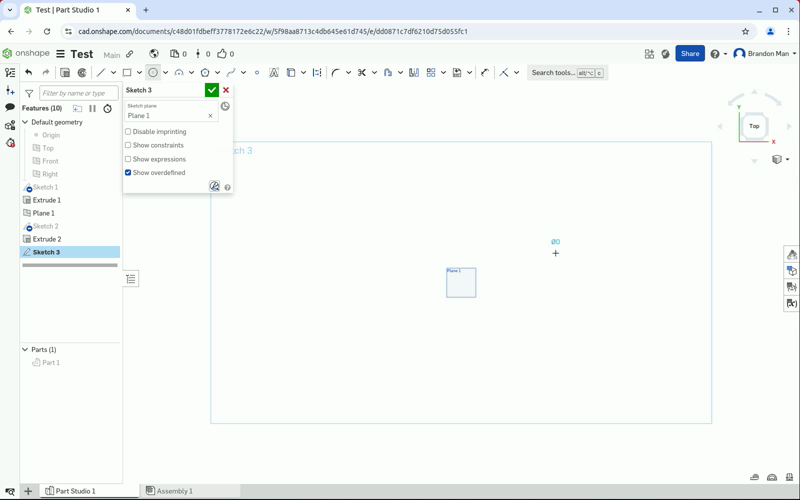
mouse_move(562, 252)
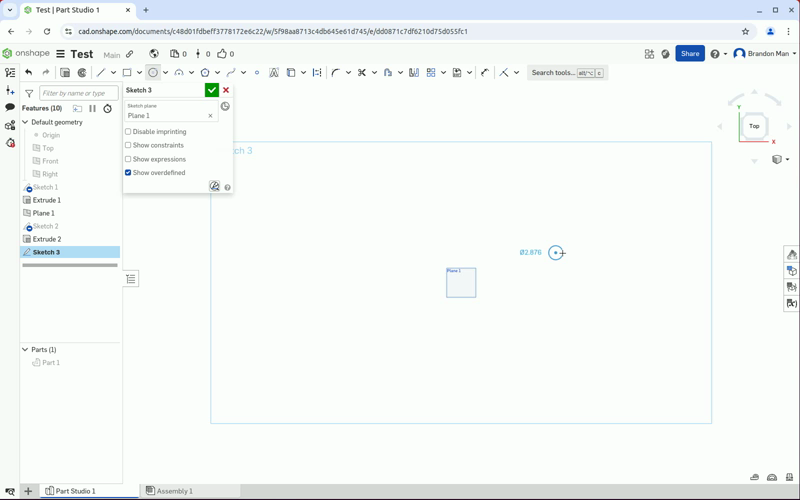
click(562, 252)
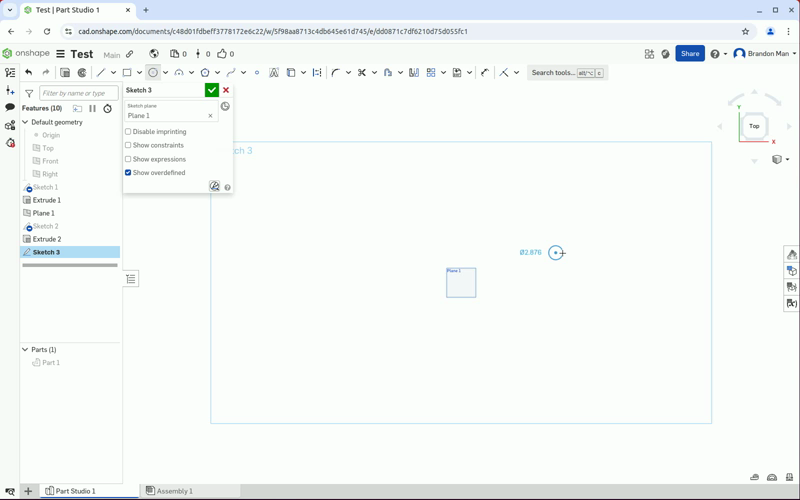
key(esc)
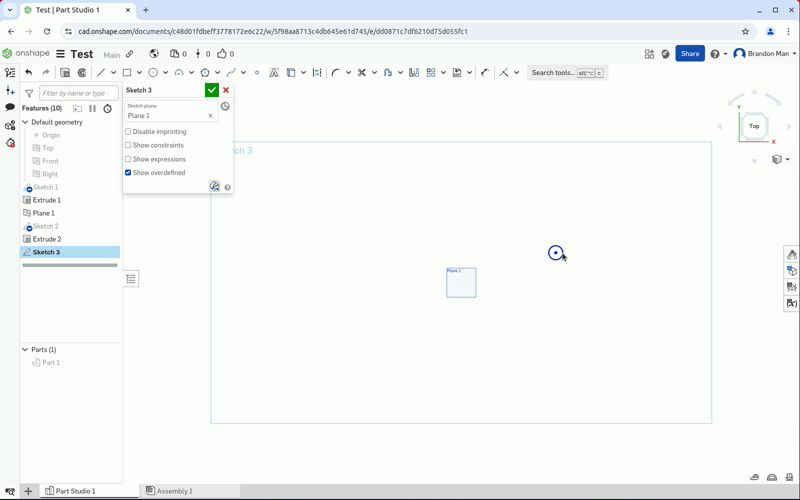
mouse_move(556, 255)
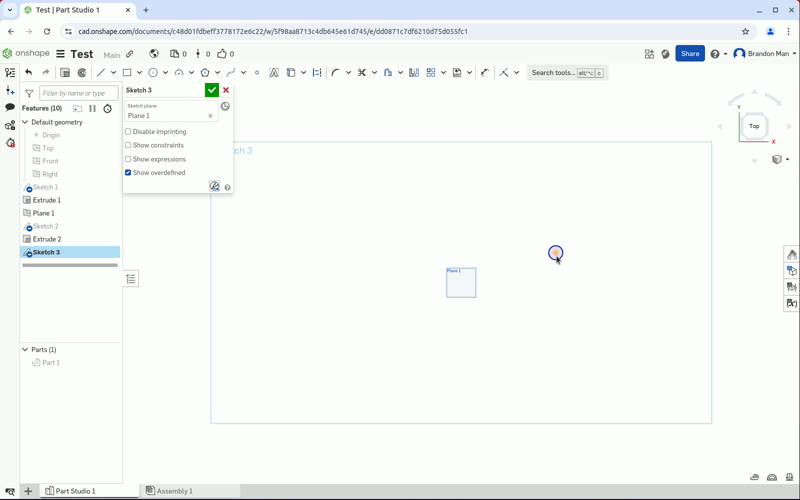
scroll(6)
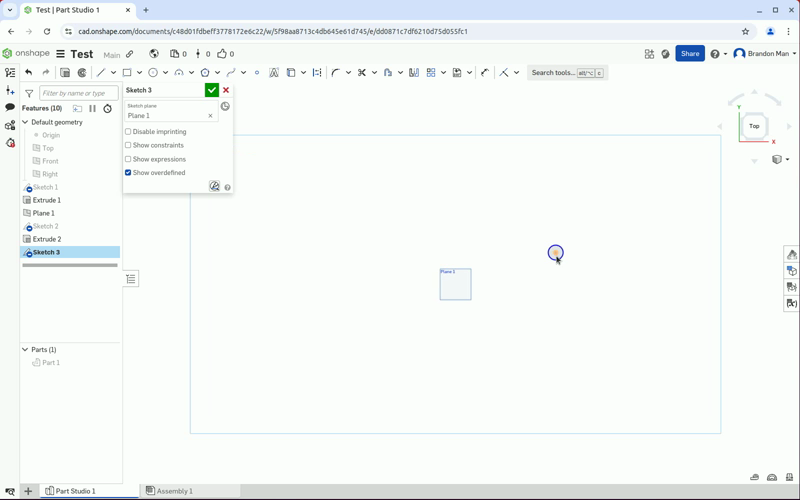
scroll(6)
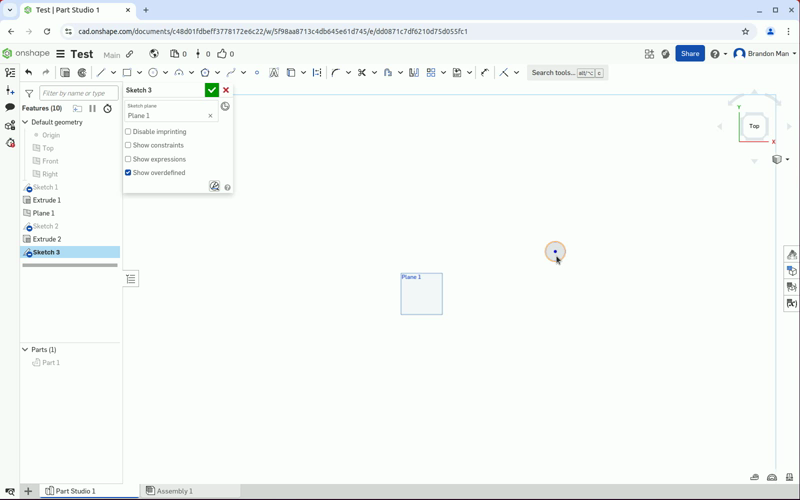
scroll(6)
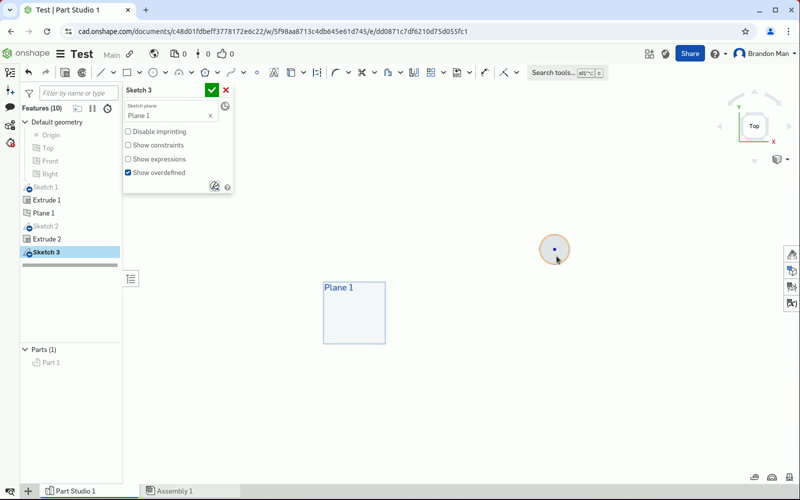
scroll(6)
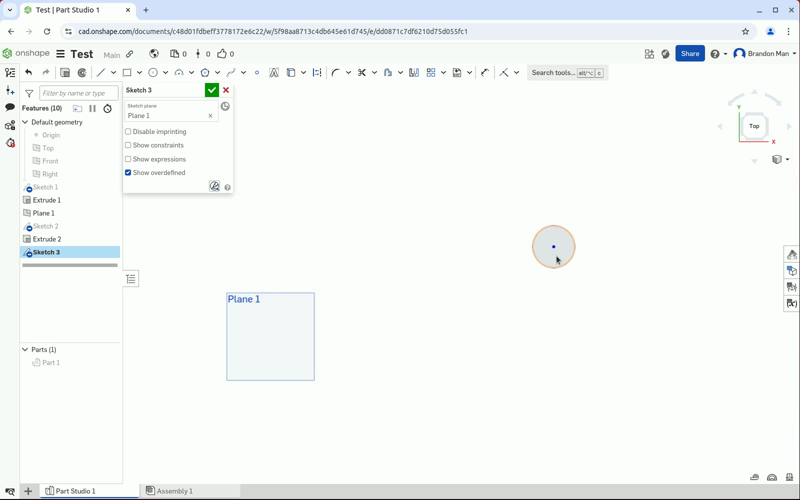
scroll(6)
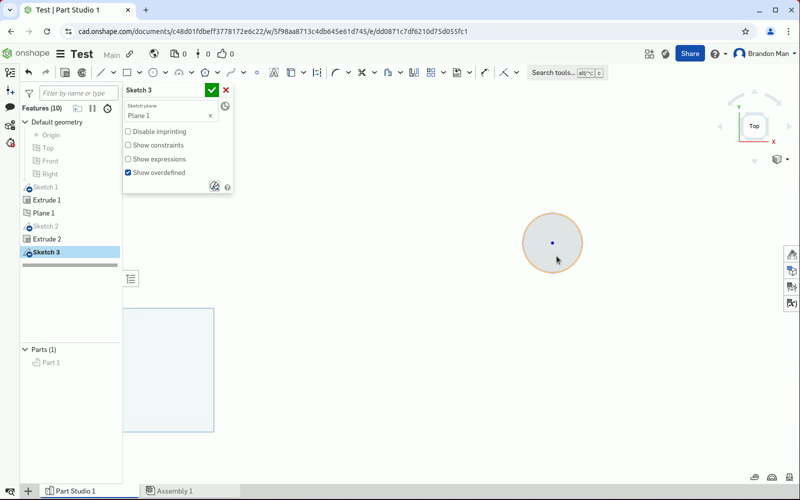
scroll(6)
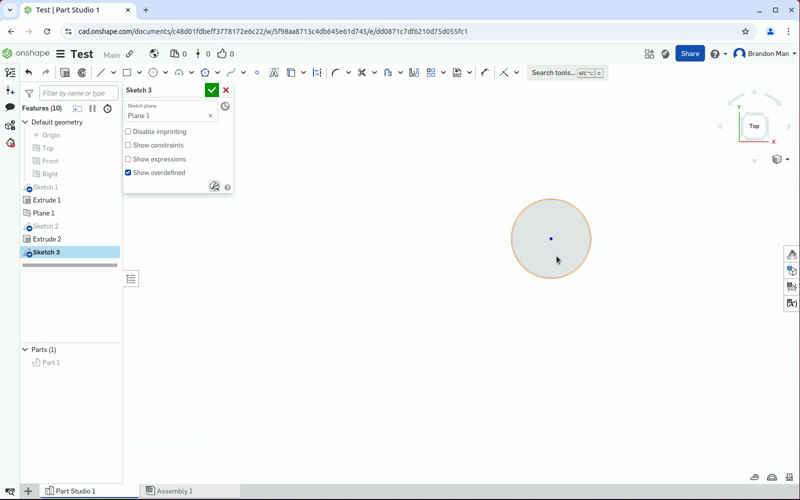
scroll(6)
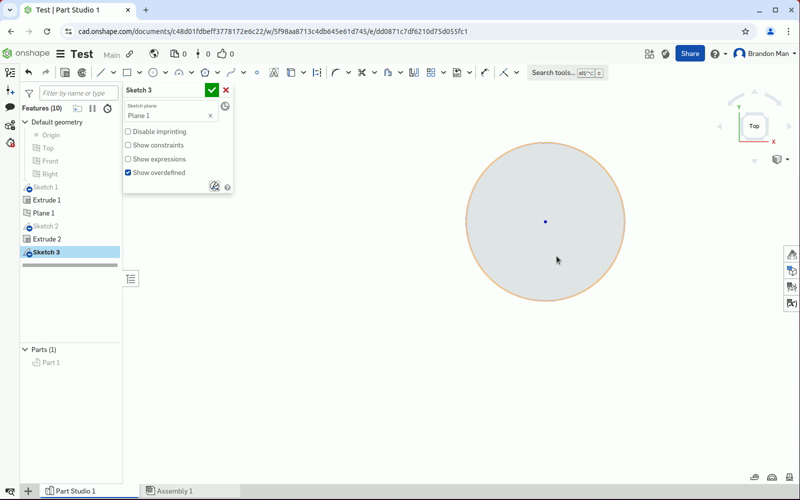
click(556, 255)
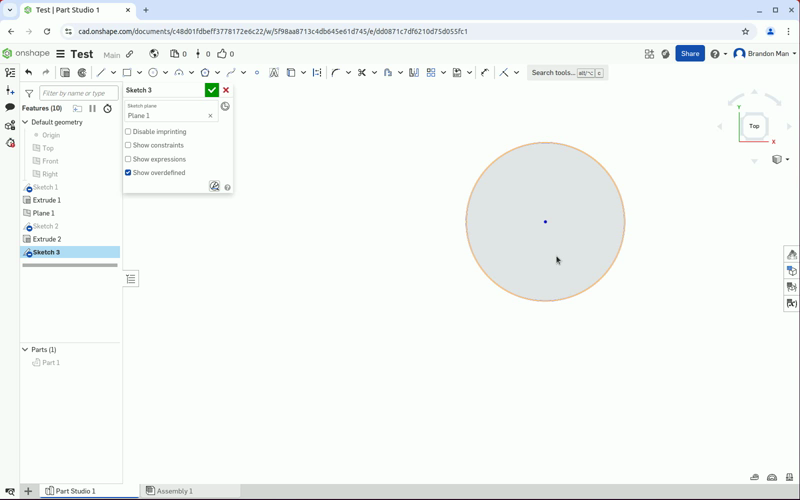
scroll(-6)
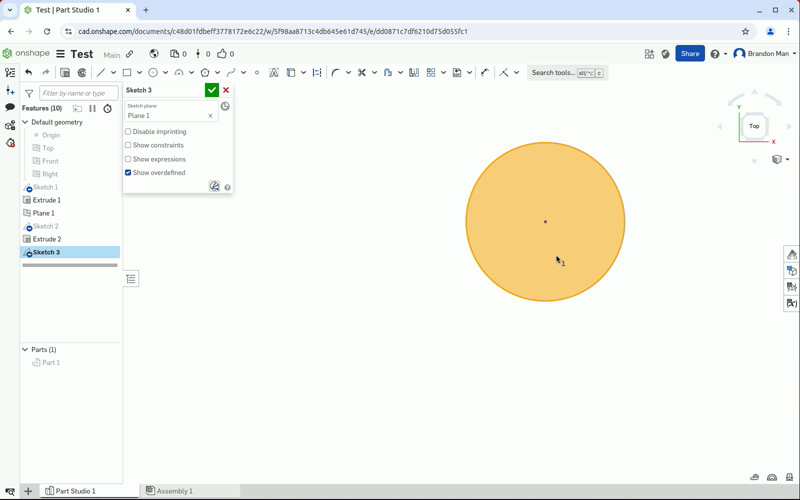
scroll(-6)
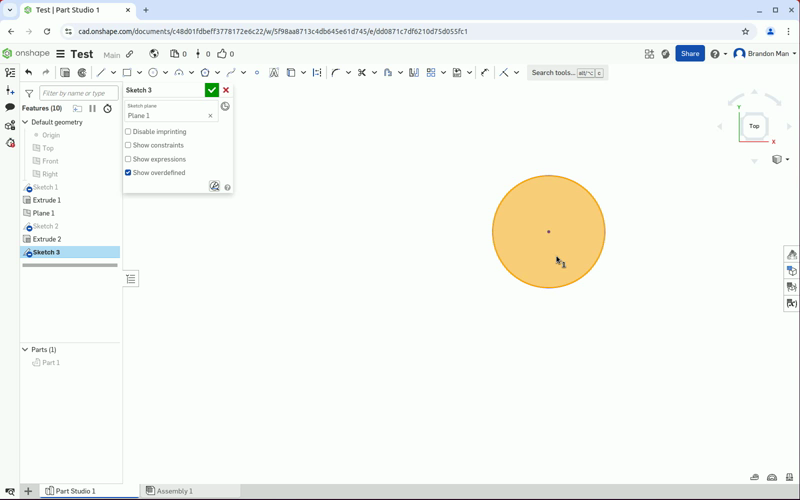
scroll(-6)
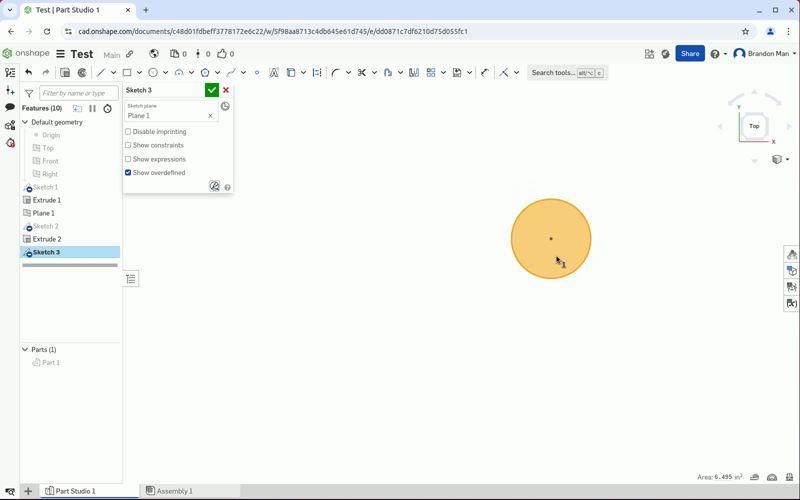
scroll(-6)
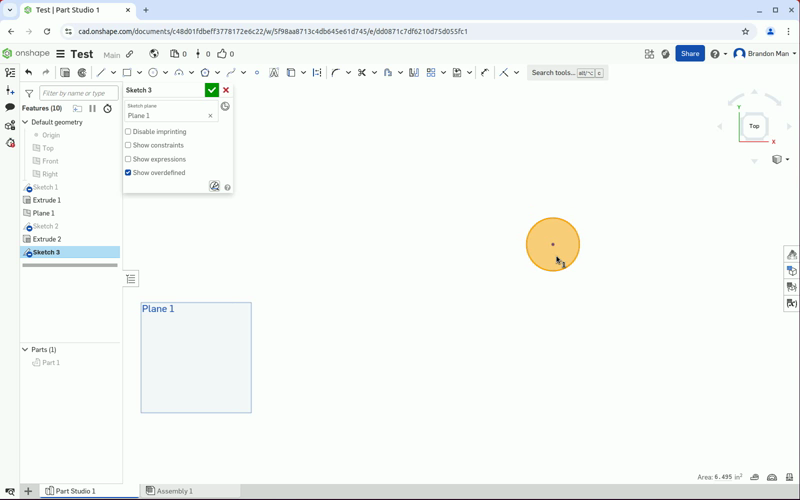
scroll(-6)
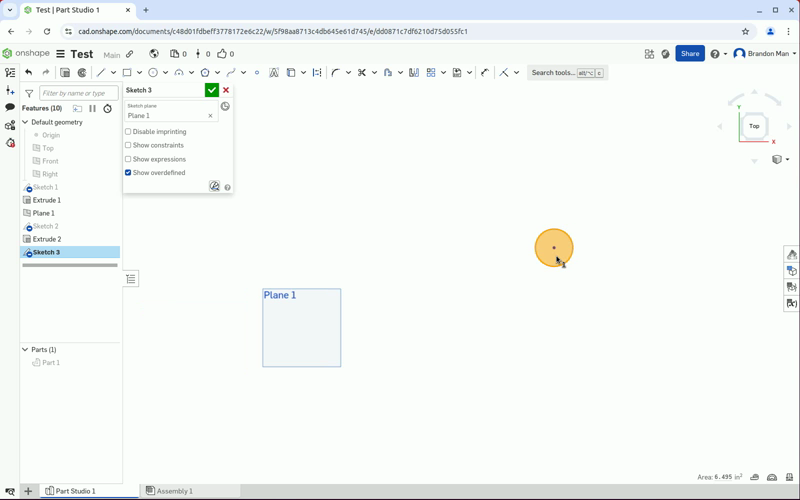
scroll(-6)
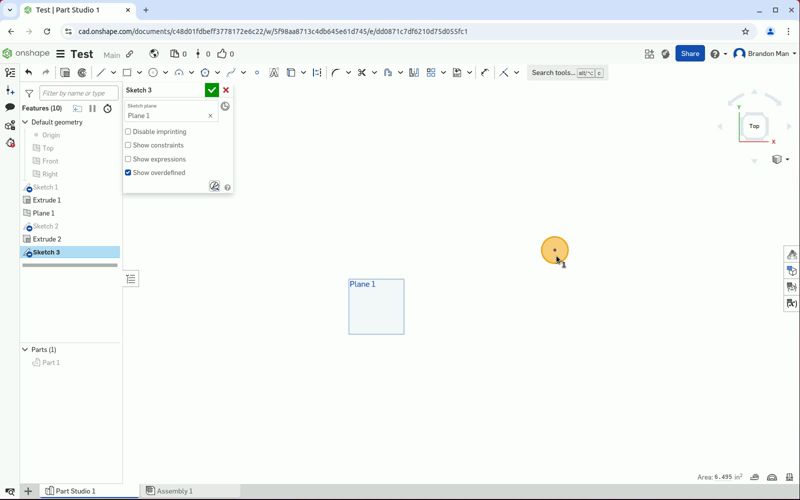
scroll(-6)
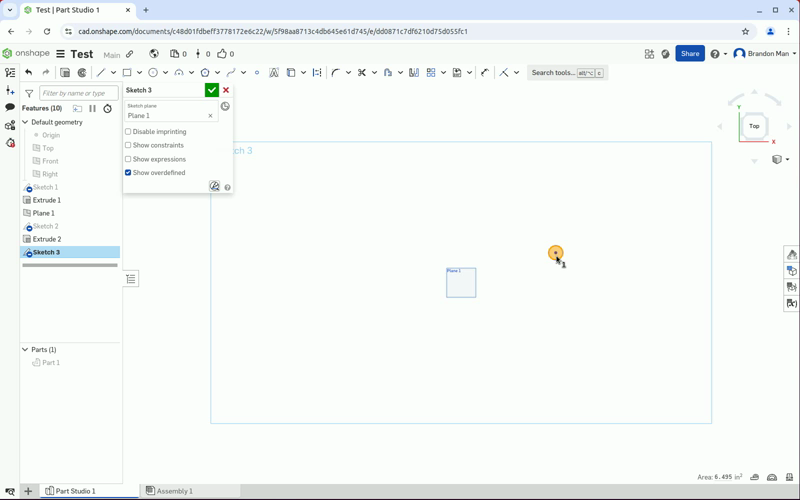
mouse_move(73, 352)
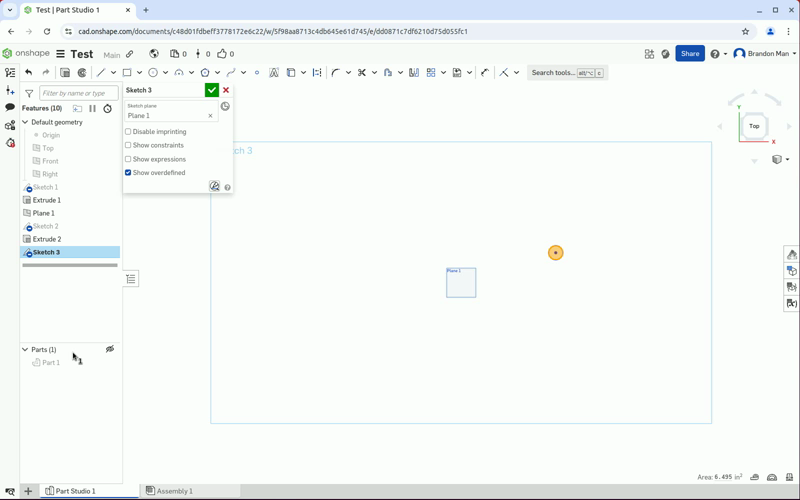
key(shift+y)
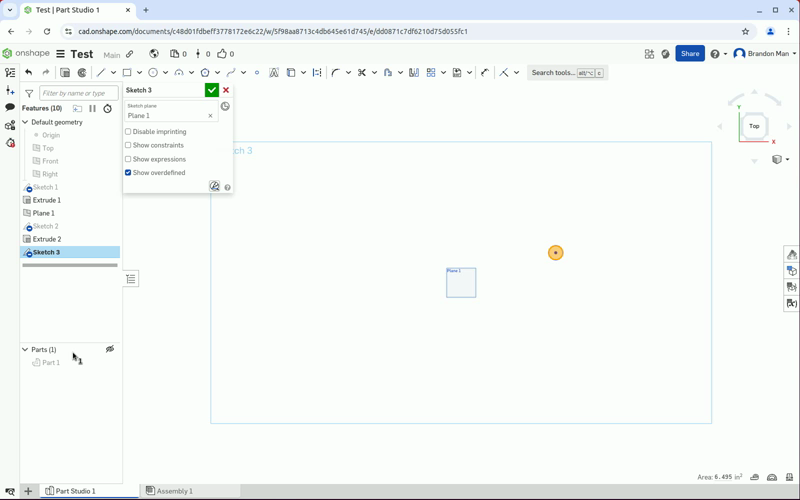
key(shift+e)
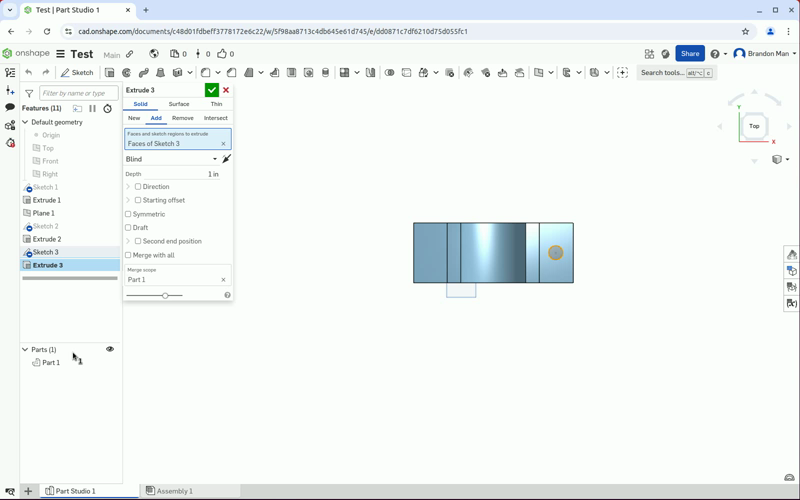
mouse_move(143, 106)
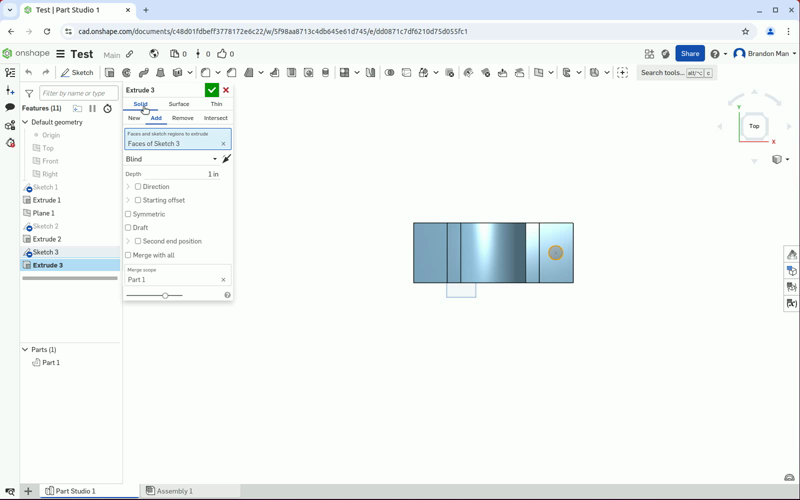
click(143, 106)
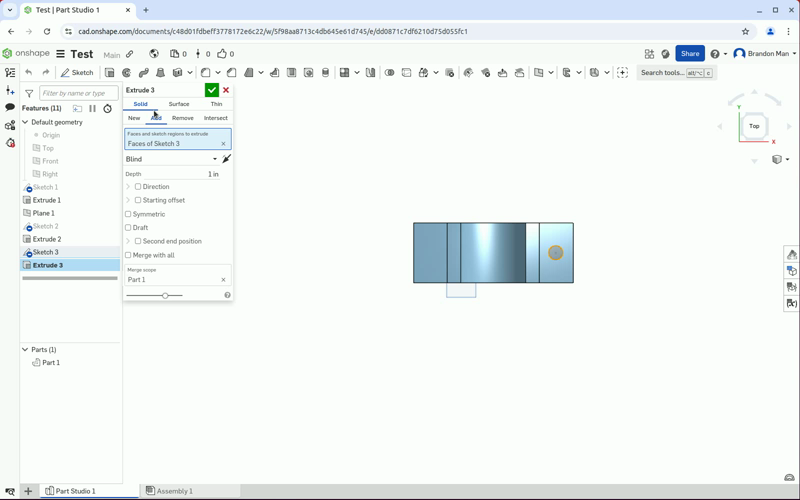
mouse_move(186, 120)
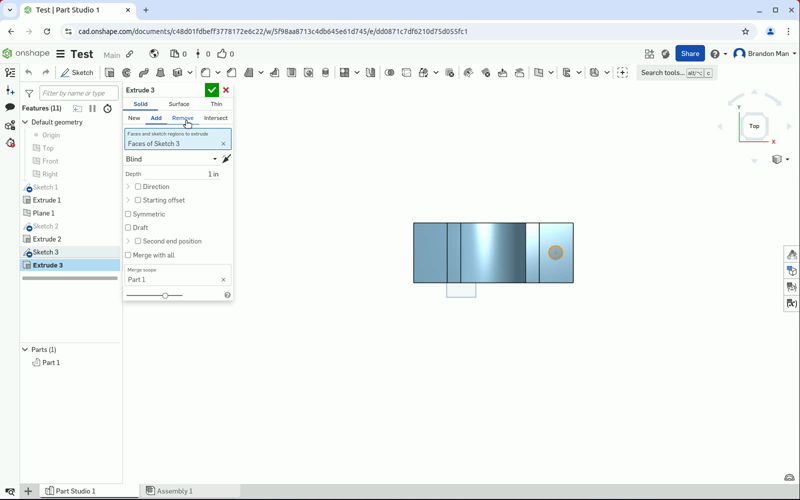
click(186, 120)
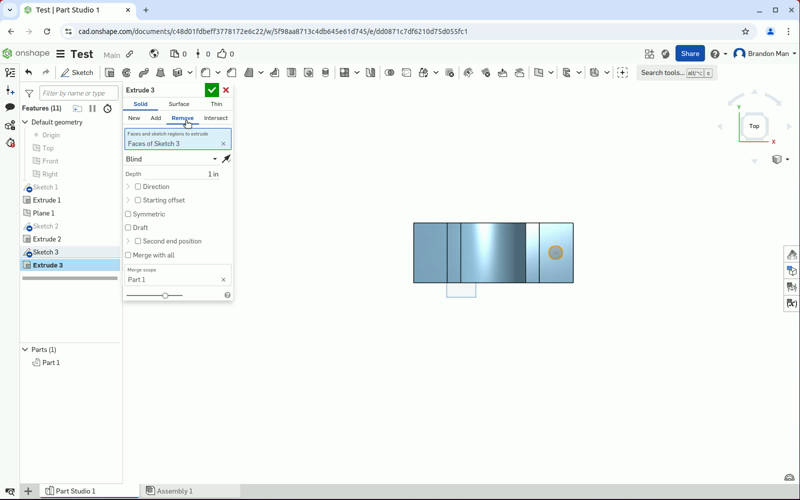
key(tab, 4)
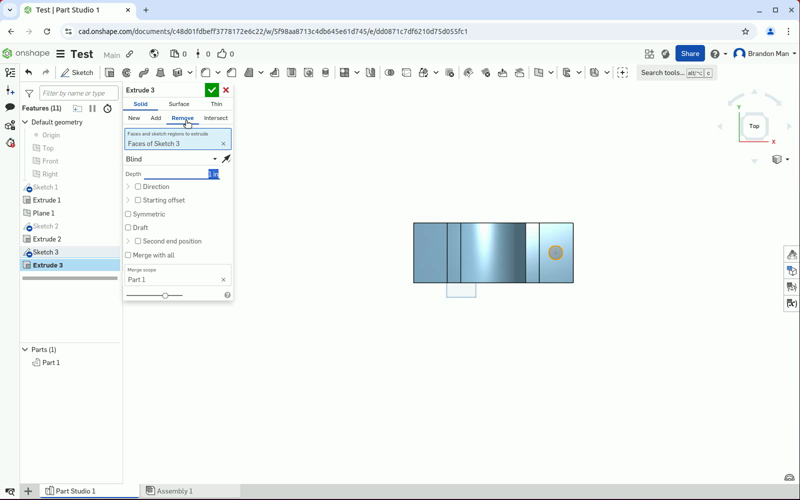
text(13.48)
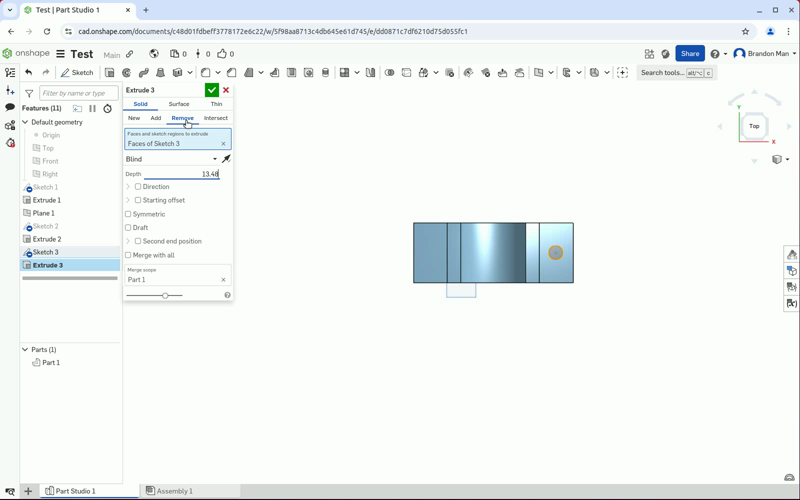
key(tab, 6)
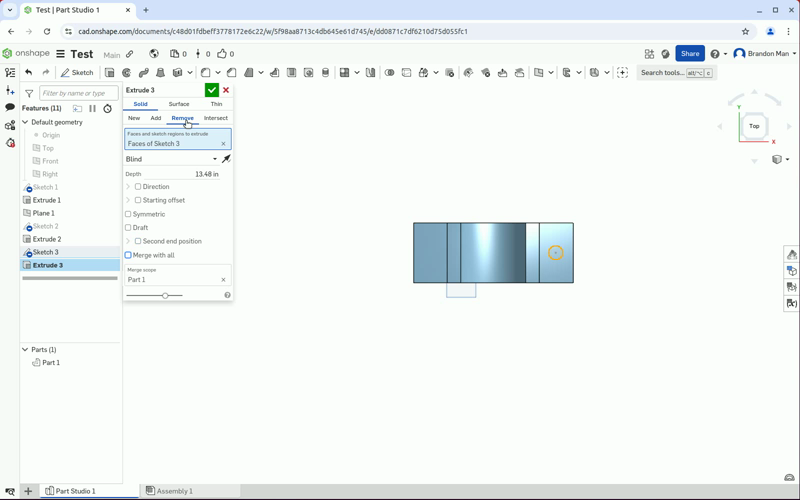
key(space)
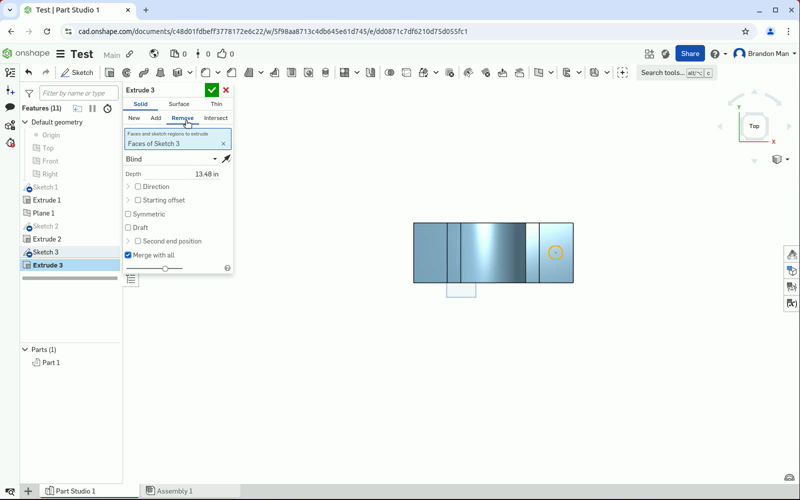
key(enter)
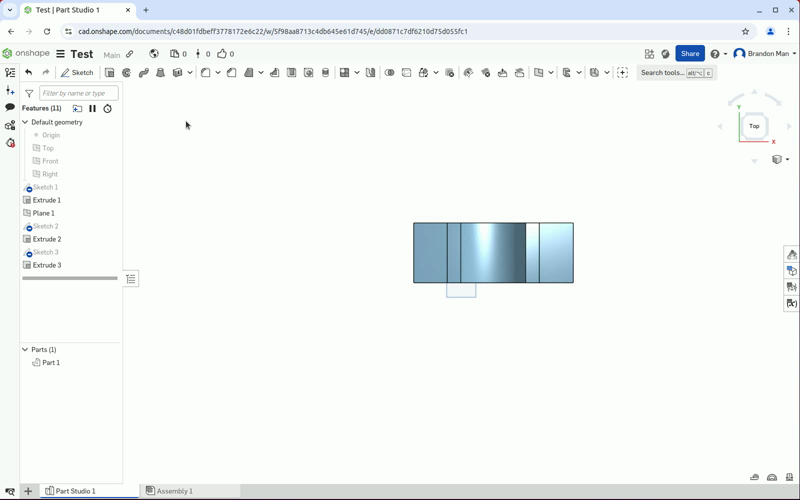
key(shift+h)
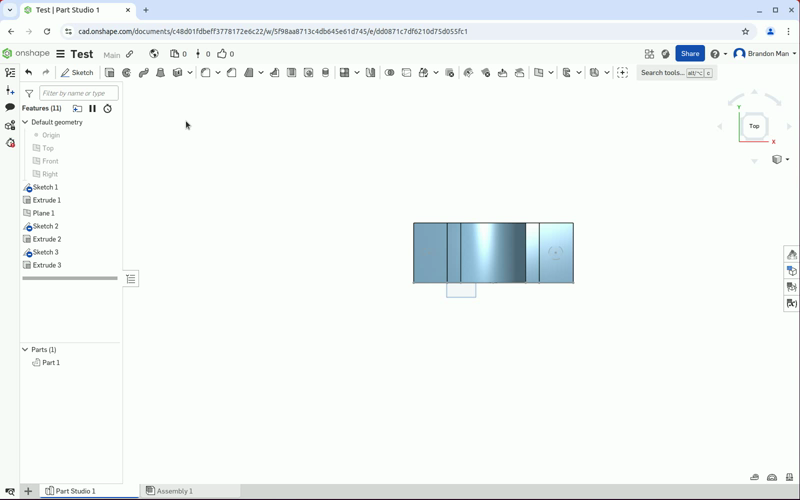
key(shift+h)
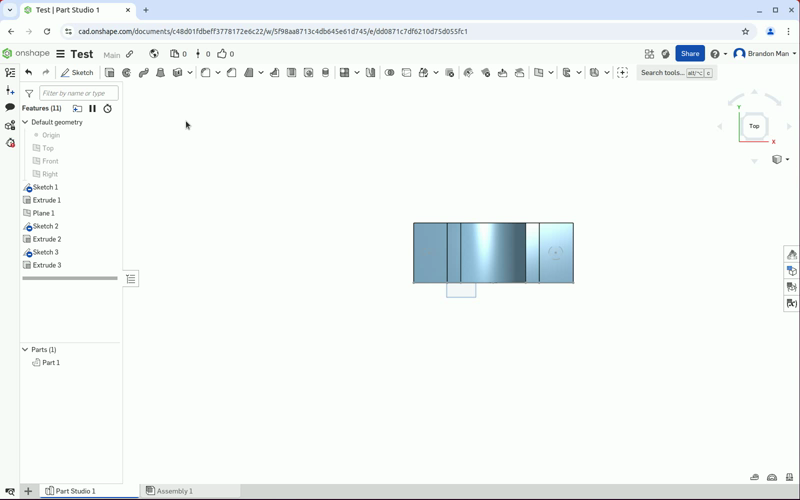
key(shift+7)
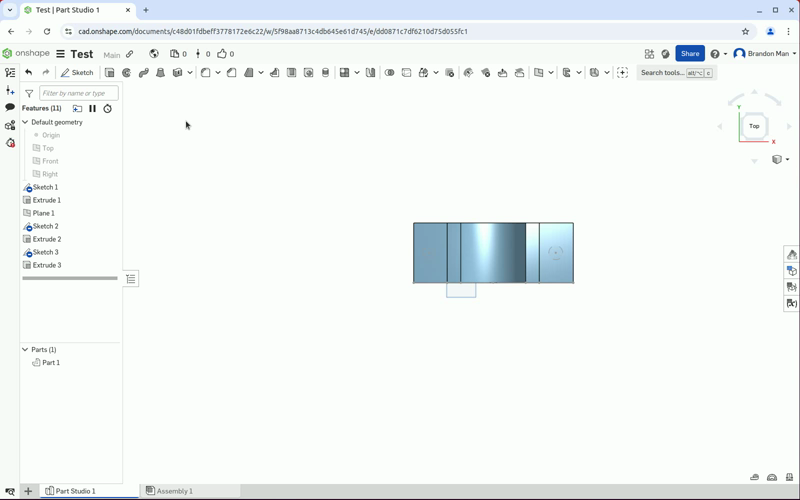
key(up, 3)
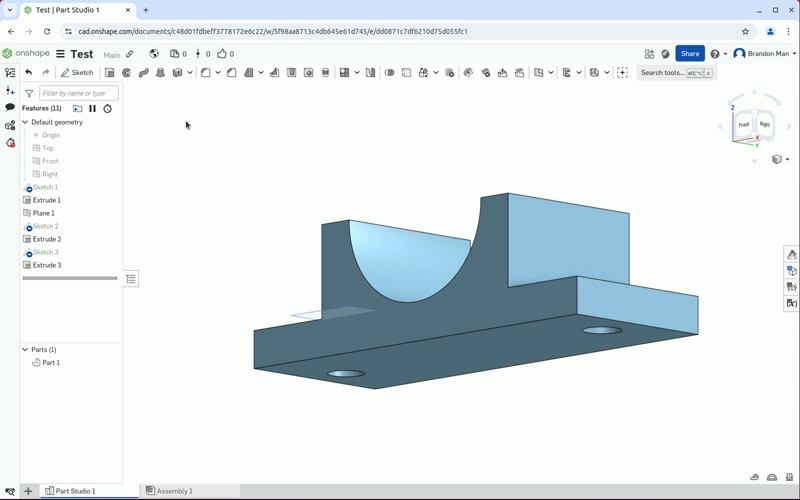
key(left, 3)
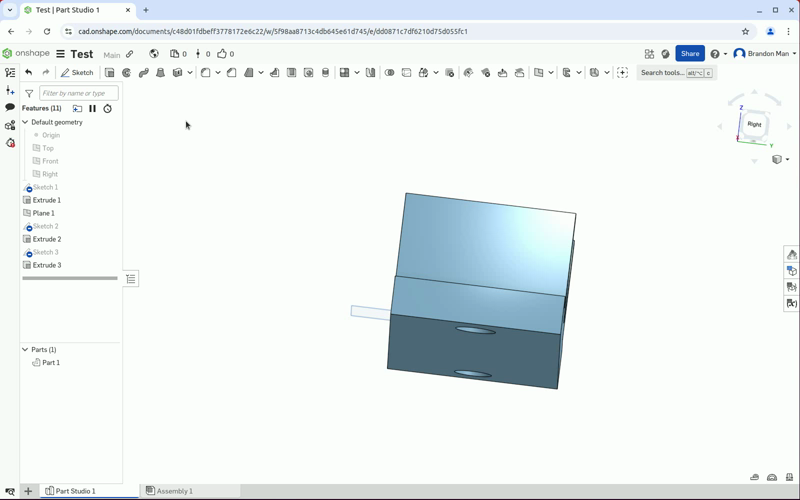
key(right, 3)
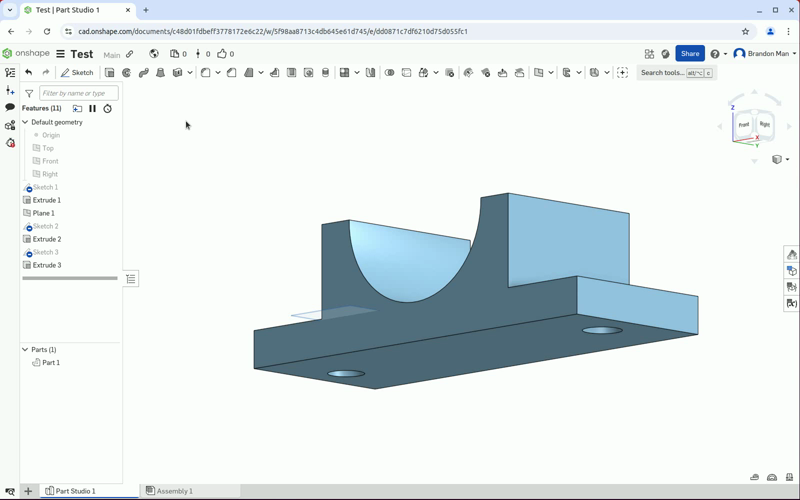
key(down, 3)
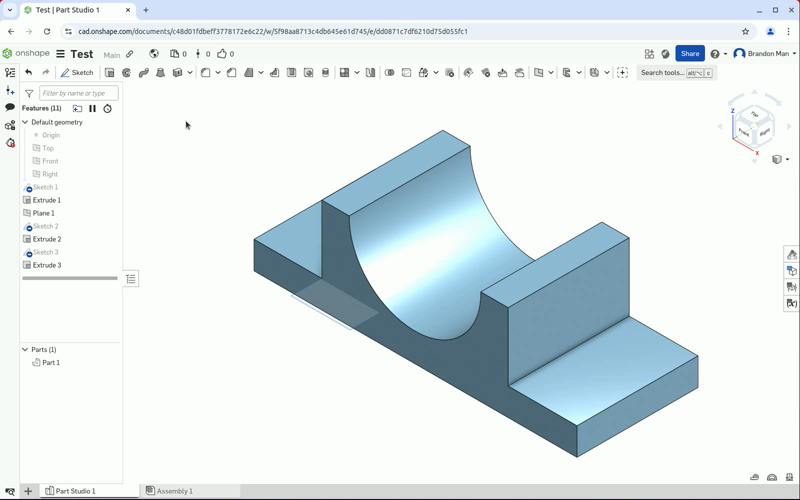
mouse_move(73, 189)
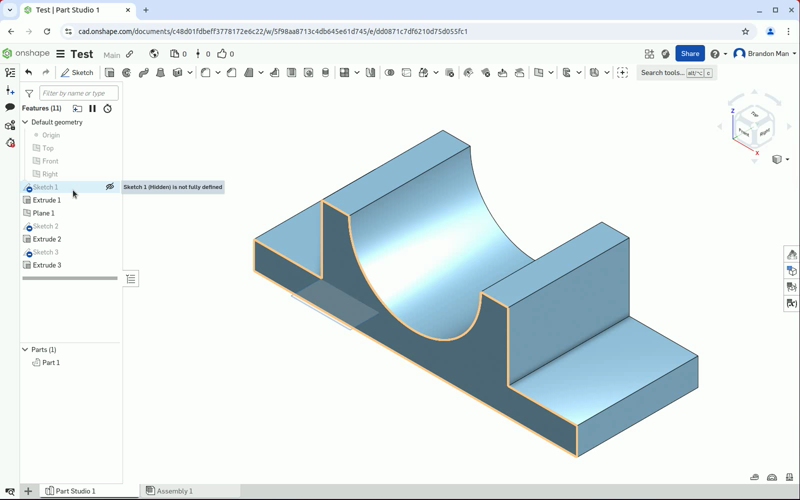
click(73, 189)